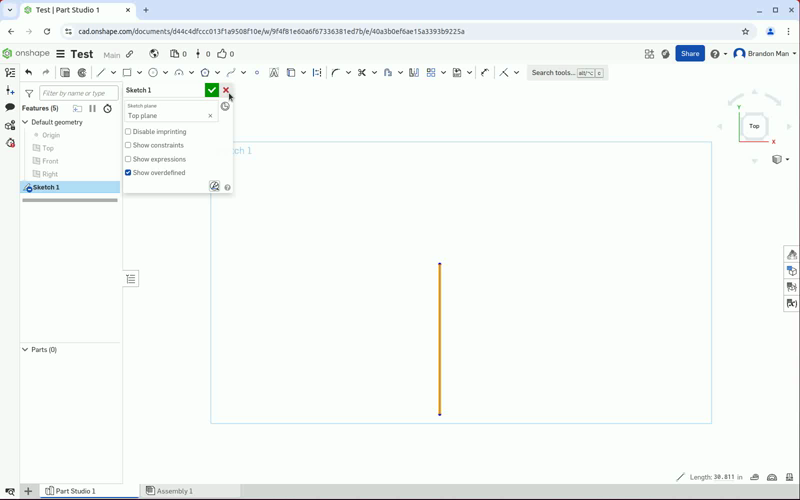
key(shift+h)
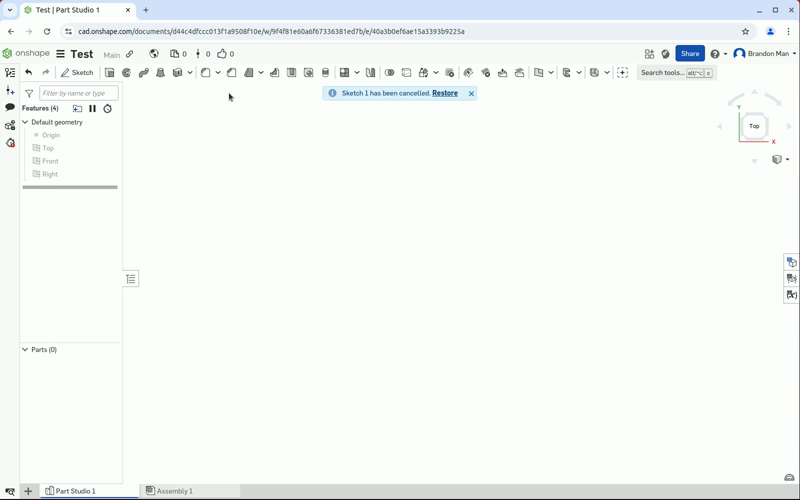
mouse_move(73, 352)
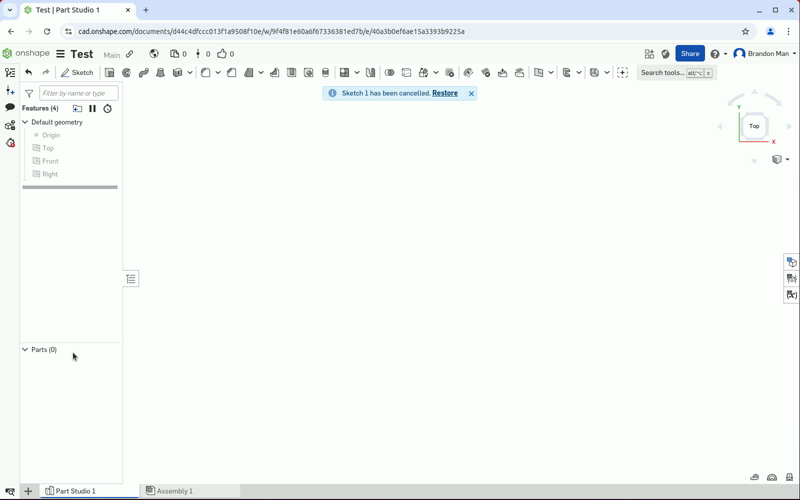
key(y)
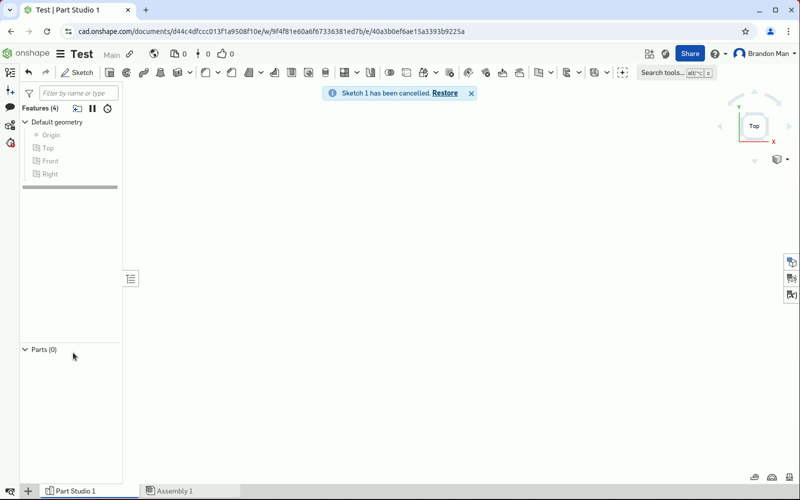
key(shift+p)
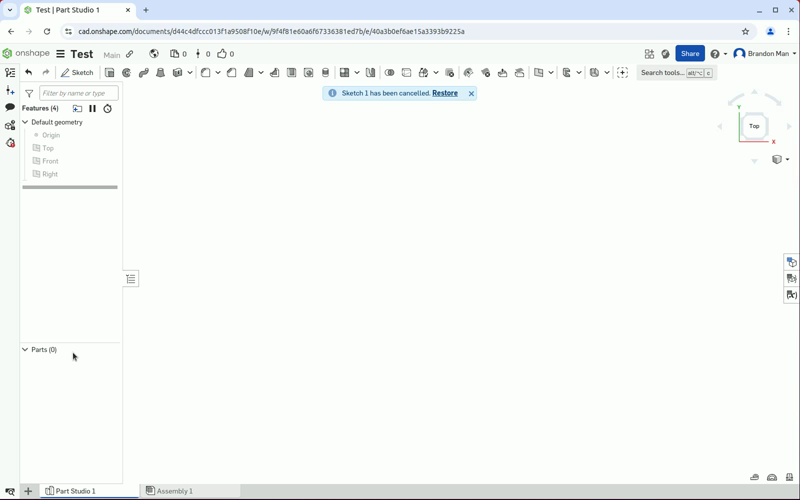
key(space)
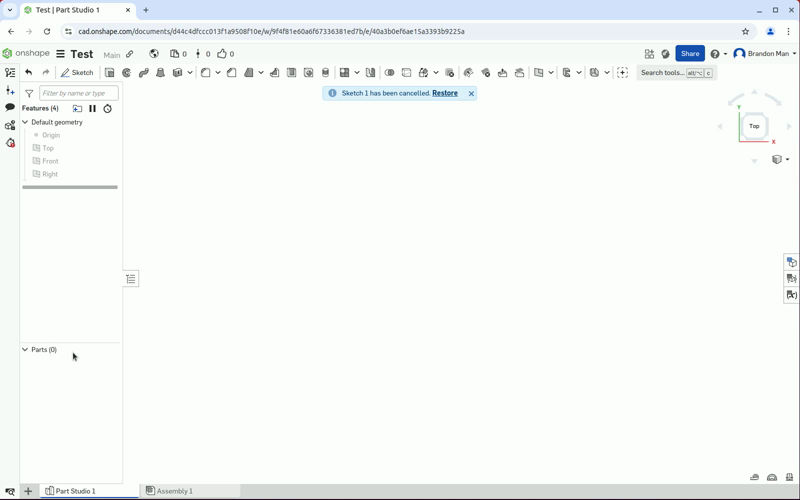
key_down(shift)
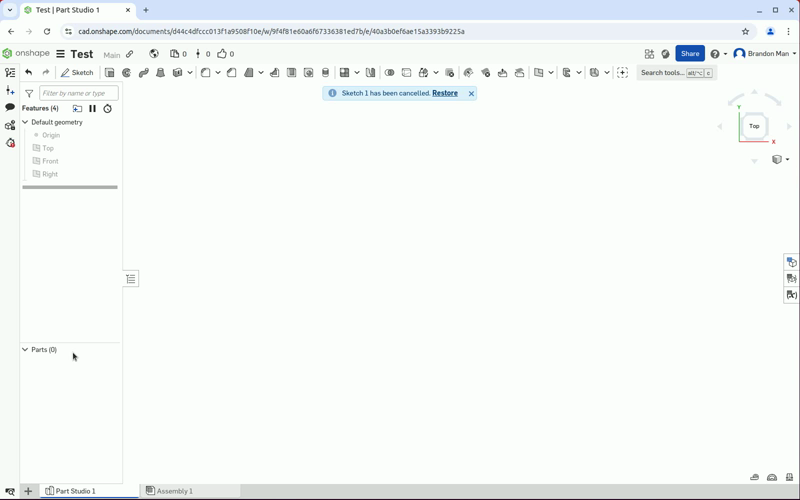
key(up)
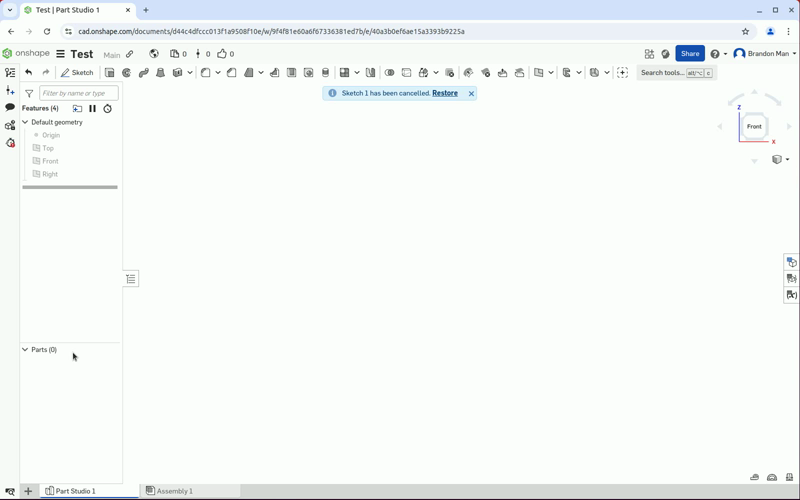
key_up(shift)
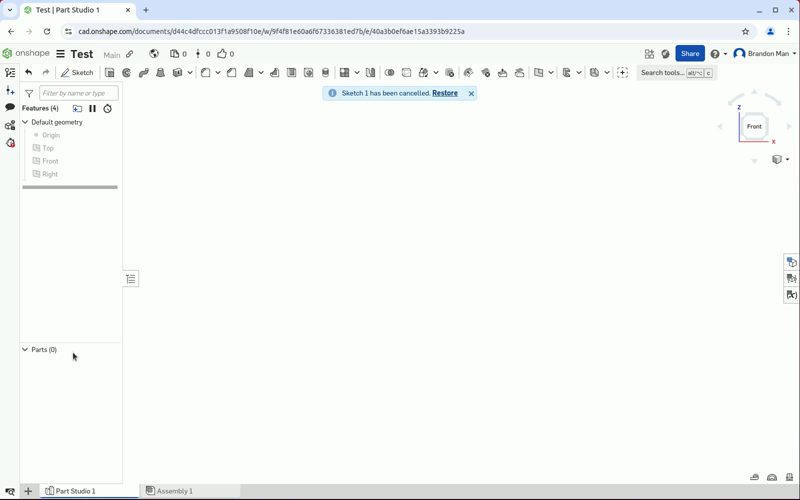
key(space)
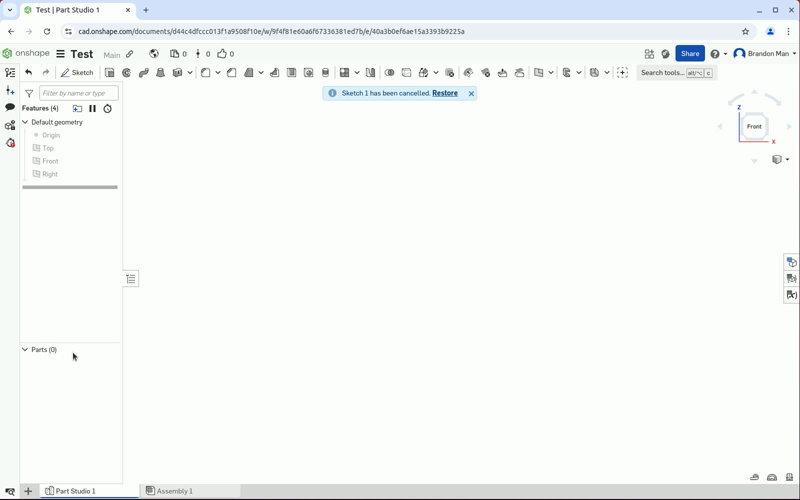
key_down(shift)
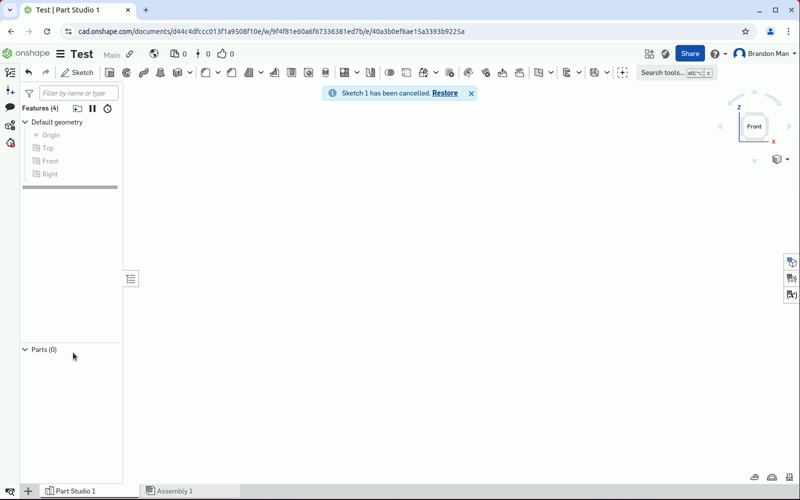
key(left)
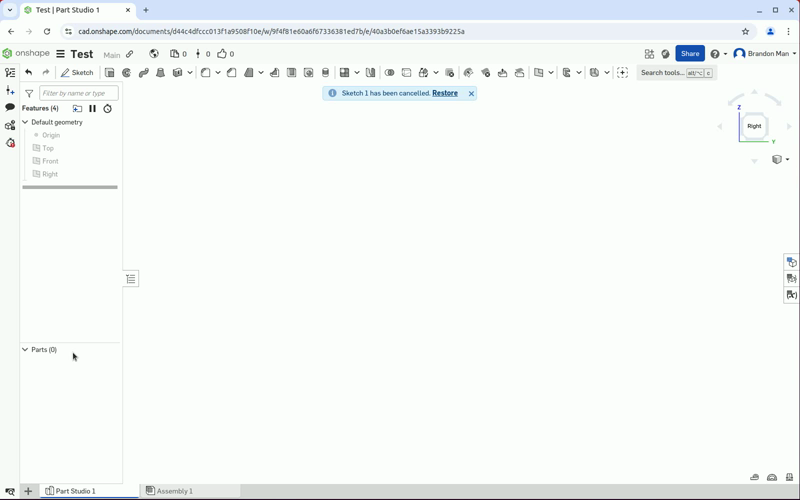
key_up(shift)
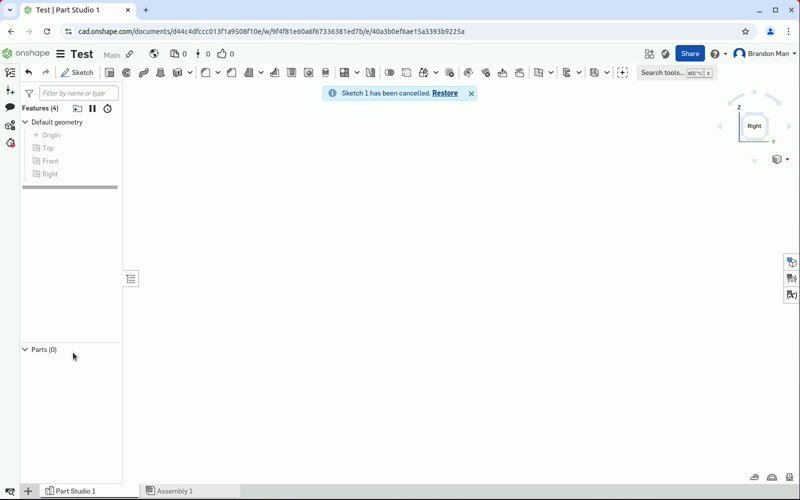
mouse_move(73, 352)
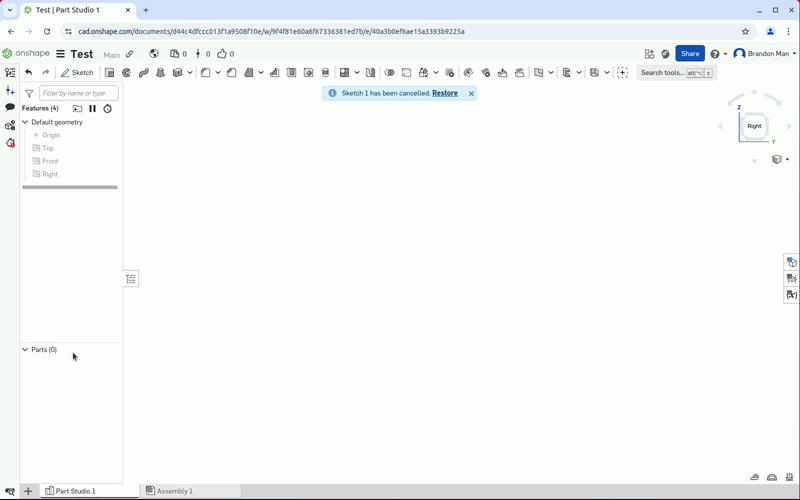
key(shift+y)
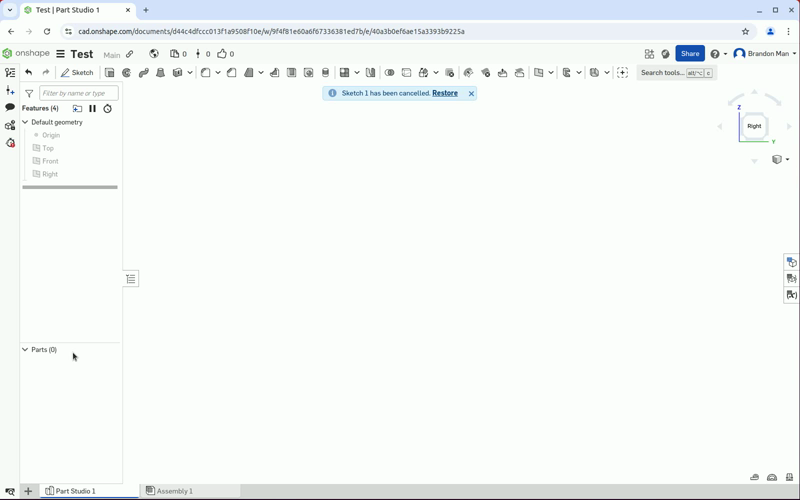
key(shift+s)
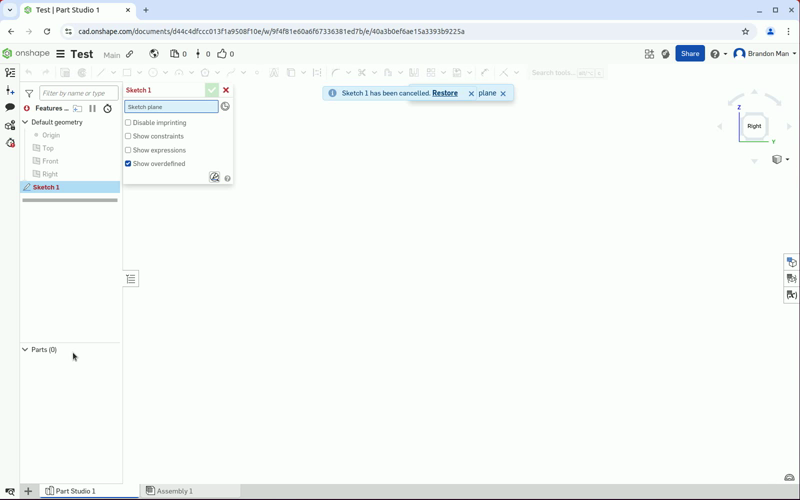
mouse_move(73, 176)
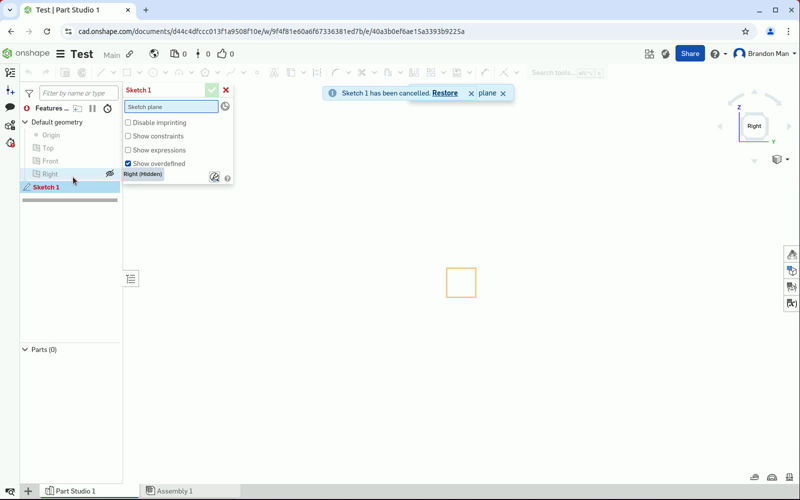
click(73, 176)
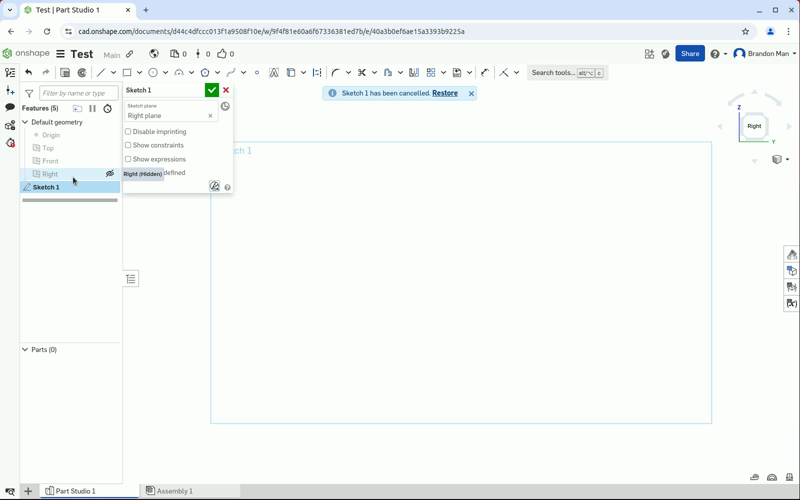
mouse_move(73, 352)
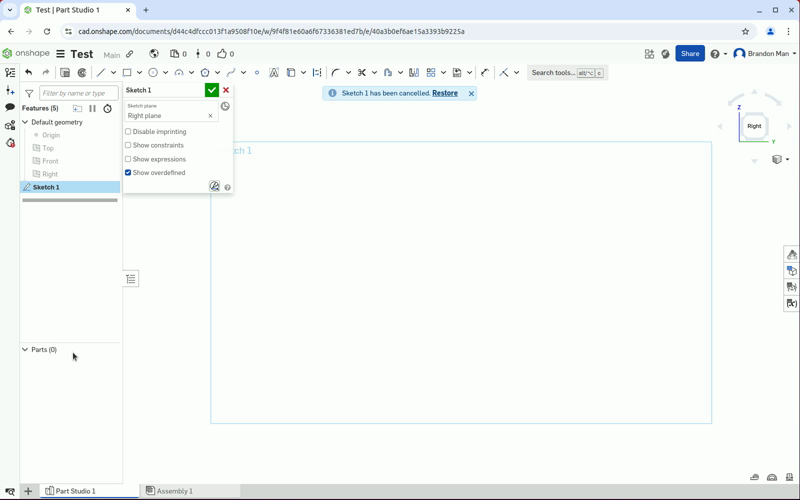
key(y)
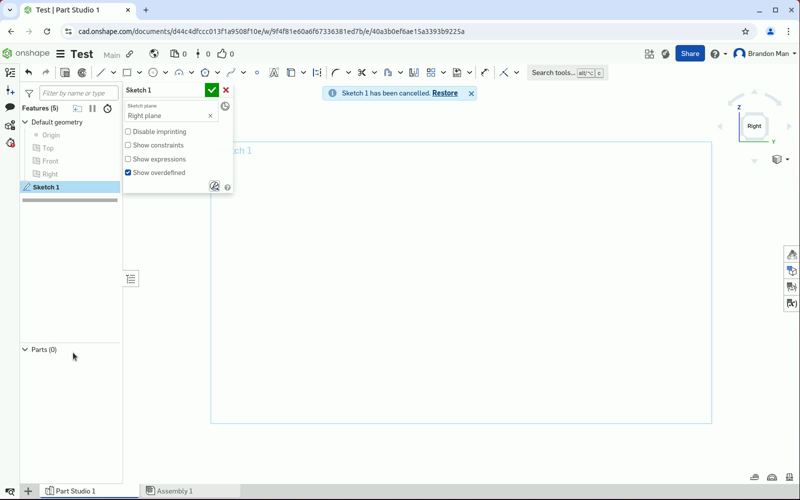
key(a)
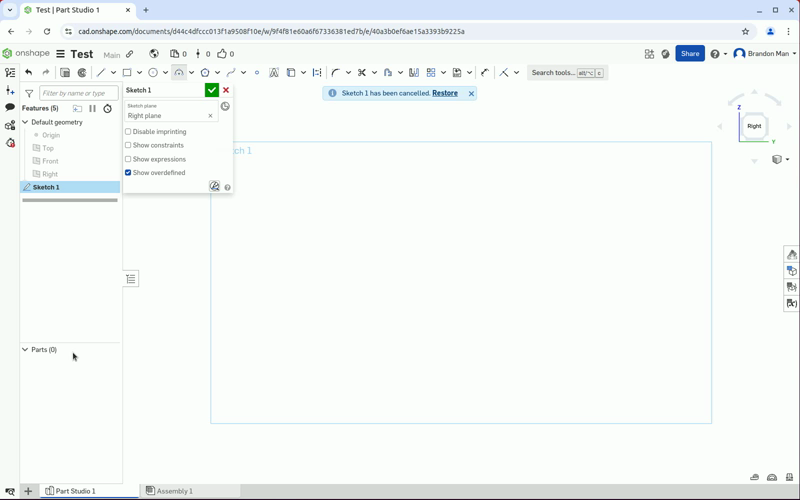
key_down(shift)
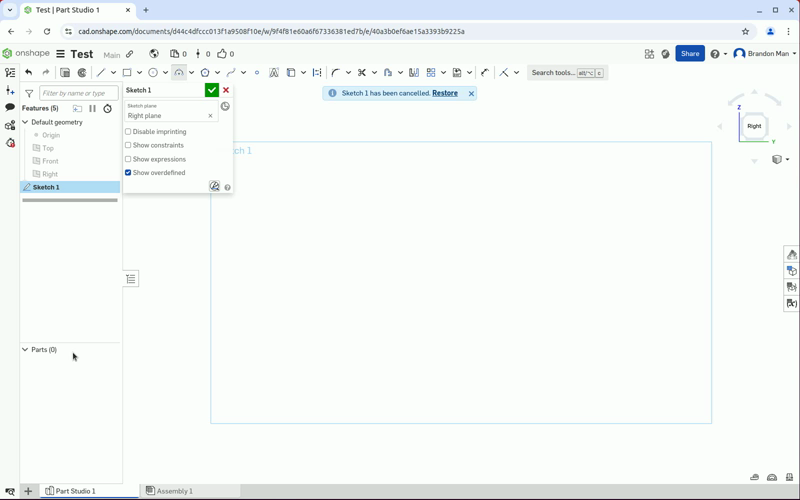
mouse_move(460, 276)
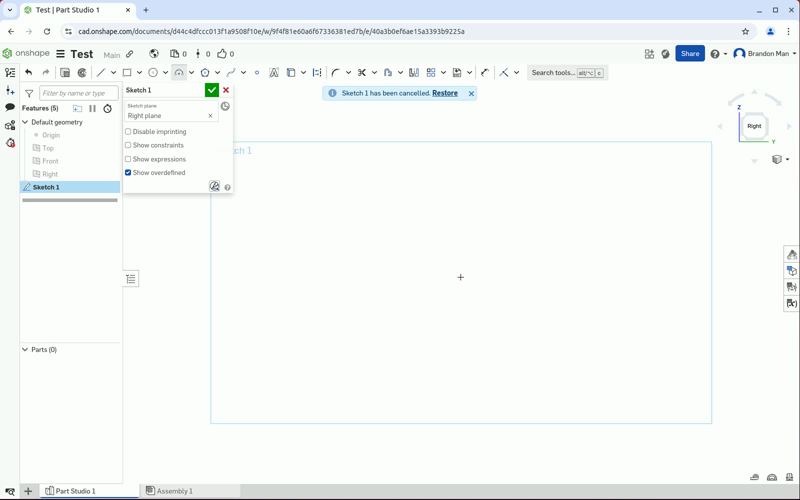
click(460, 276)
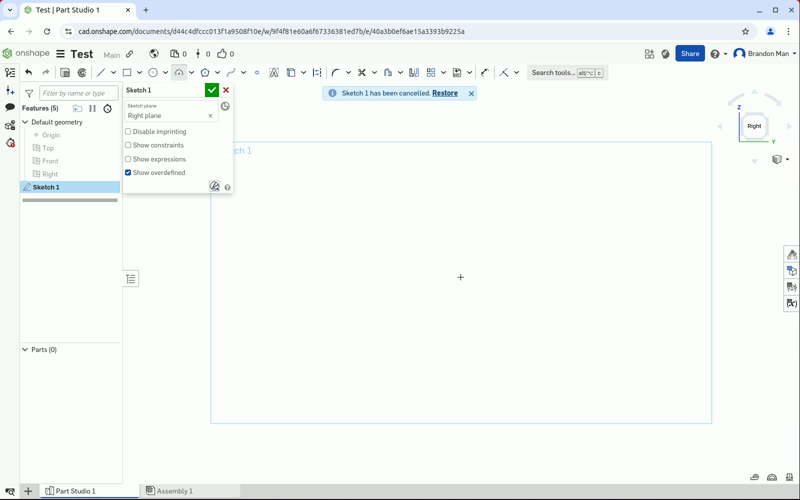
key_up(shift)
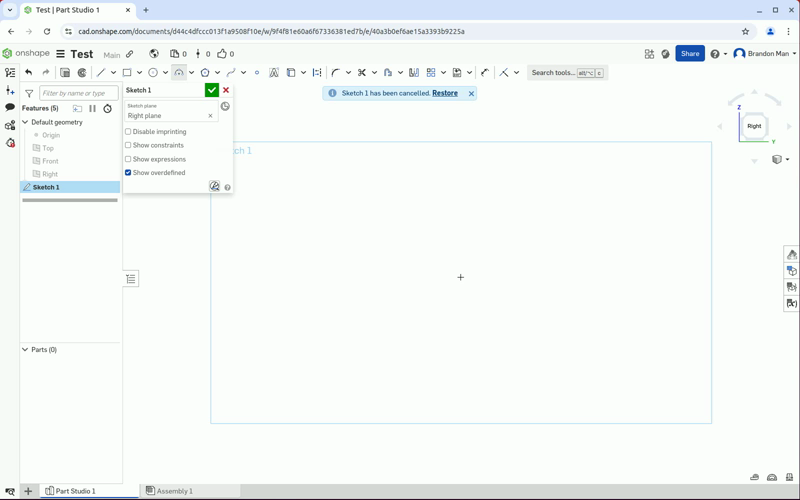
key_down(shift)
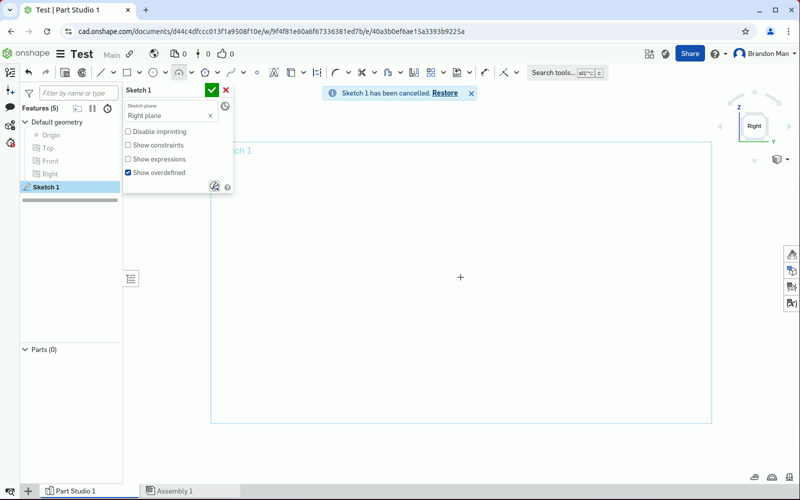
mouse_move(466, 282)
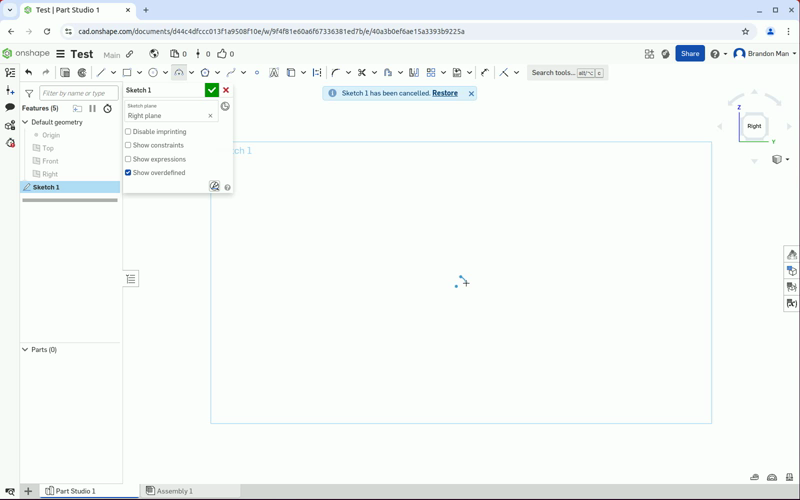
click(466, 282)
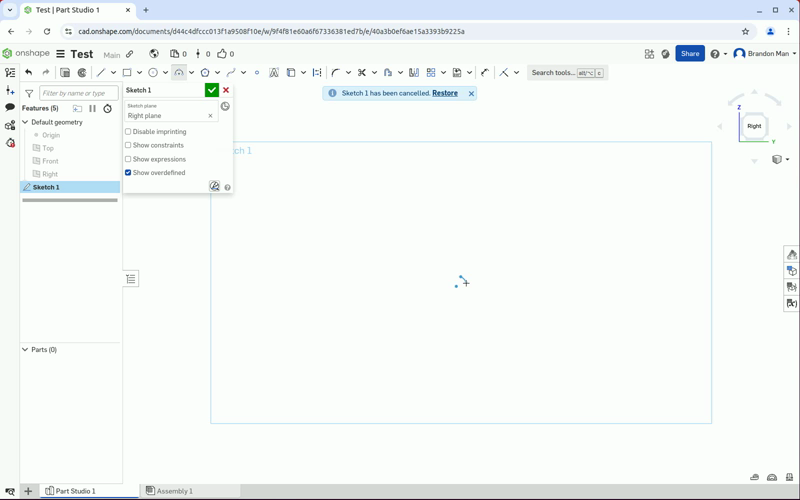
mouse_move(462, 281)
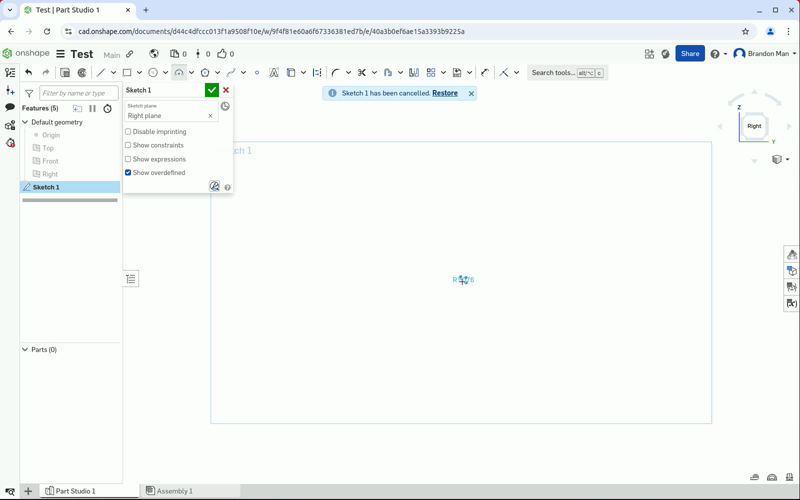
click(462, 281)
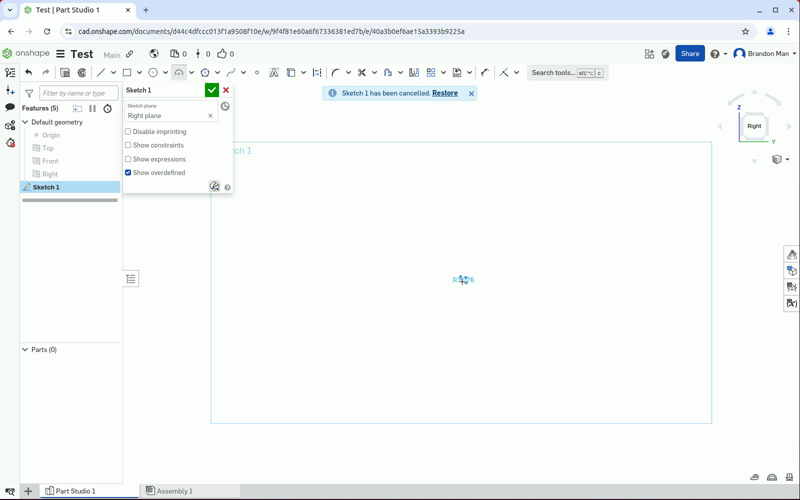
key_up(shift)
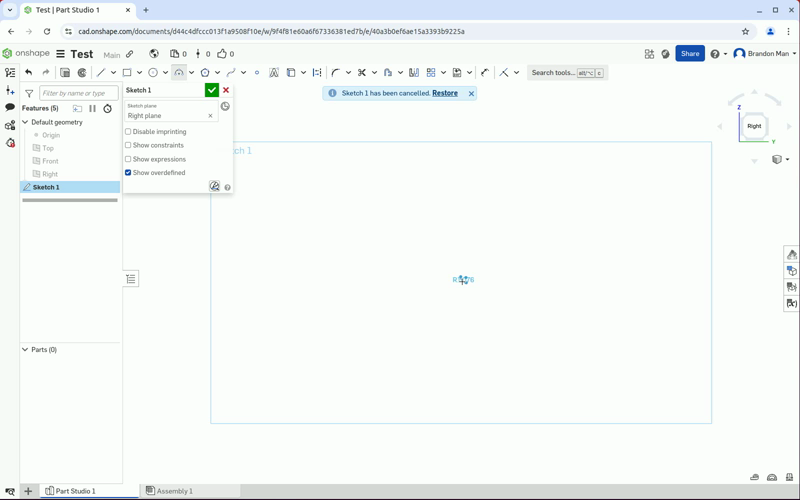
key(esc)
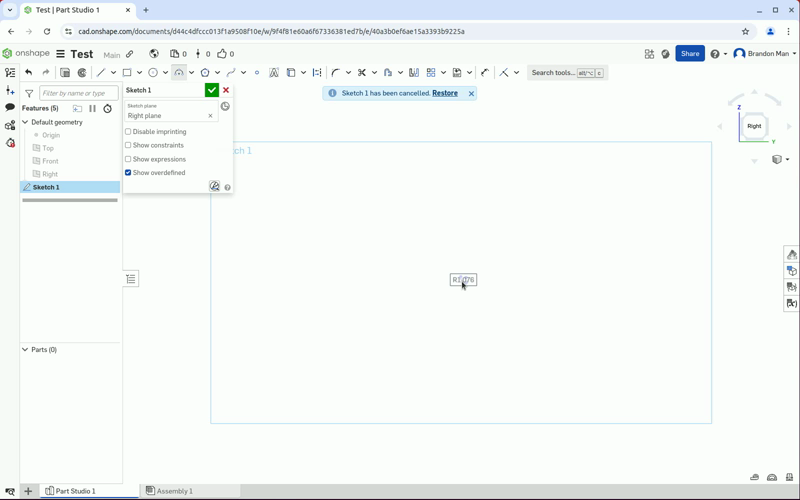
key(l)
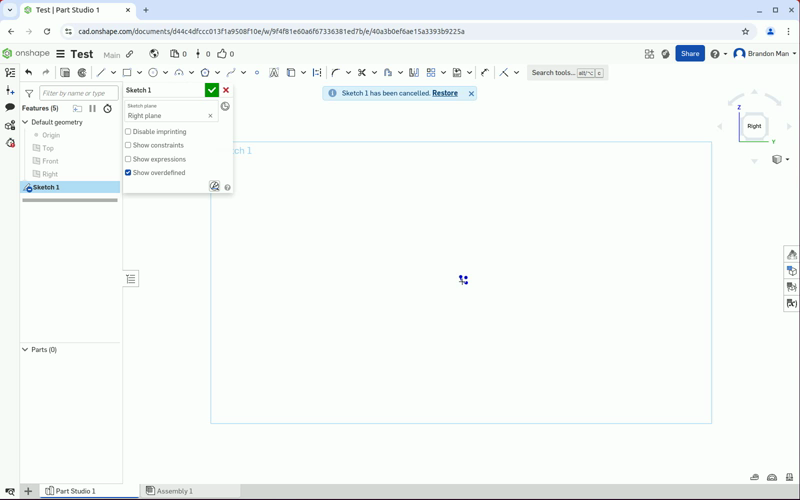
mouse_move(466, 282)
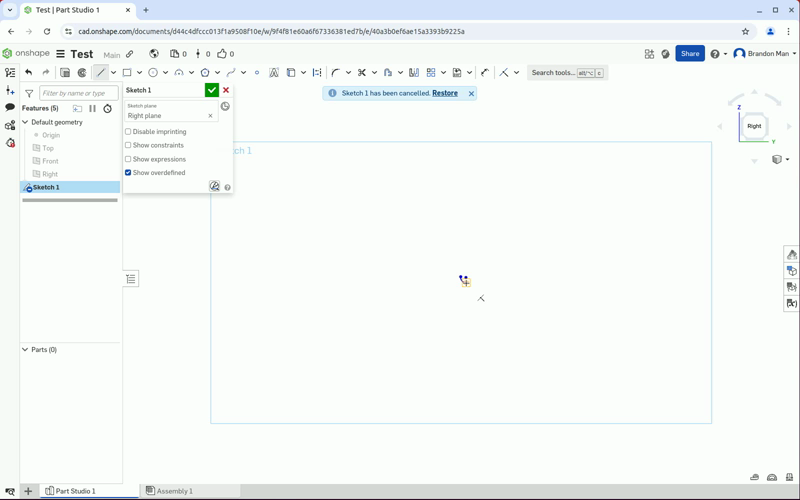
scroll(6)
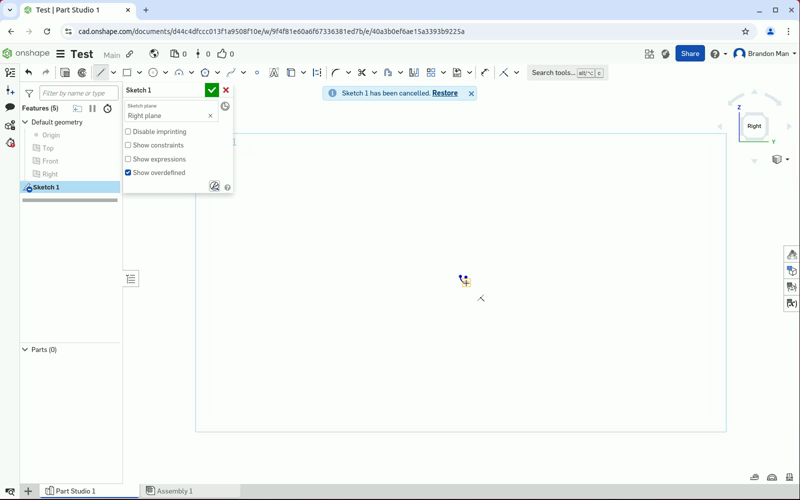
scroll(6)
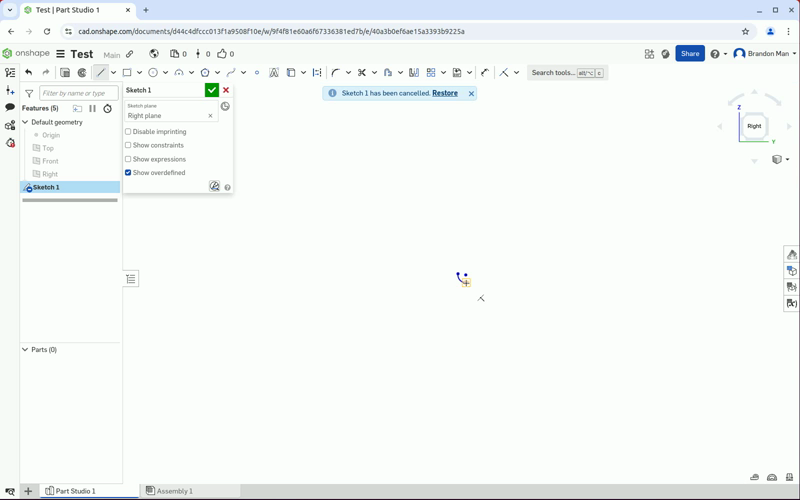
scroll(6)
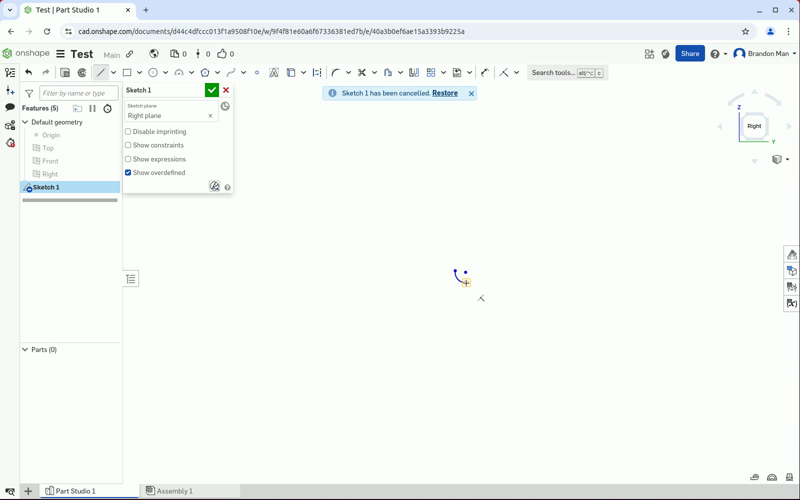
scroll(6)
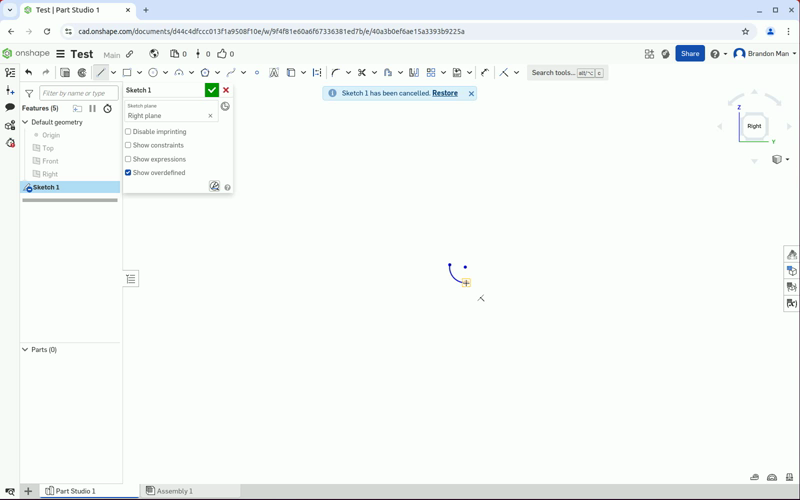
scroll(6)
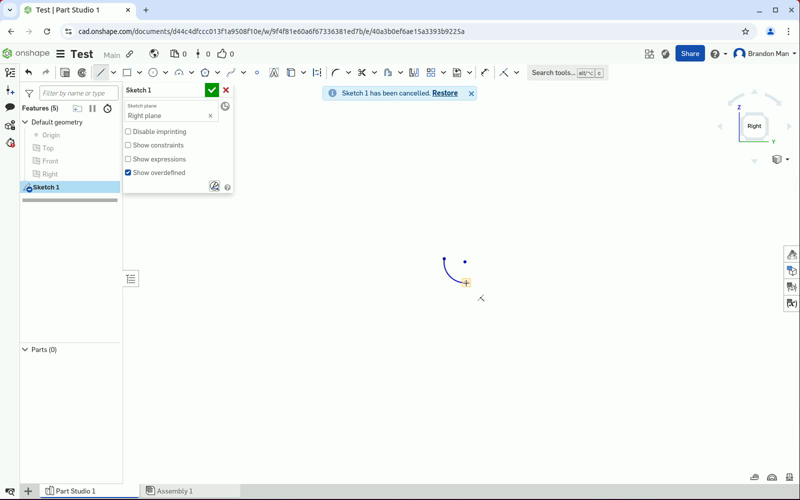
scroll(6)
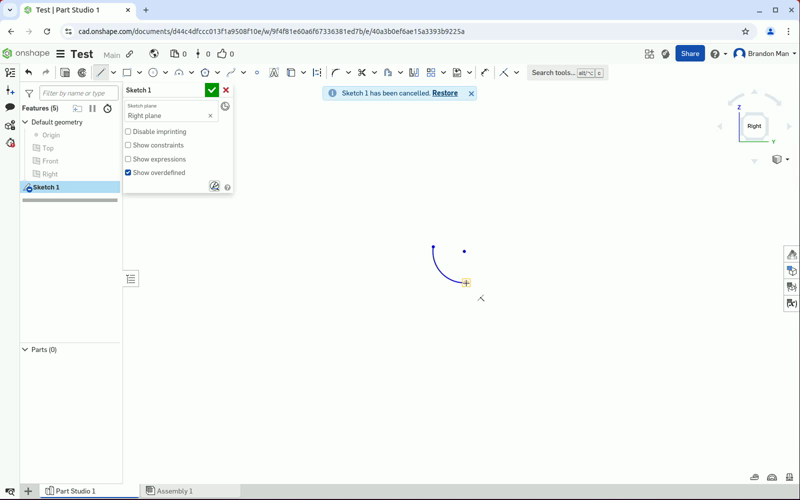
scroll(6)
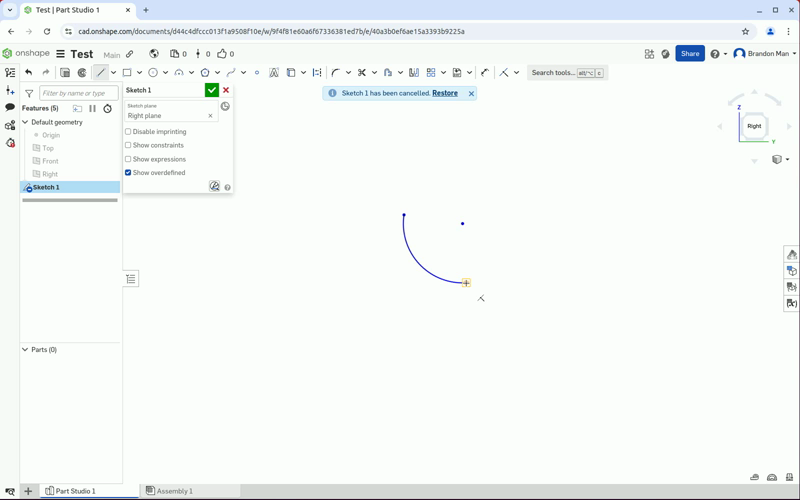
click(466, 282)
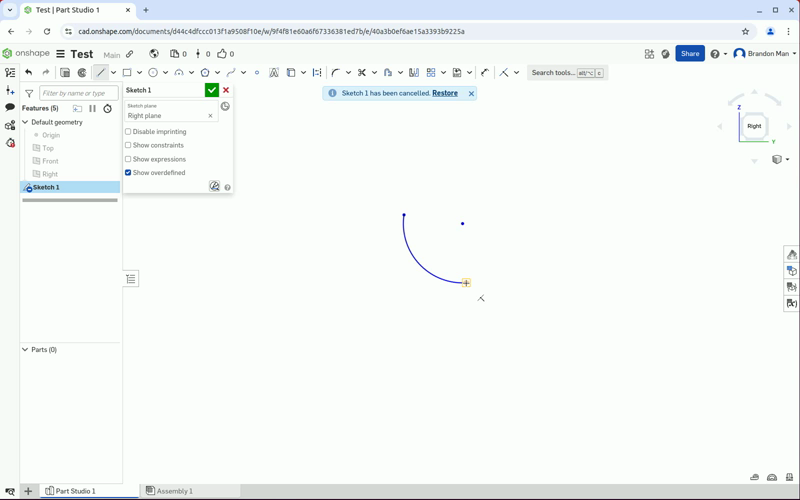
scroll(-6)
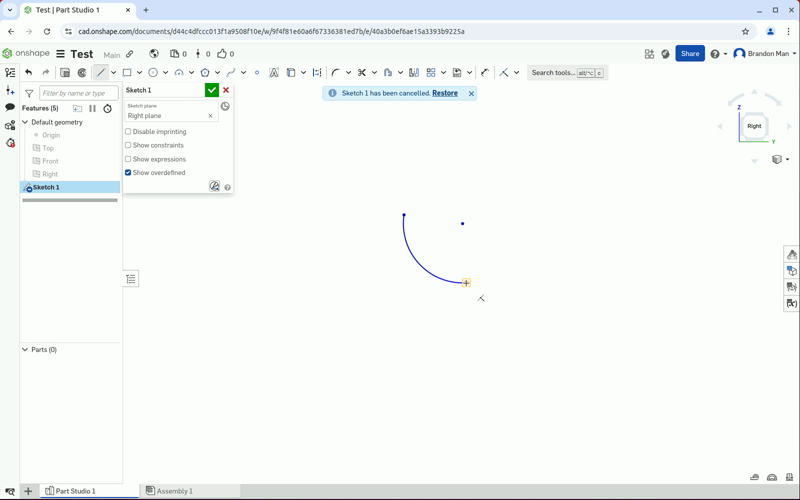
scroll(-6)
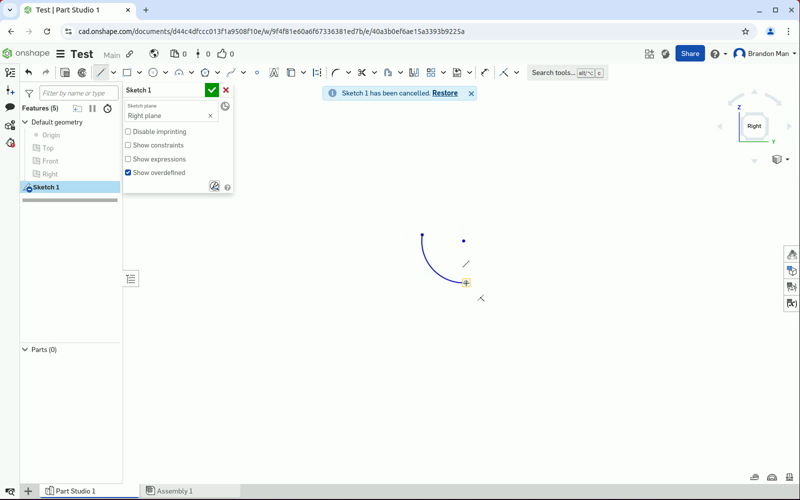
scroll(-6)
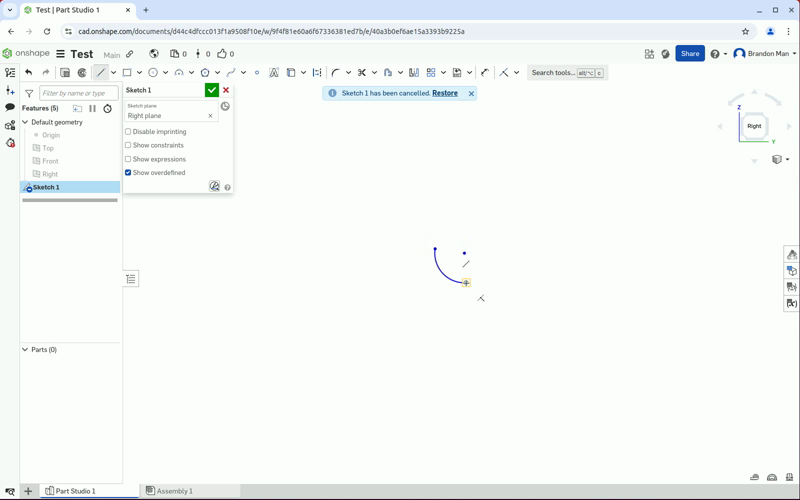
scroll(-6)
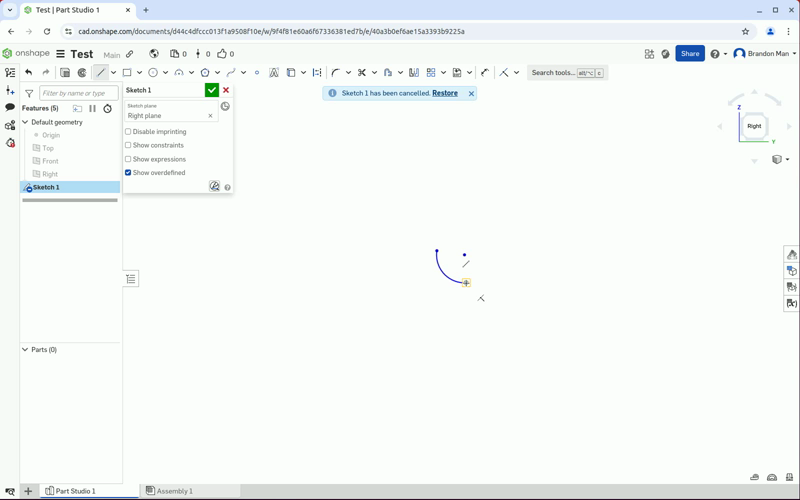
scroll(-6)
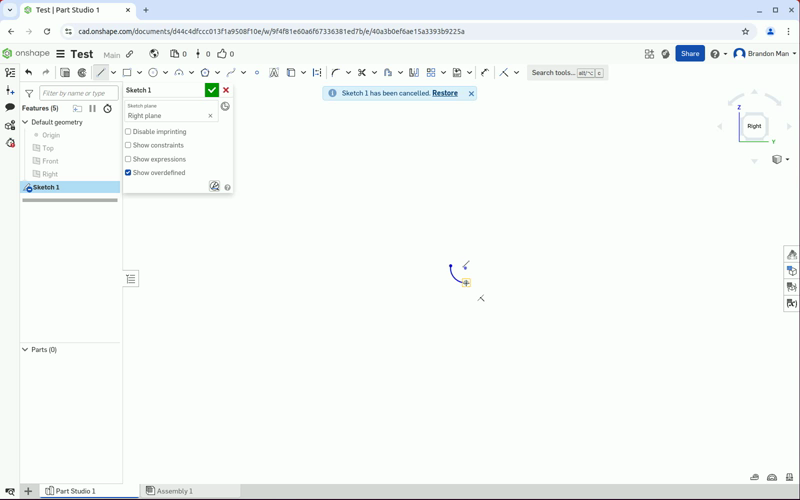
scroll(-6)
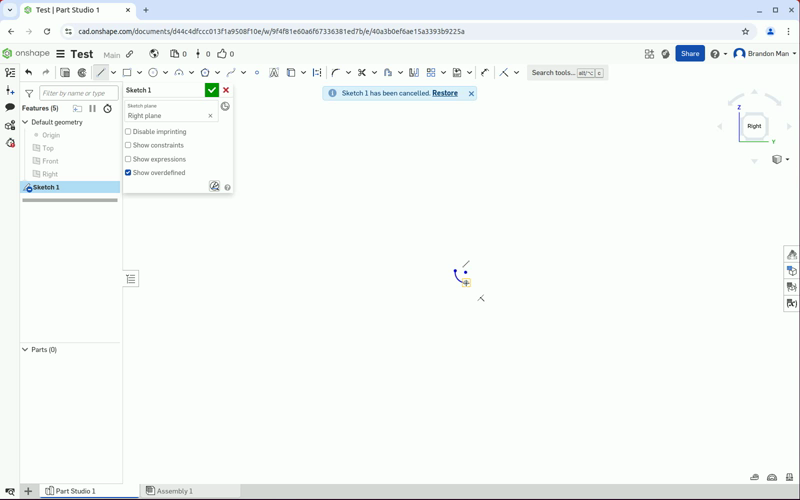
scroll(-6)
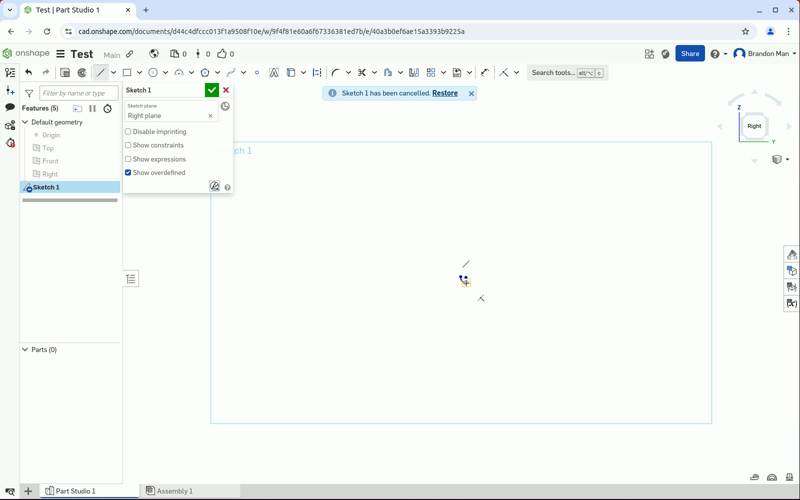
key_down(shift)
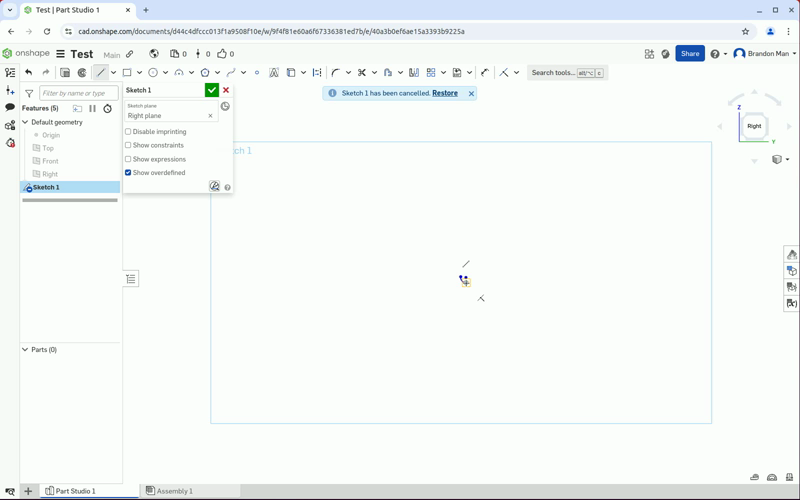
mouse_move(496, 282)
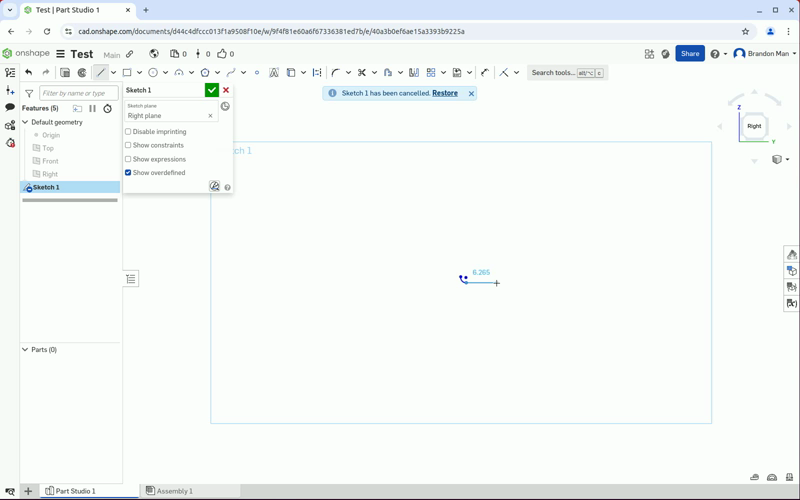
mouse_move(468, 282)
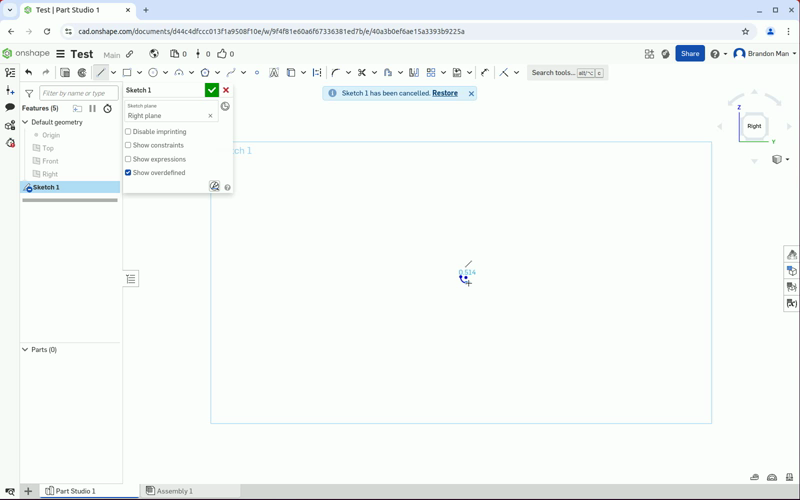
scroll(6)
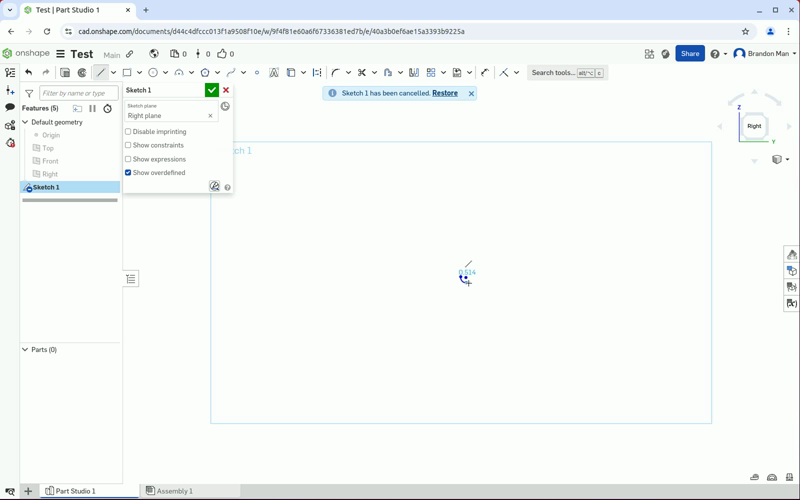
scroll(6)
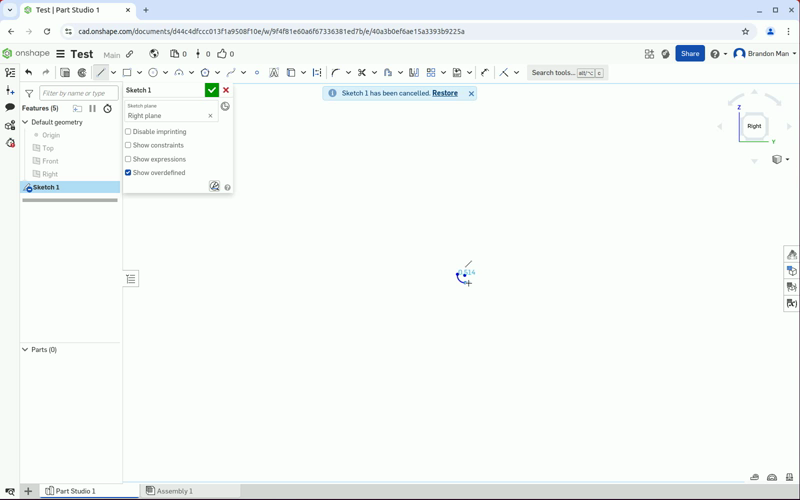
scroll(6)
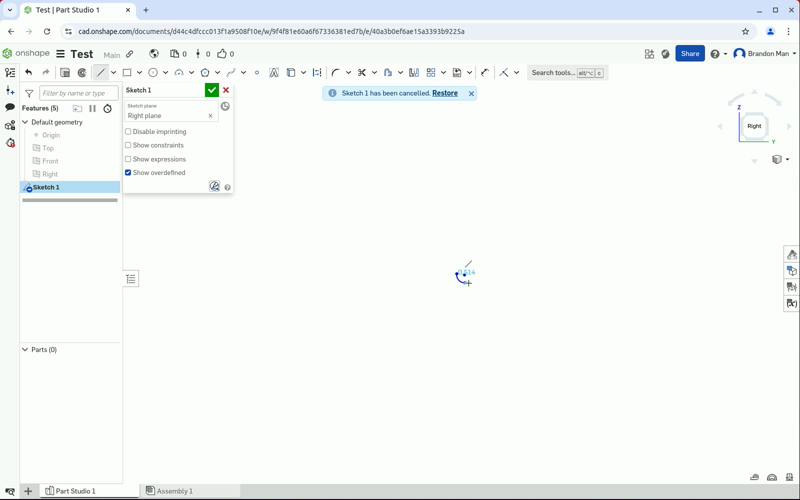
scroll(6)
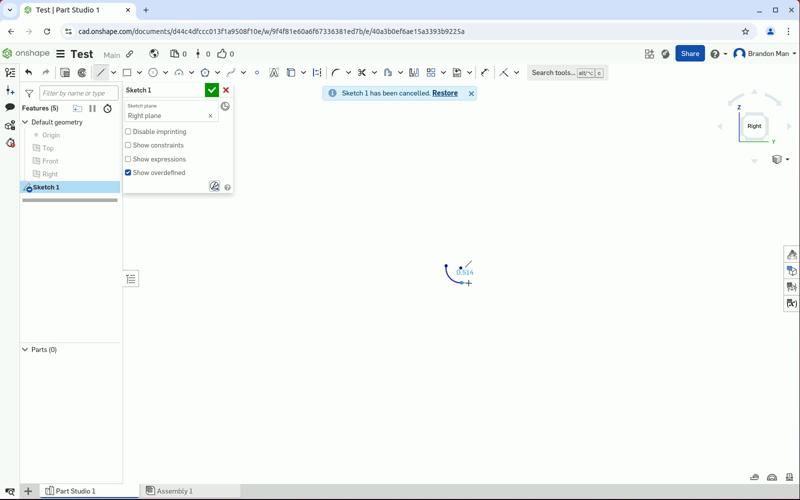
scroll(6)
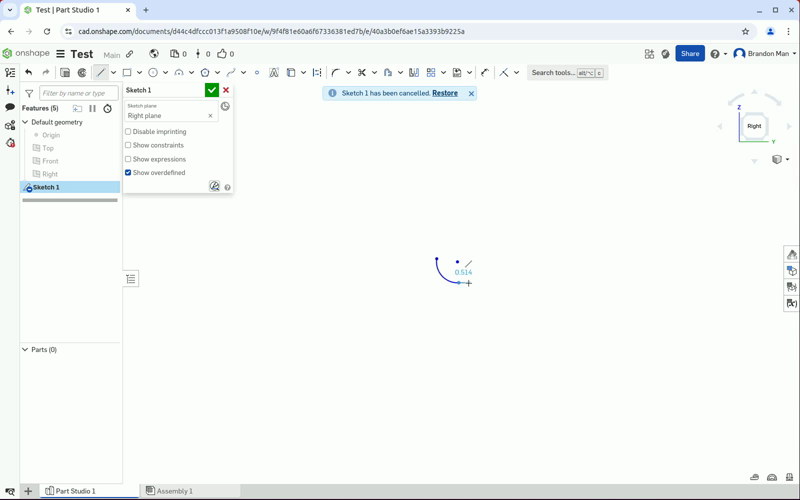
scroll(6)
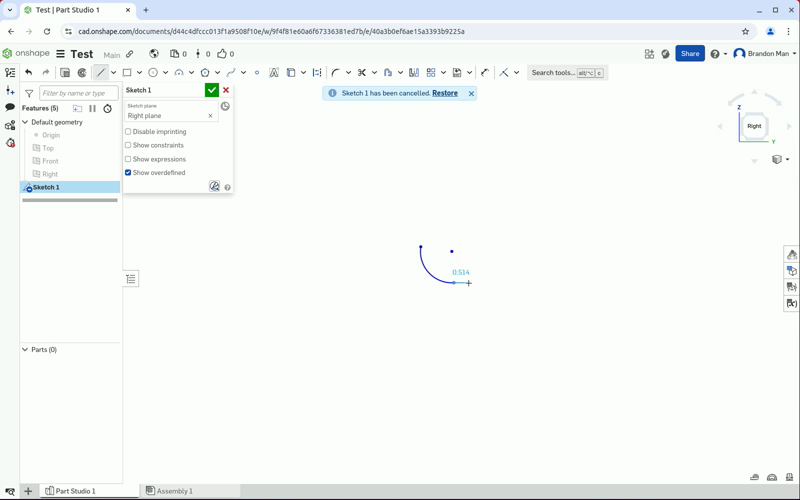
scroll(6)
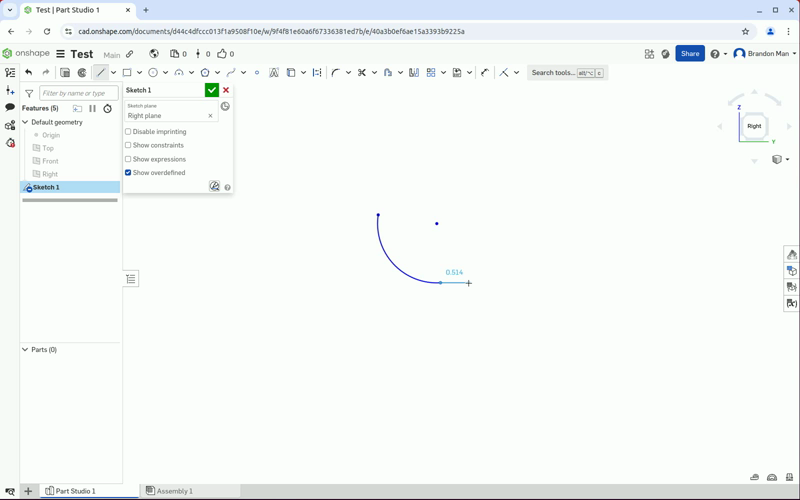
click(468, 282)
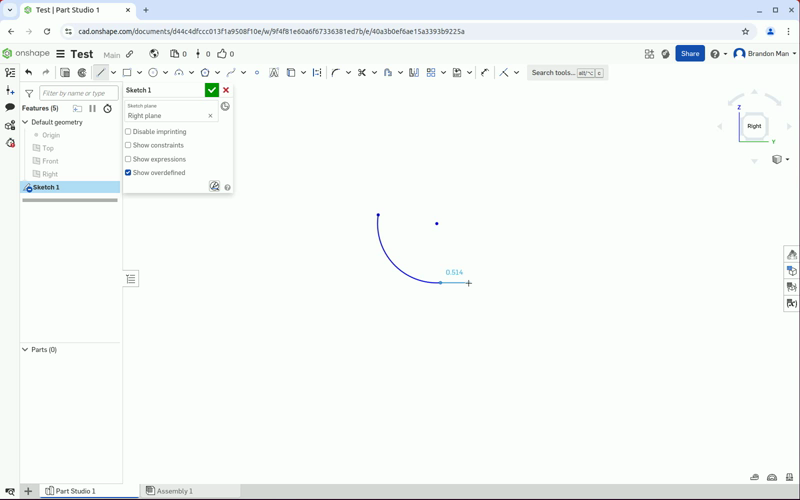
scroll(-6)
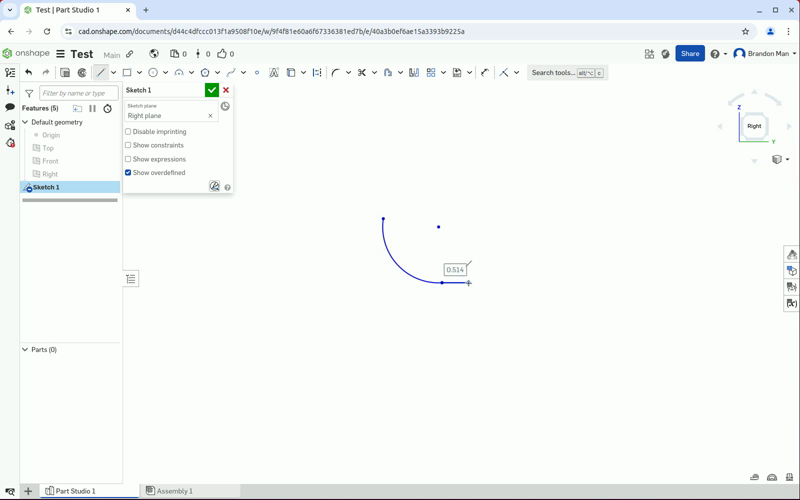
scroll(-6)
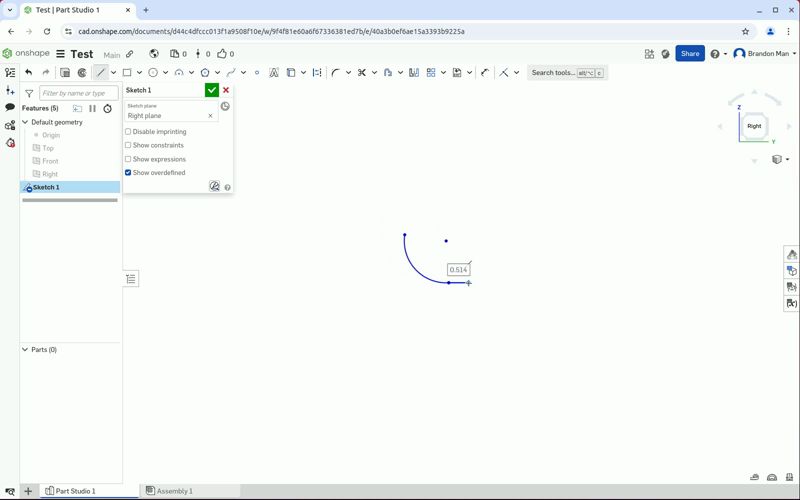
scroll(-6)
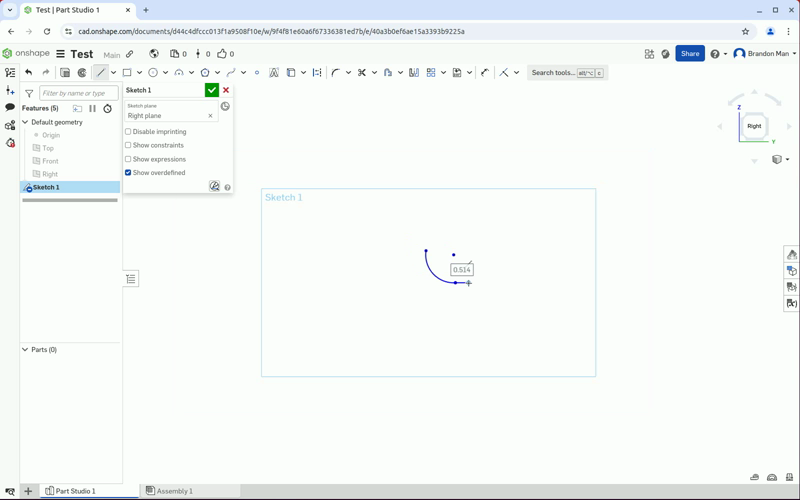
scroll(-6)
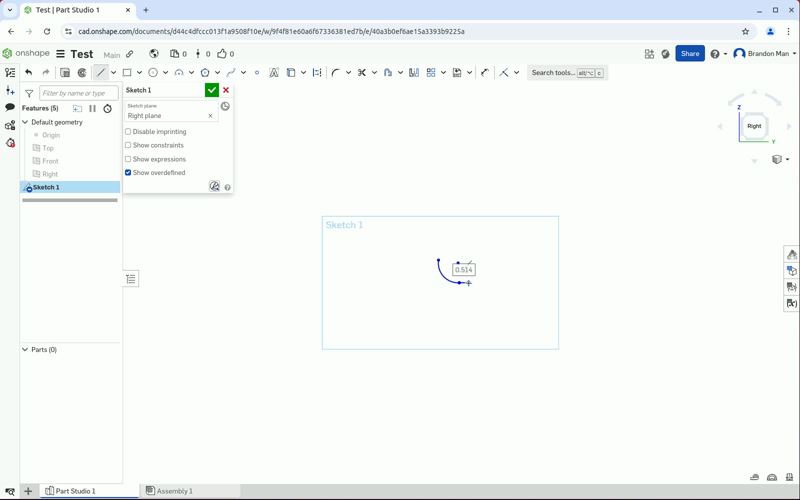
scroll(-6)
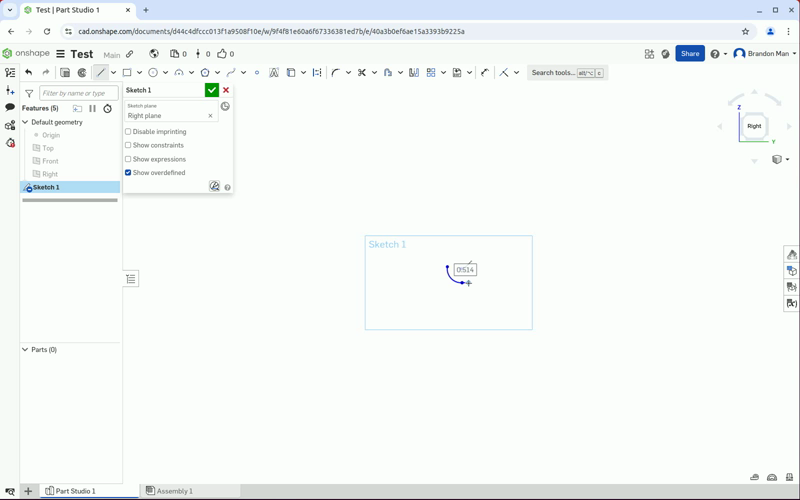
scroll(-6)
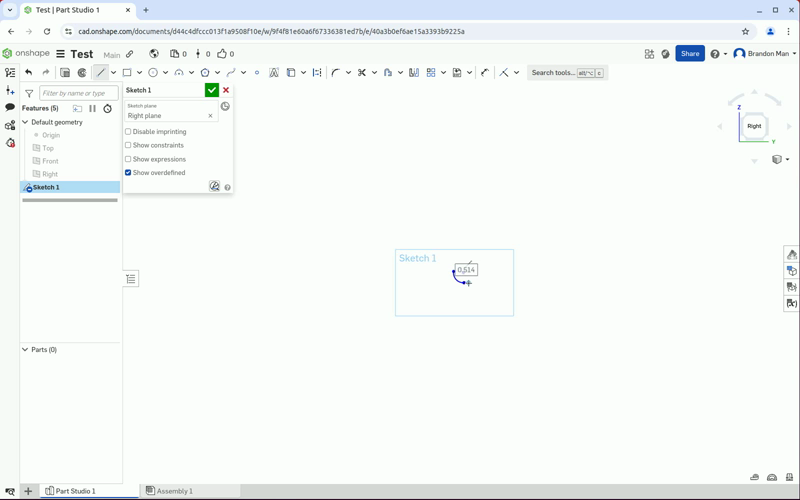
scroll(-6)
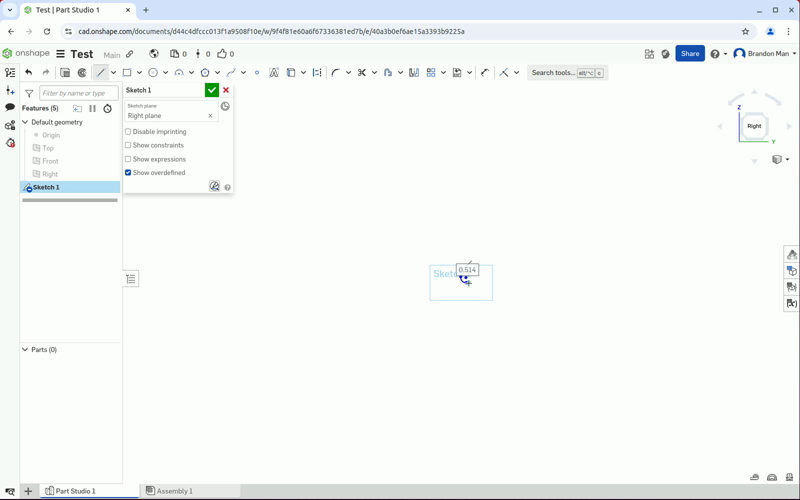
key_up(shift)
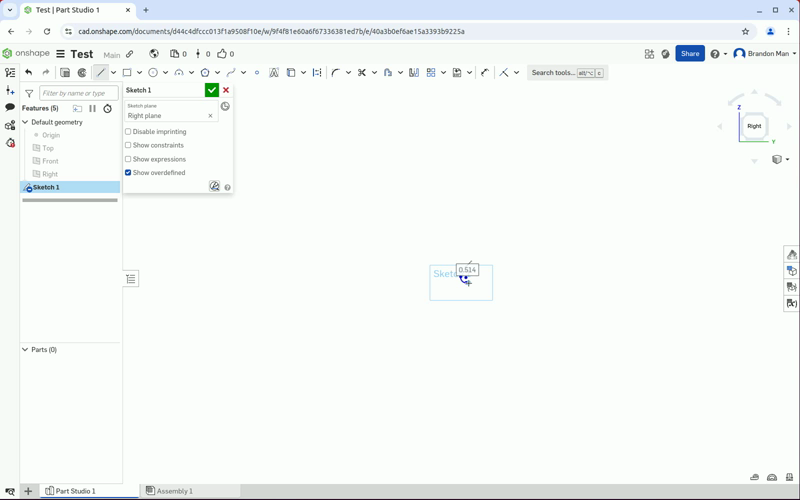
key(esc)
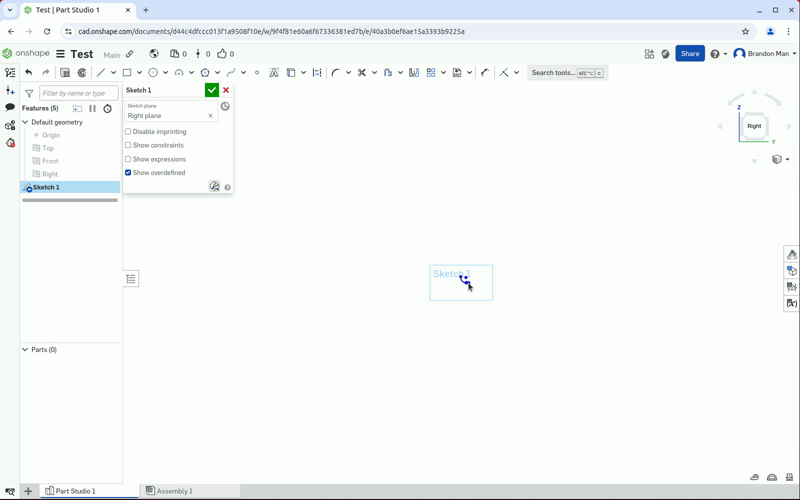
key(a)
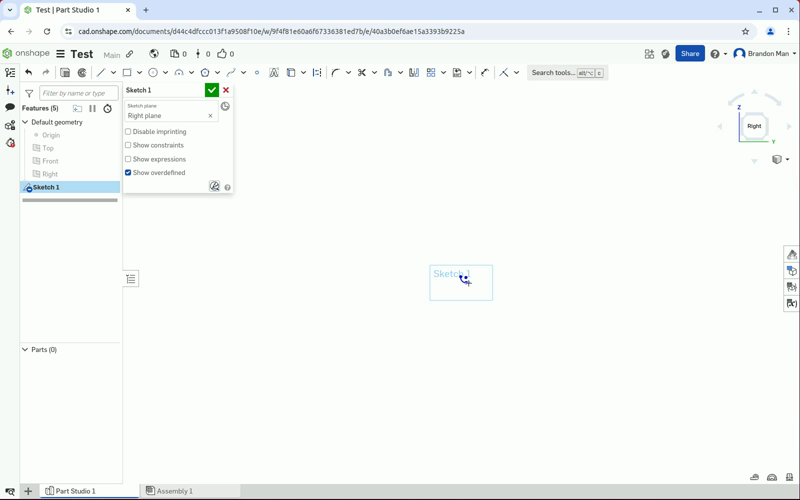
mouse_move(468, 282)
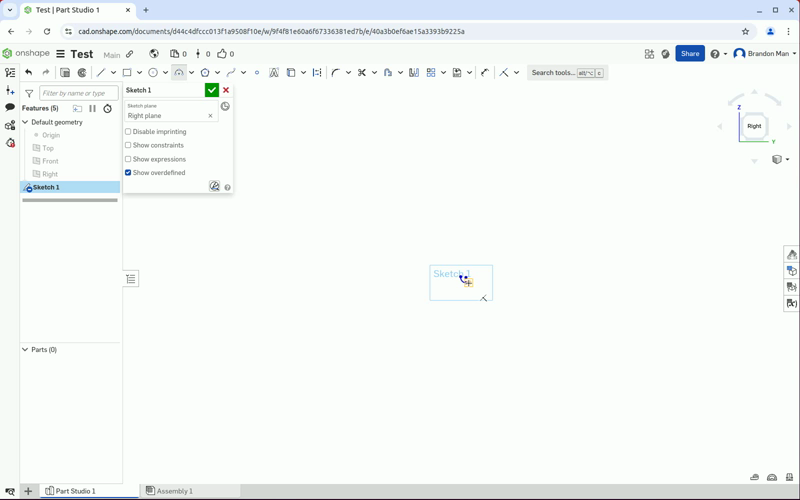
scroll(6)
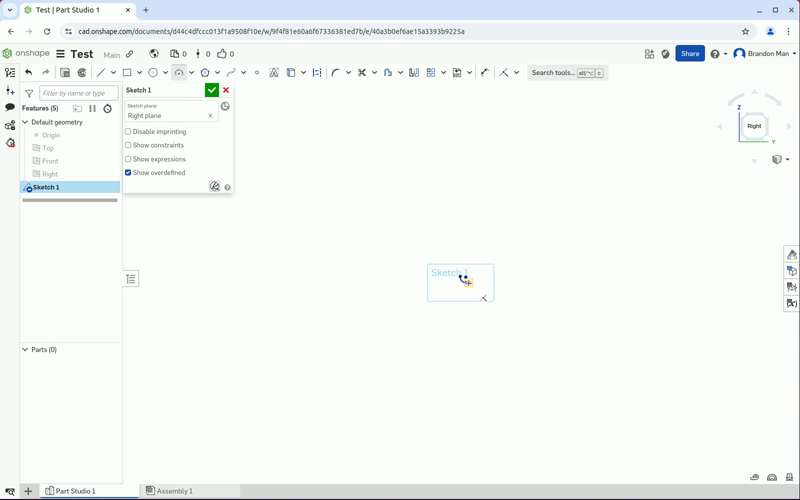
scroll(6)
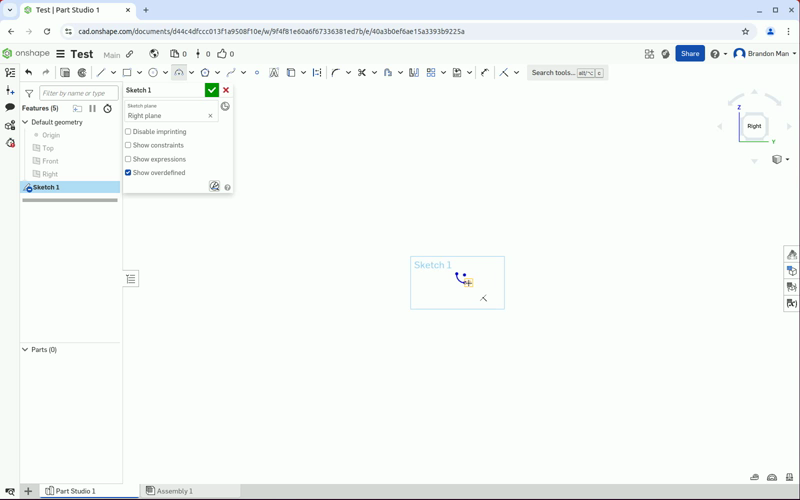
scroll(6)
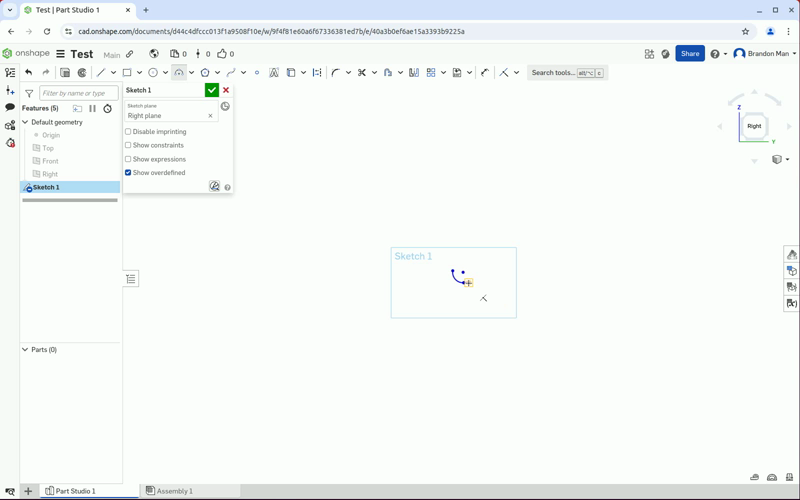
scroll(6)
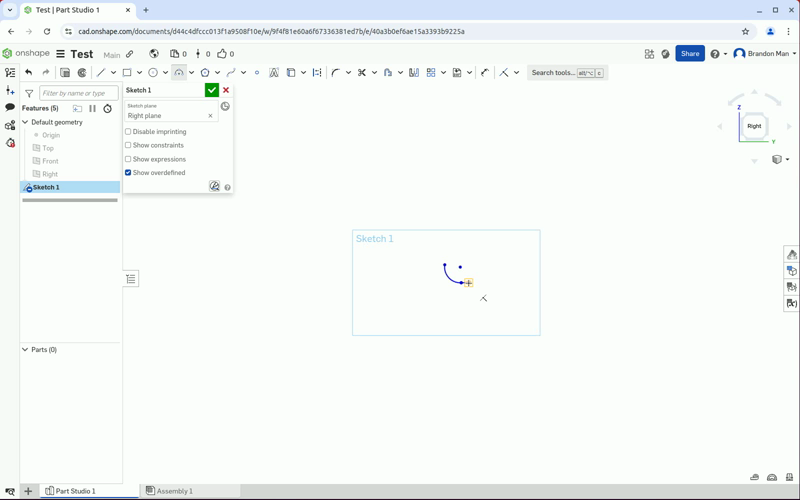
scroll(6)
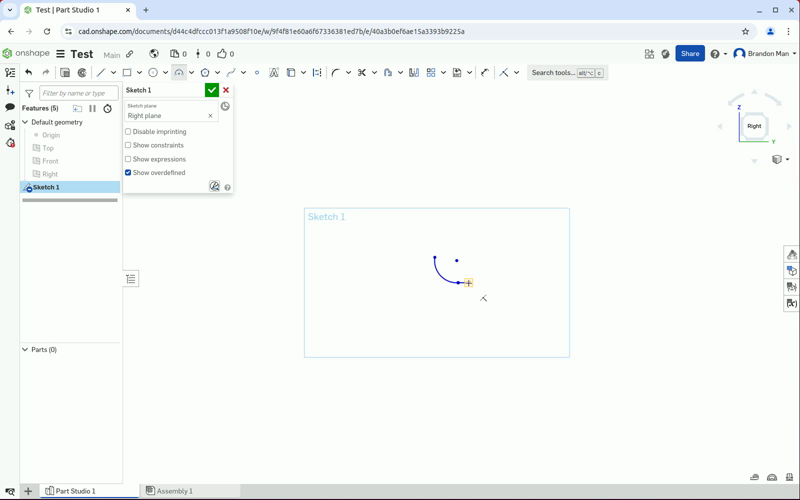
scroll(6)
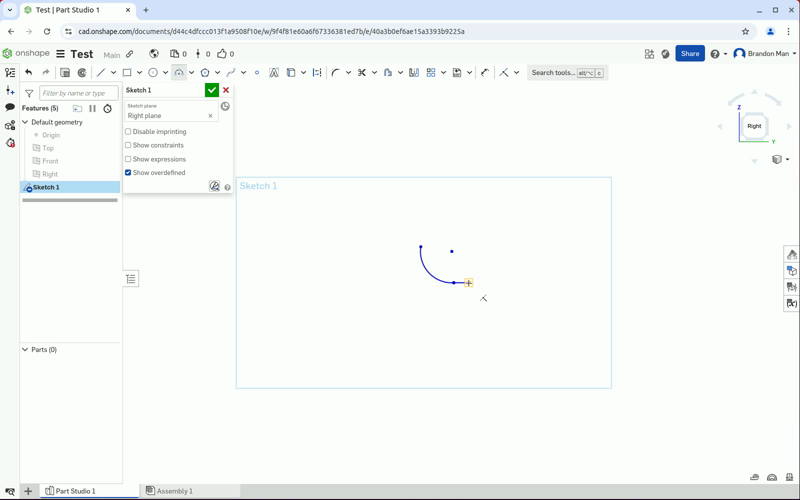
scroll(6)
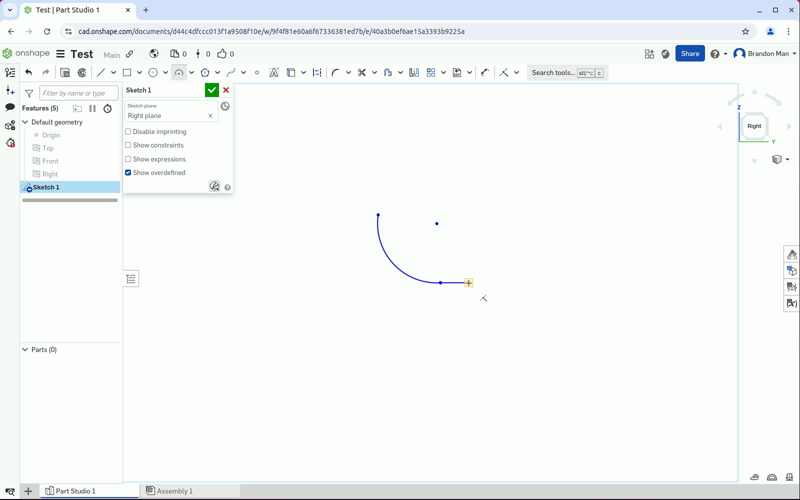
click(468, 282)
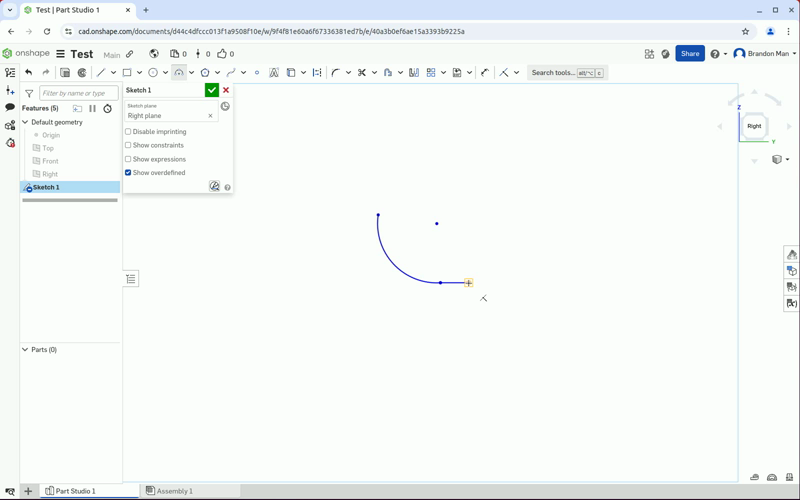
scroll(-6)
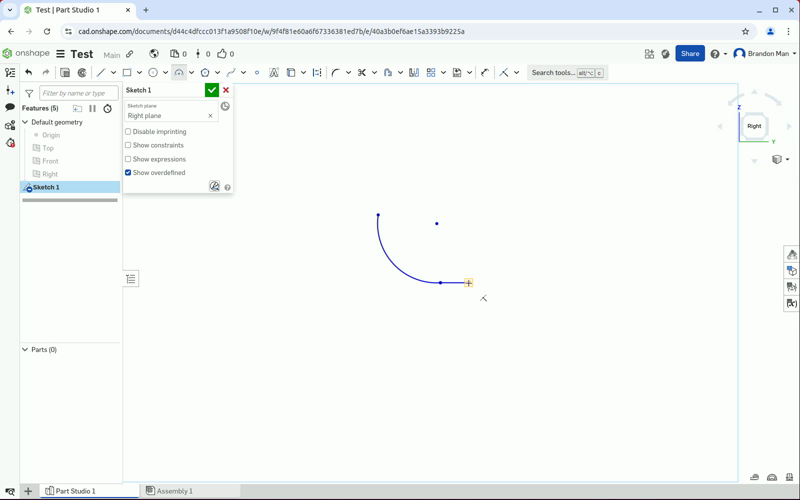
scroll(-6)
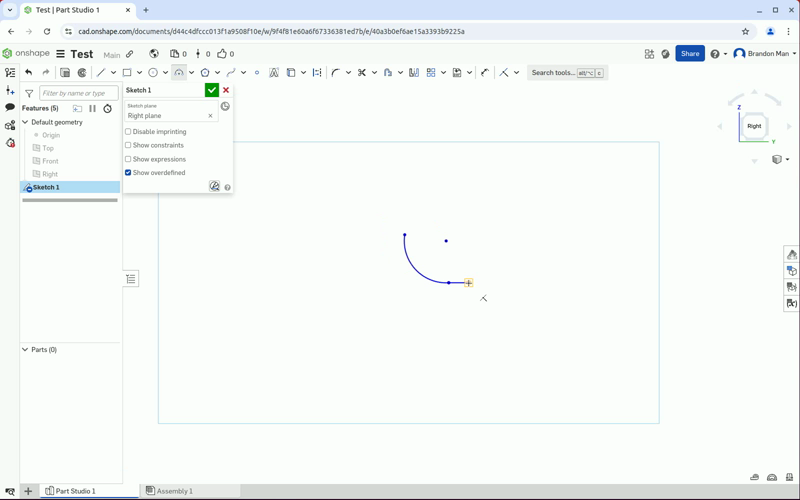
scroll(-6)
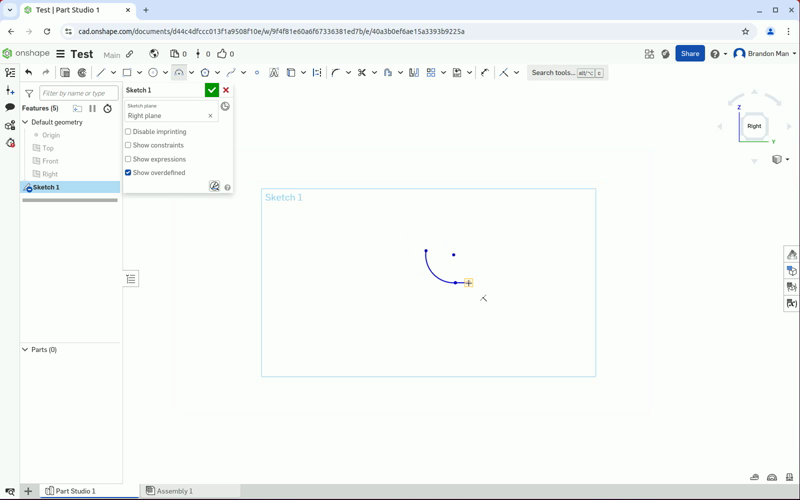
scroll(-6)
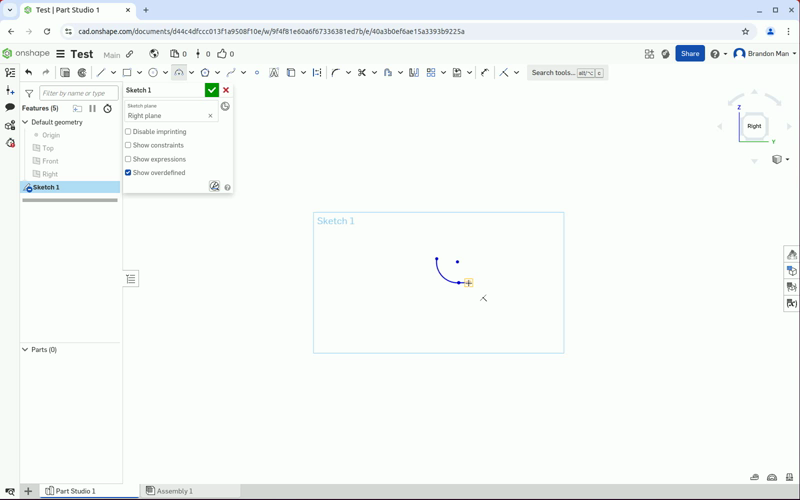
scroll(-6)
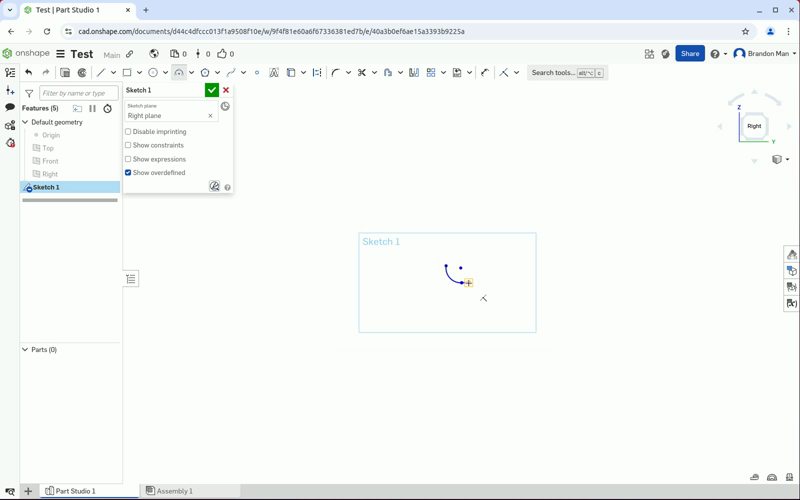
scroll(-6)
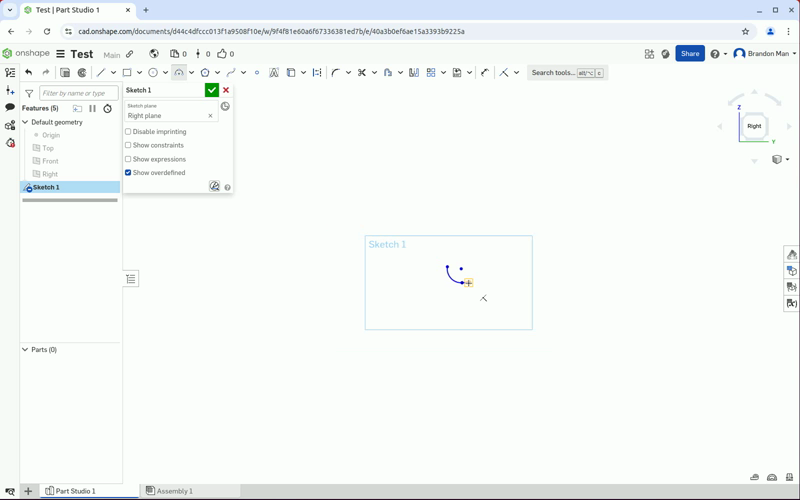
scroll(-6)
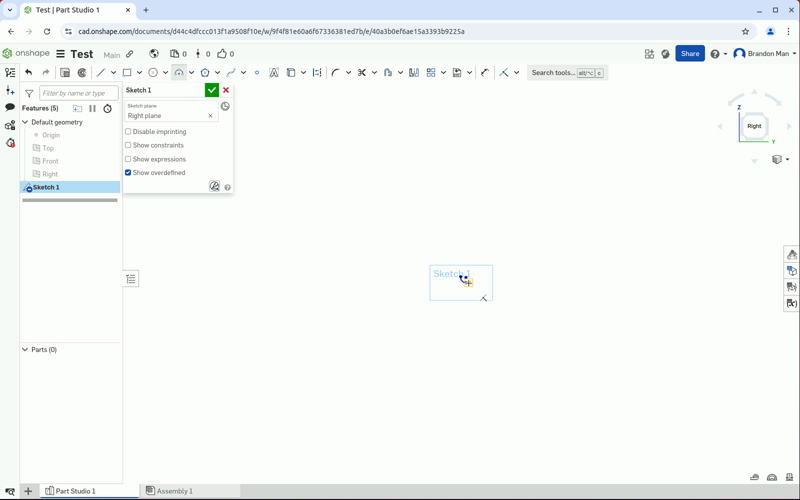
key_down(shift)
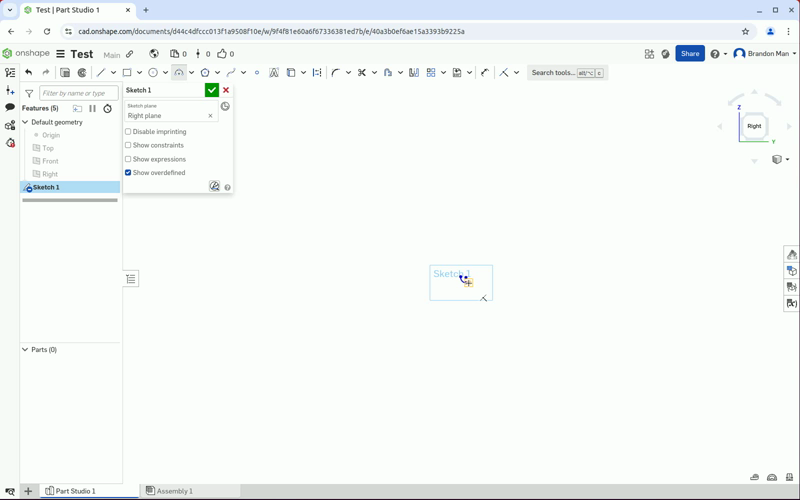
mouse_move(474, 276)
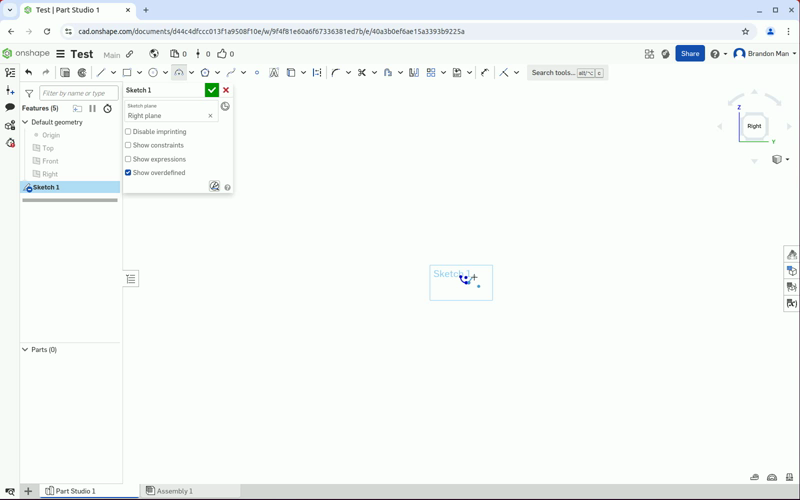
click(474, 276)
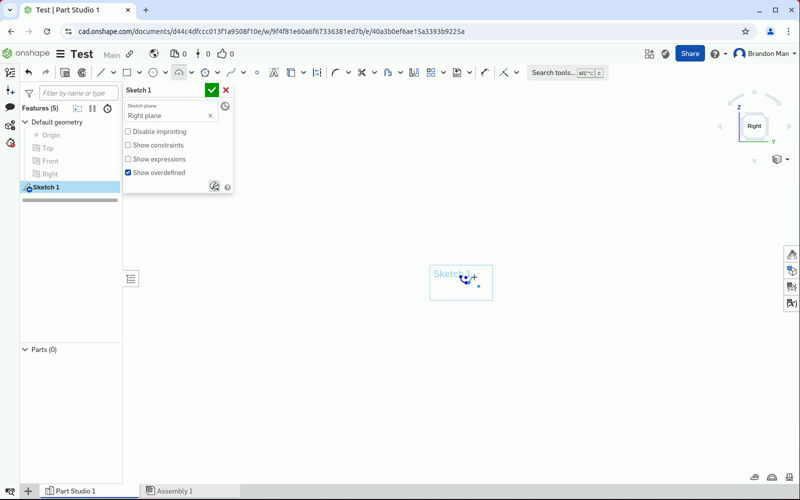
mouse_move(472, 281)
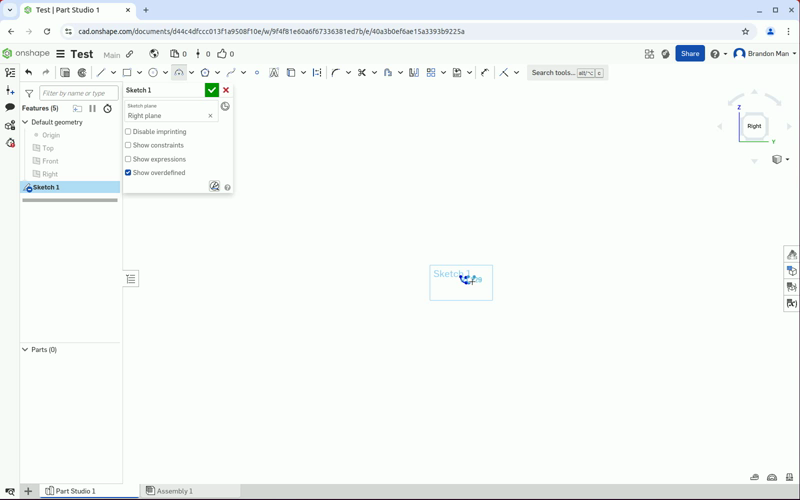
scroll(6)
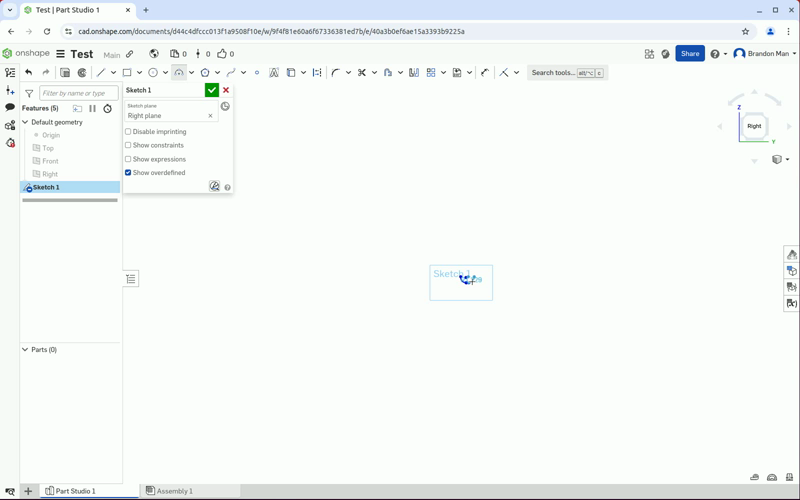
scroll(6)
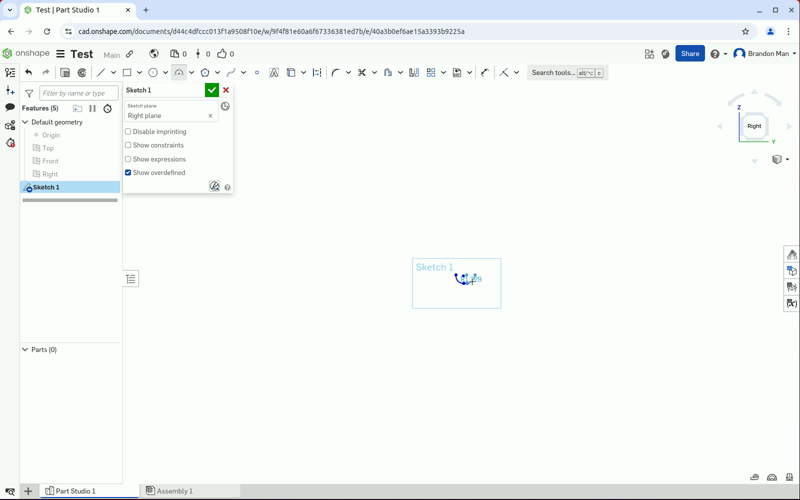
scroll(6)
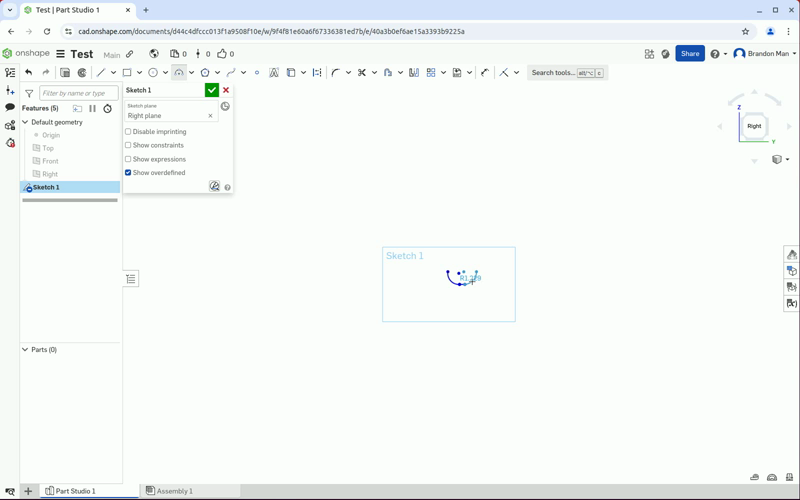
scroll(6)
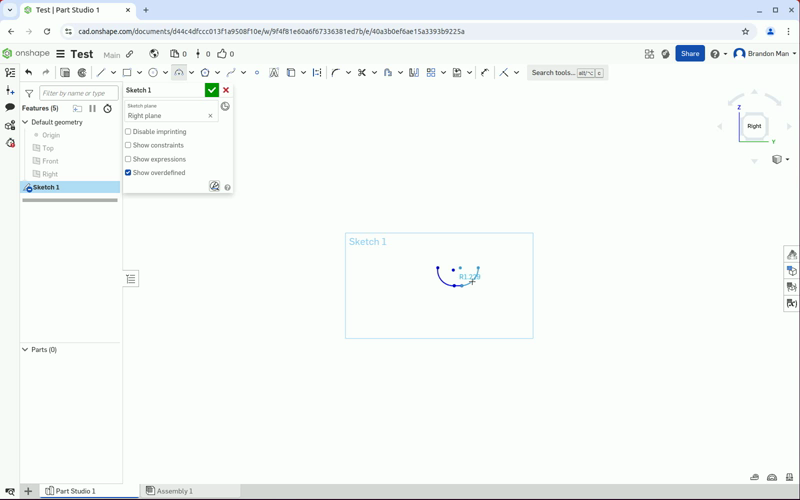
scroll(6)
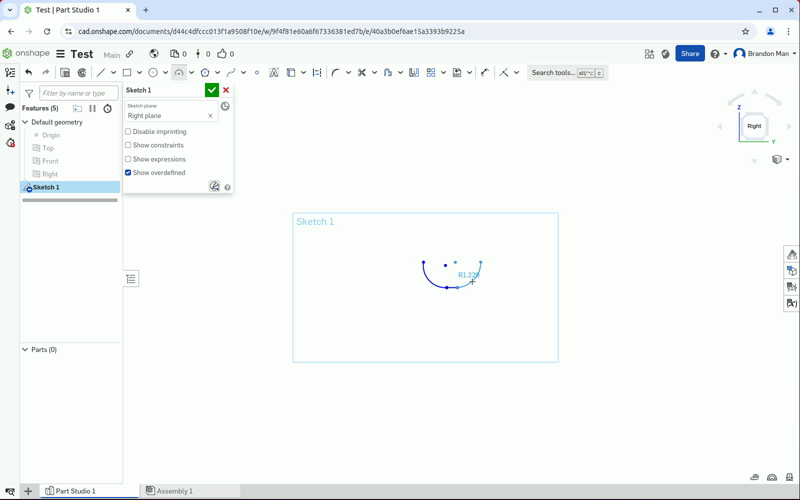
scroll(6)
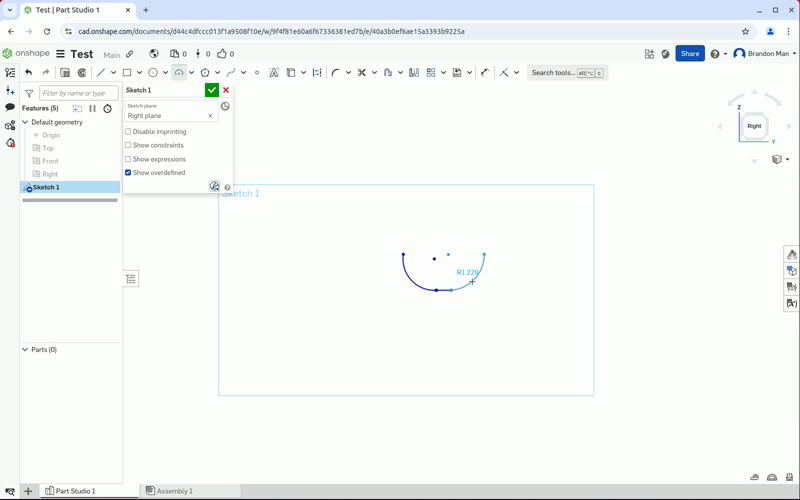
scroll(6)
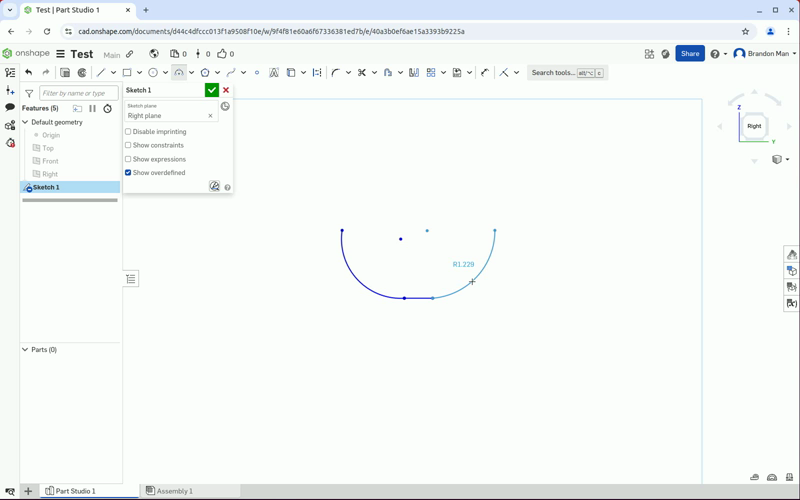
click(472, 281)
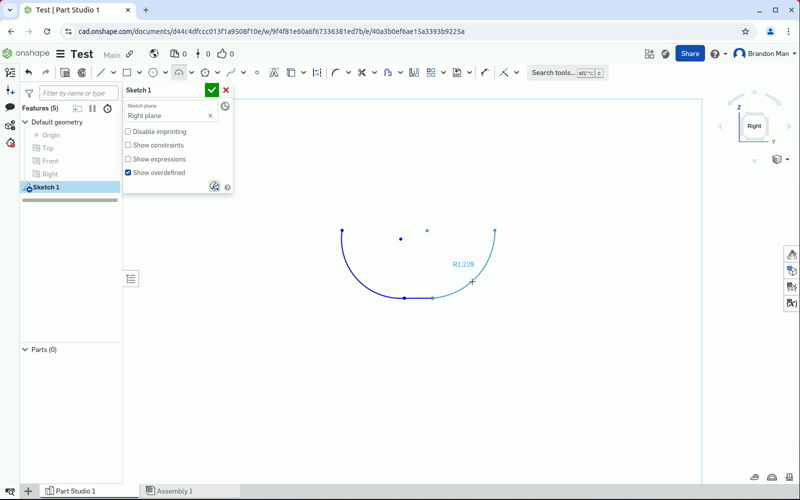
scroll(-6)
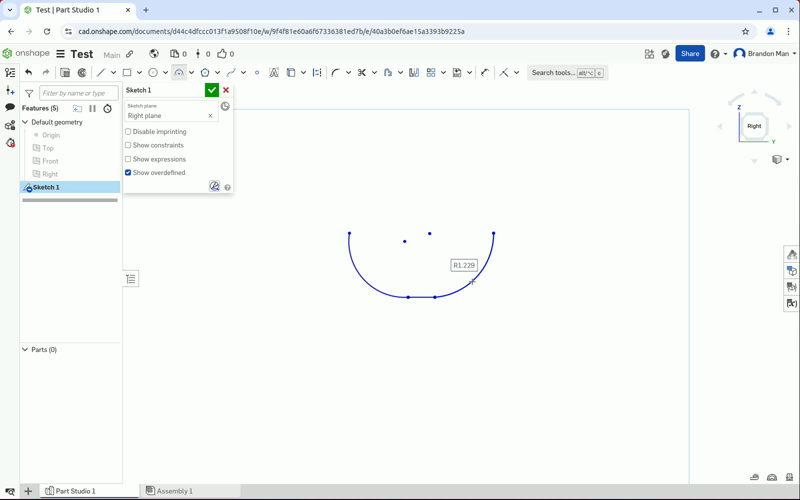
scroll(-6)
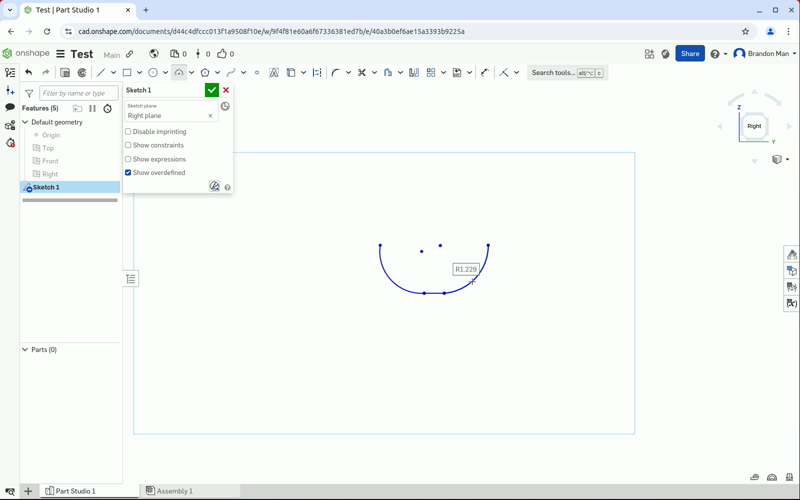
scroll(-6)
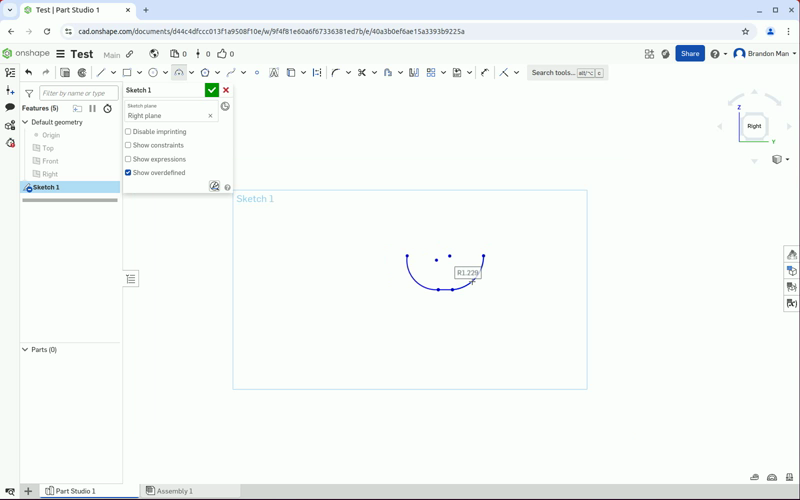
scroll(-6)
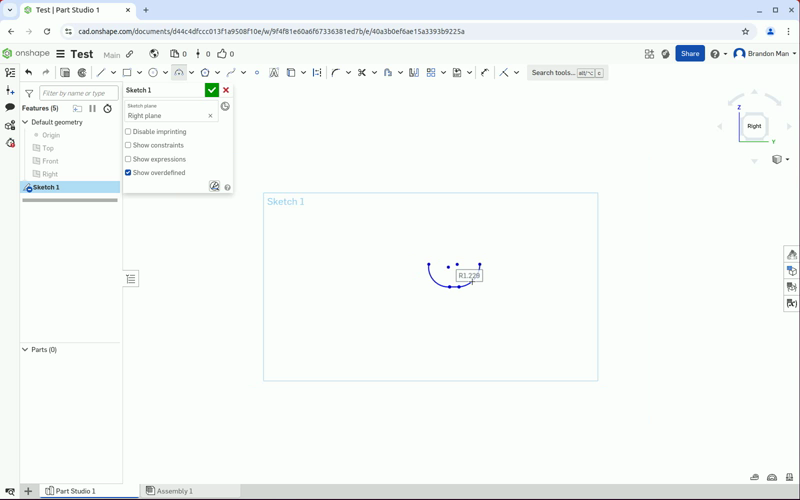
scroll(-6)
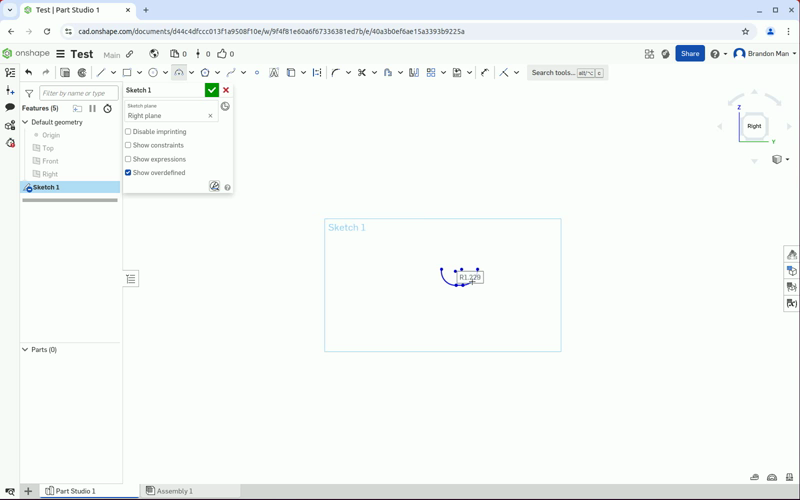
scroll(-6)
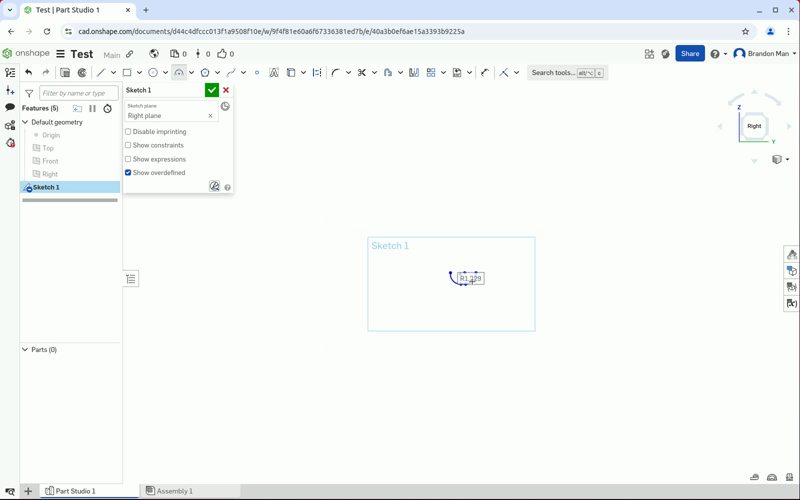
scroll(-6)
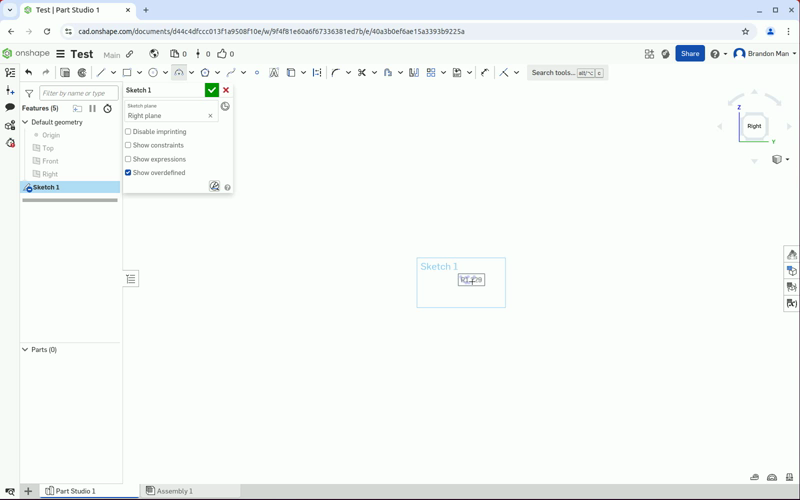
key_up(shift)
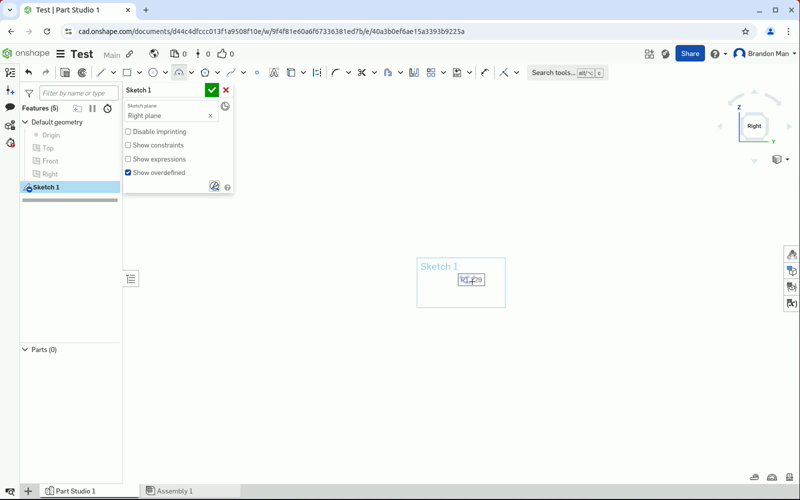
key(esc)
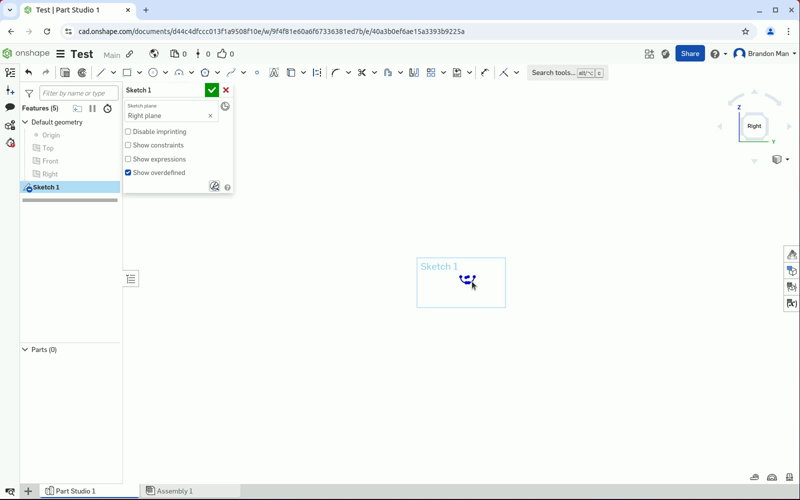
key(l)
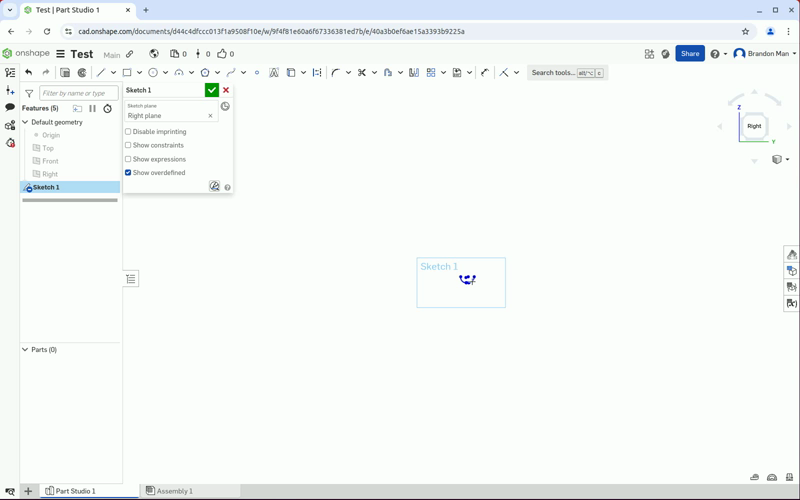
mouse_move(474, 276)
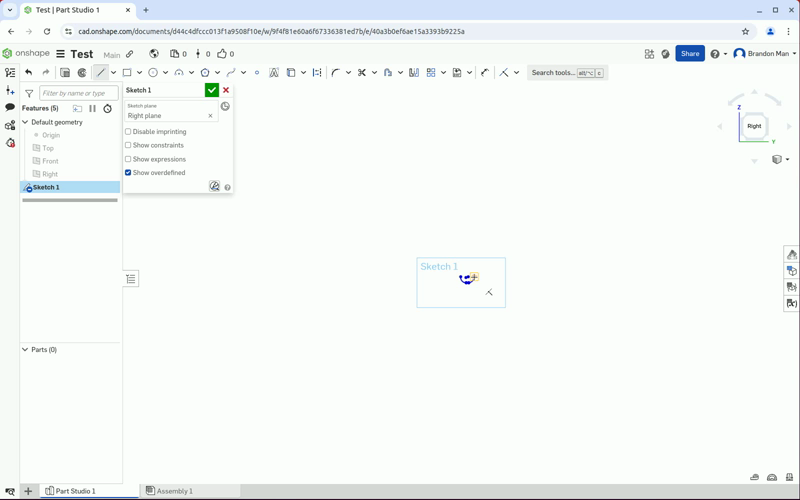
click(474, 276)
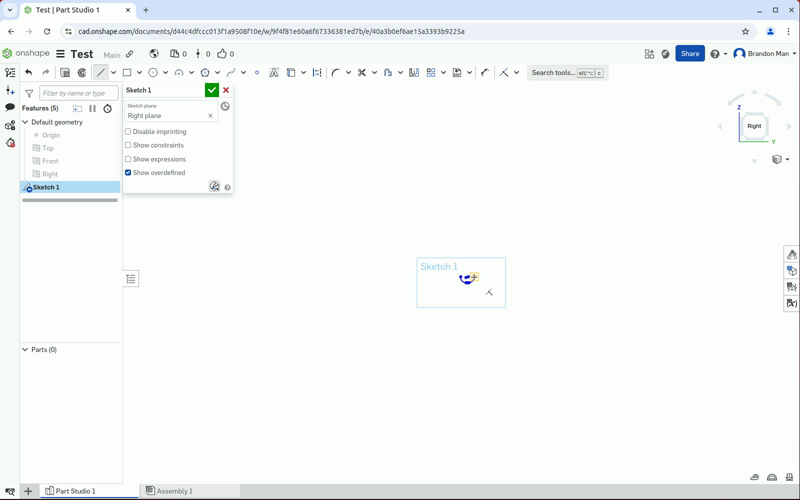
key_down(shift)
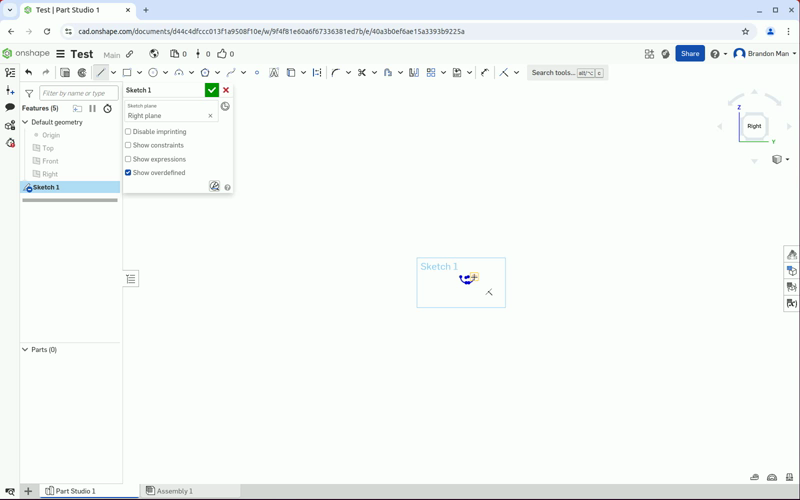
mouse_move(474, 177)
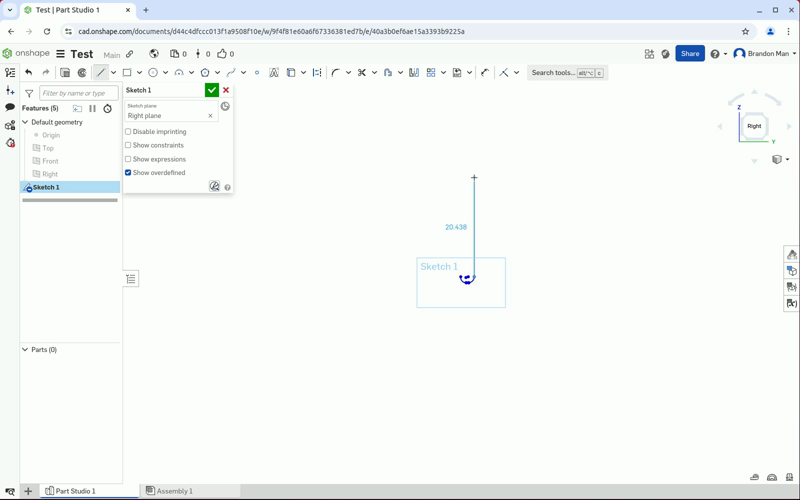
click(474, 177)
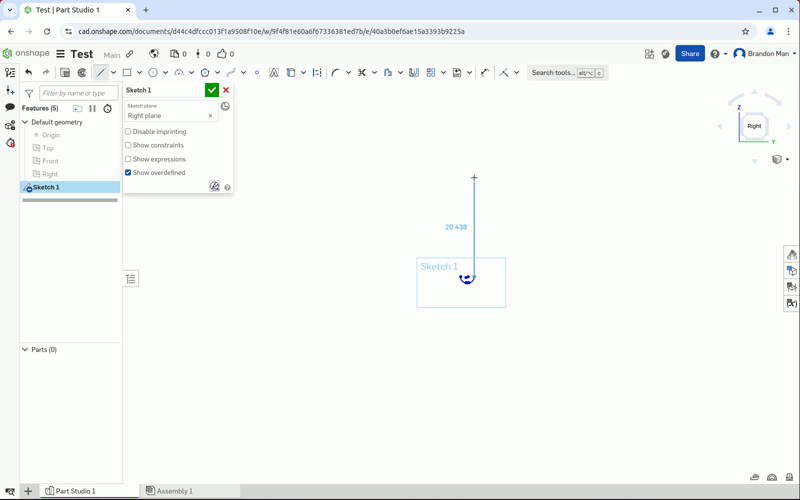
key_up(shift)
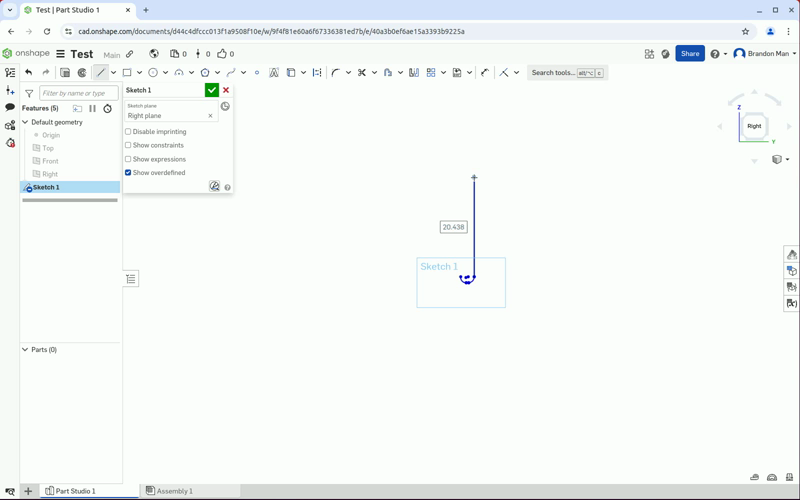
key(esc)
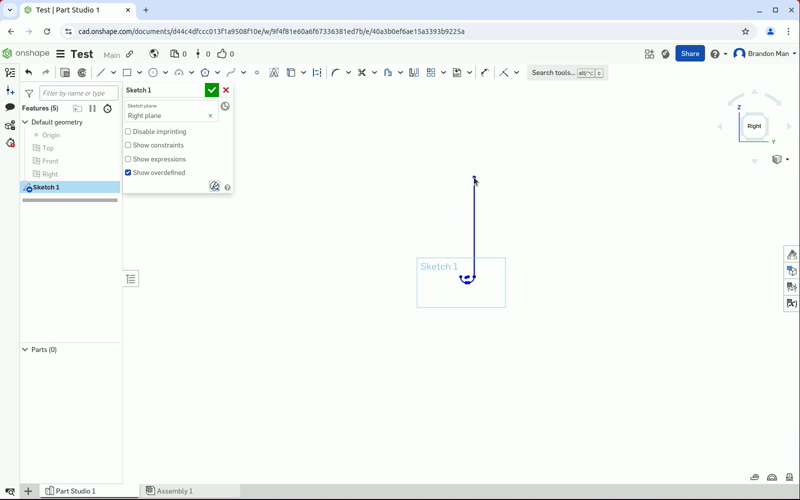
key(a)
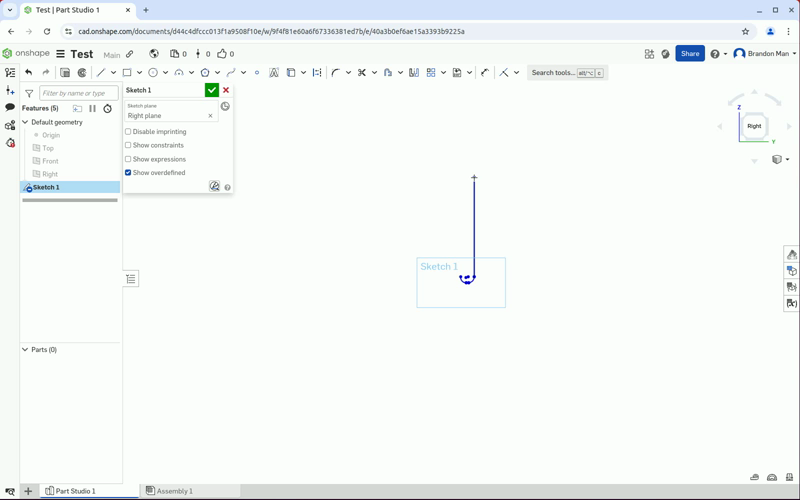
mouse_move(474, 177)
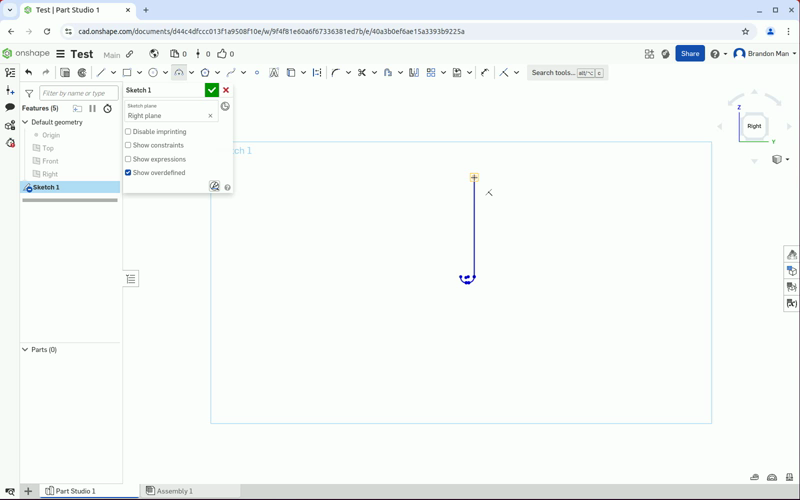
click(474, 177)
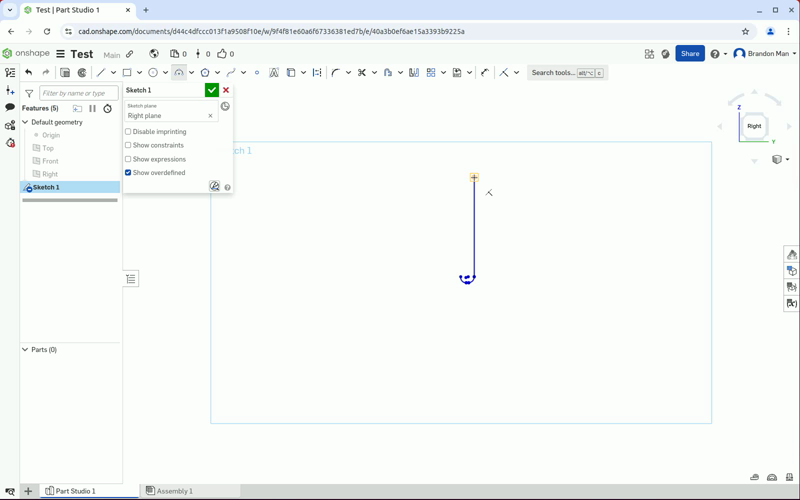
key_down(shift)
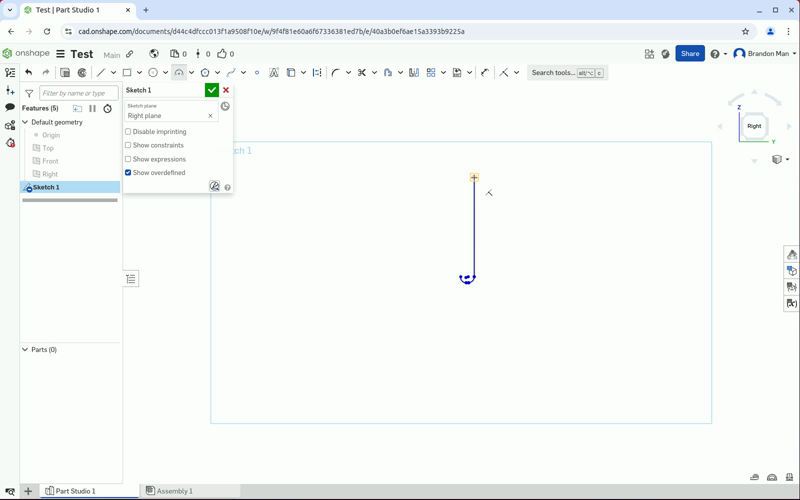
mouse_move(460, 177)
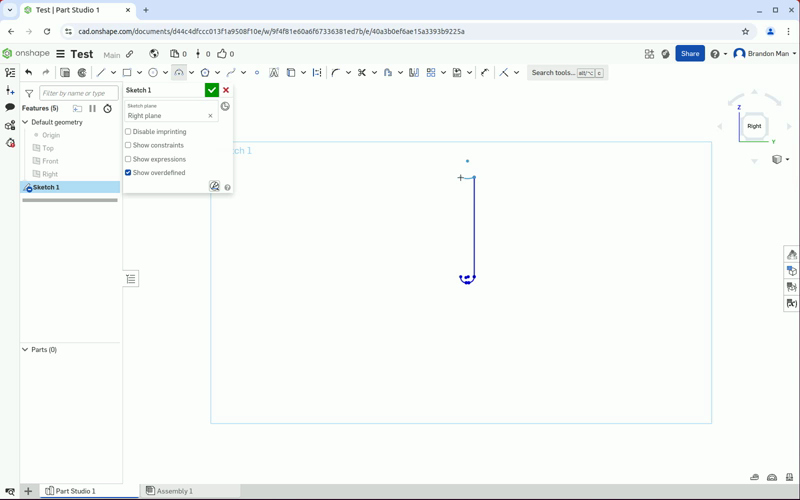
click(460, 177)
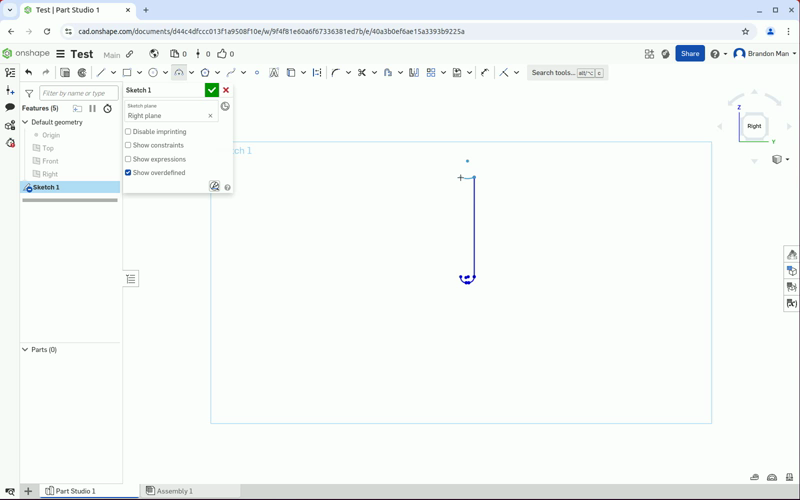
mouse_move(467, 170)
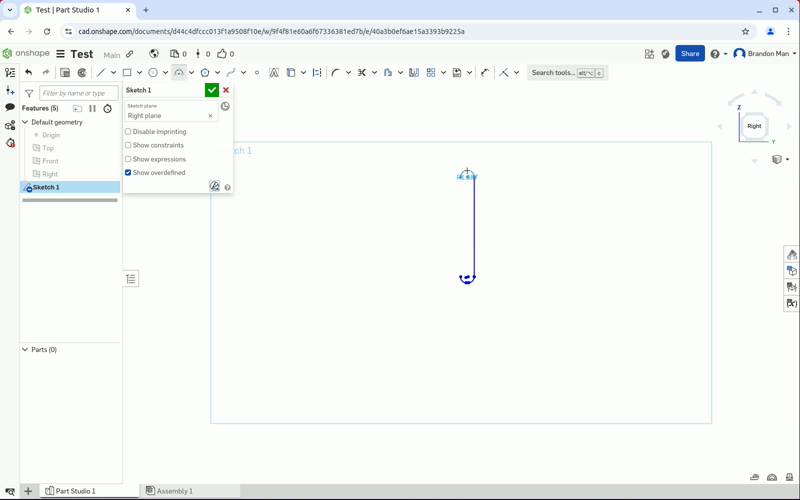
click(467, 170)
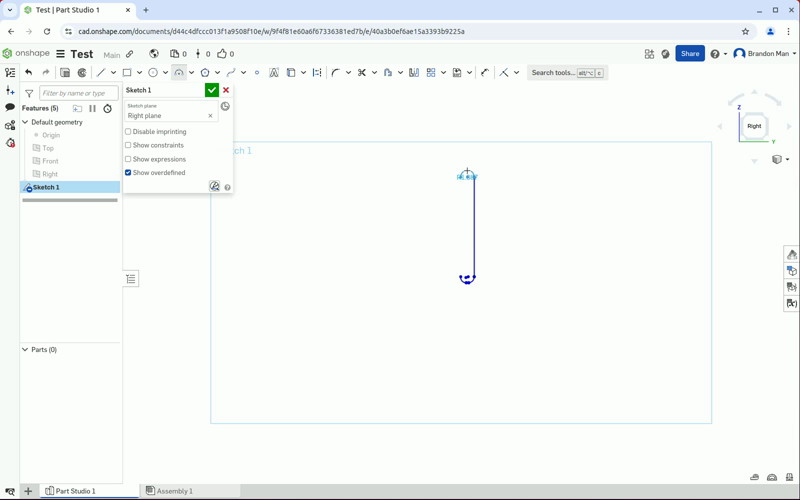
key_up(shift)
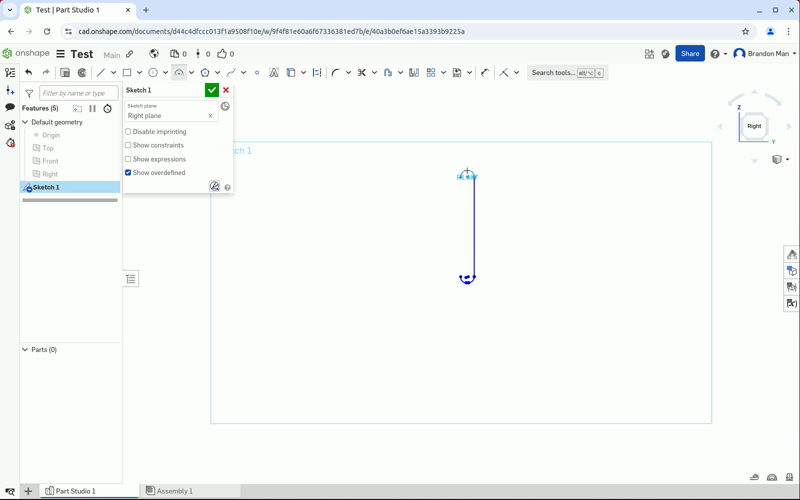
key(esc)
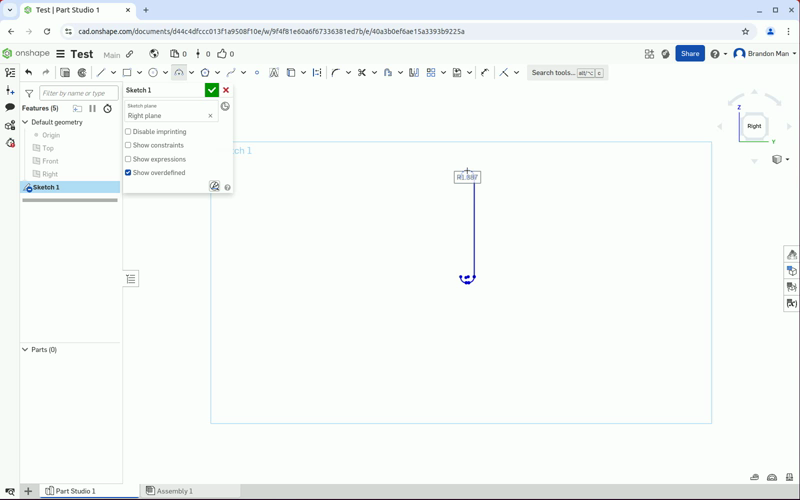
key(l)
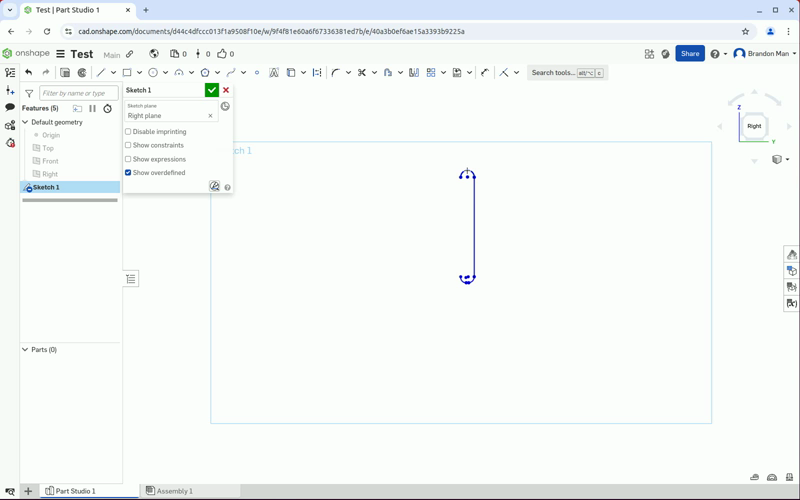
mouse_move(460, 177)
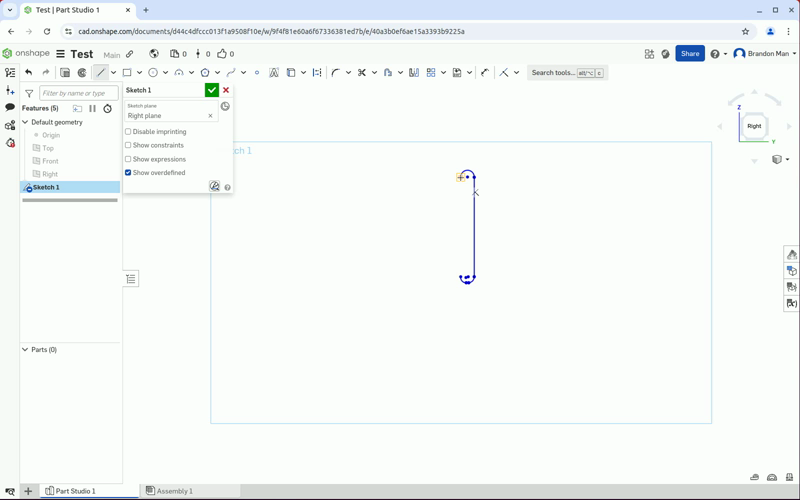
click(460, 177)
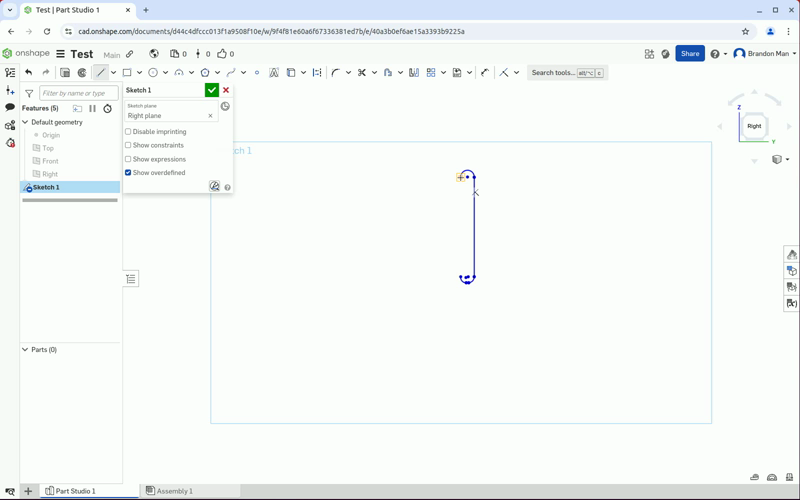
key_down(shift)
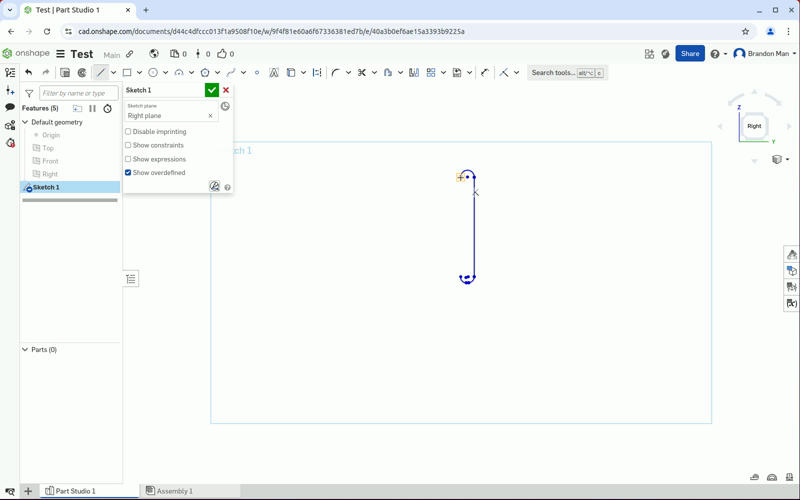
mouse_move(460, 276)
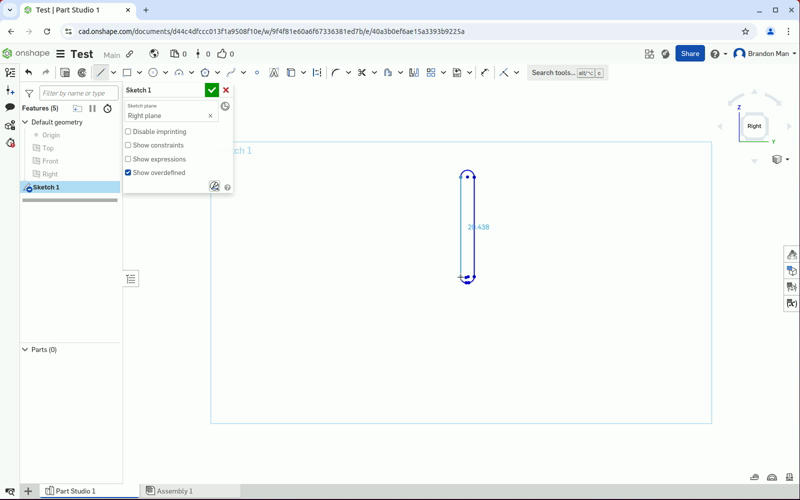
scroll(6)
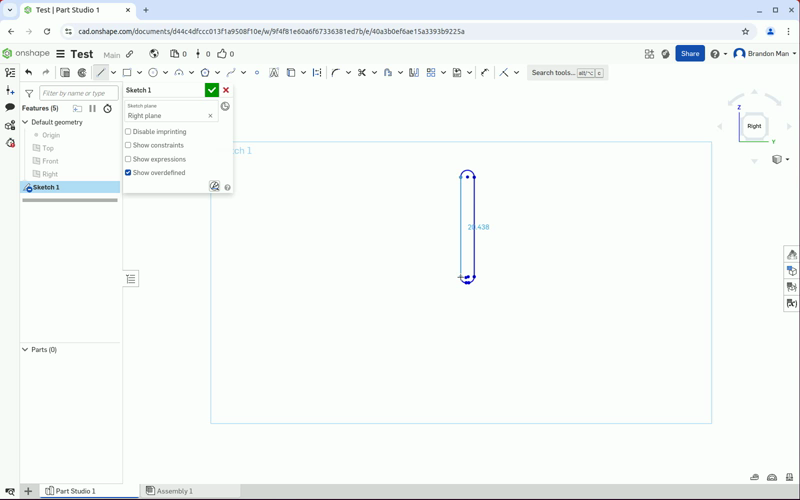
scroll(6)
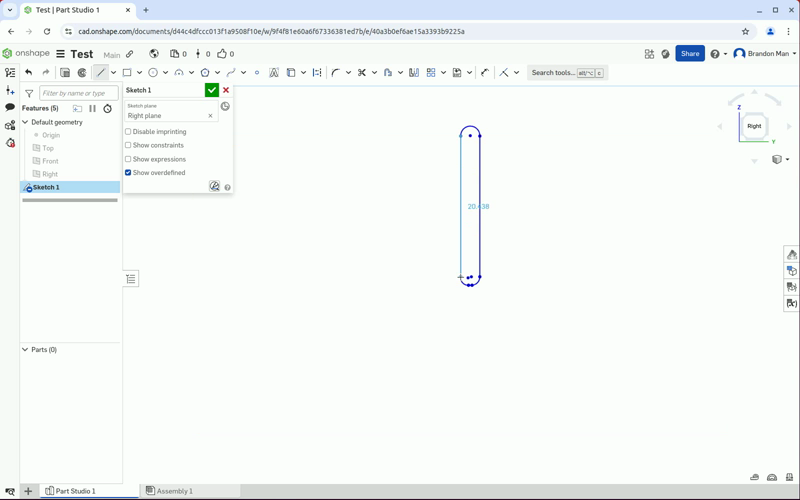
scroll(6)
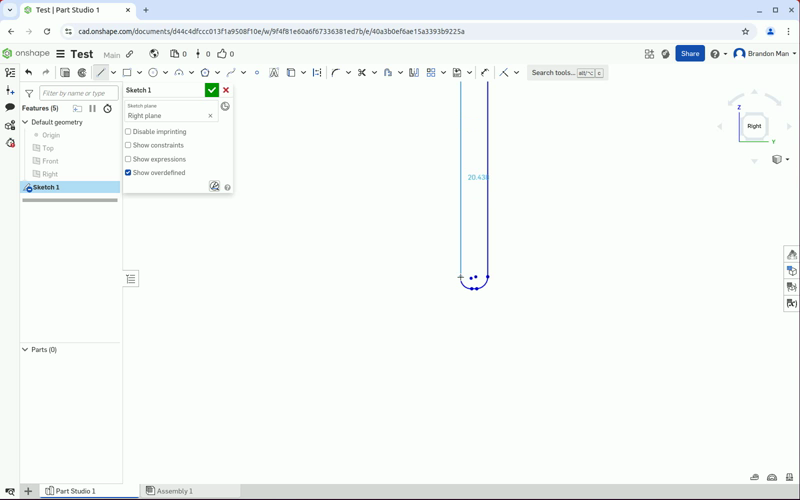
scroll(6)
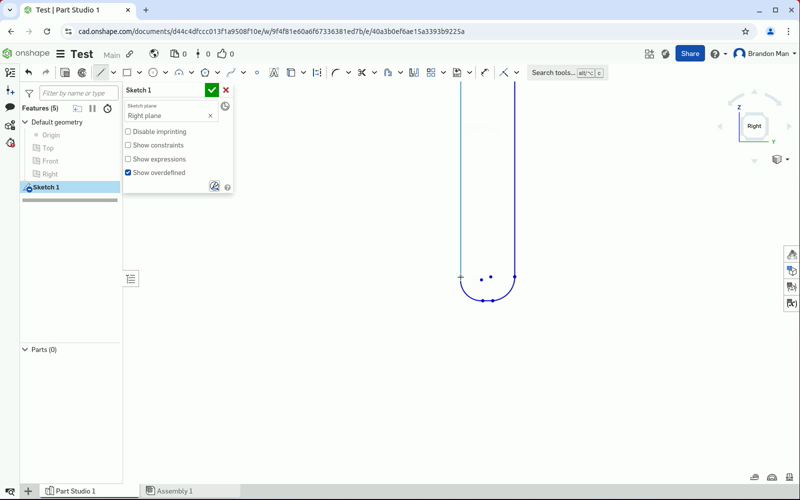
scroll(6)
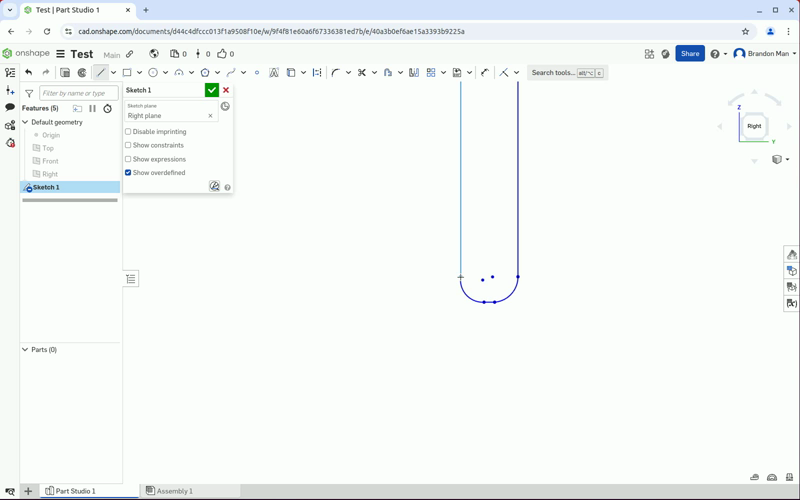
scroll(6)
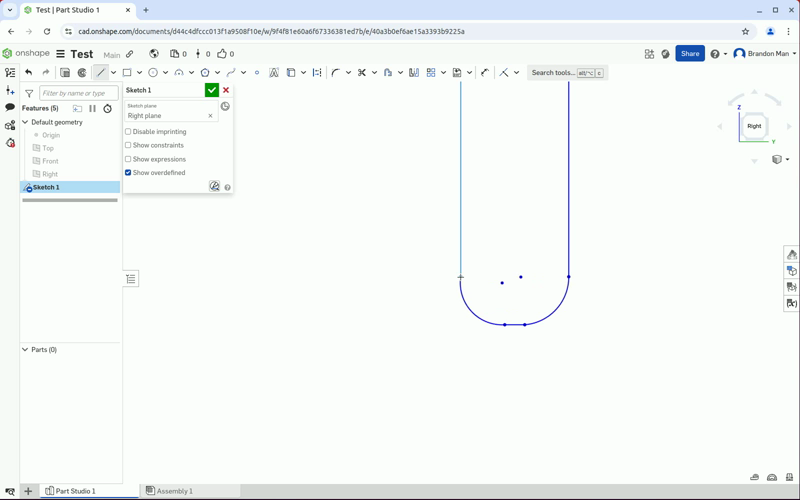
scroll(6)
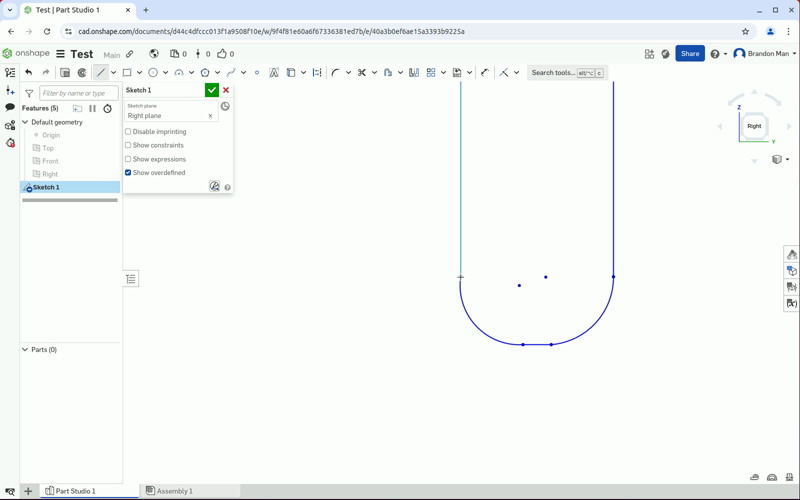
key_up(shift)
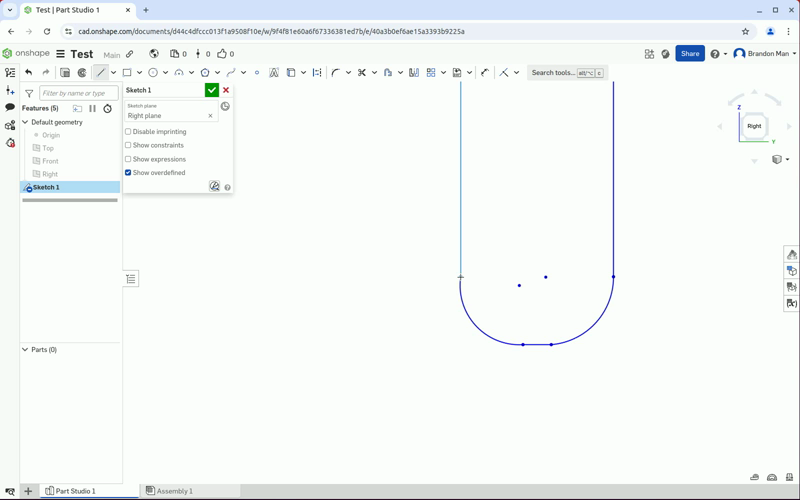
click(460, 276)
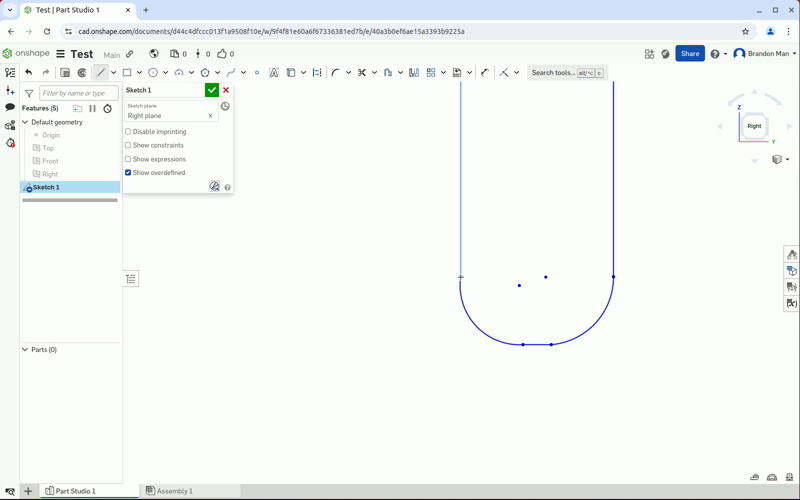
scroll(-6)
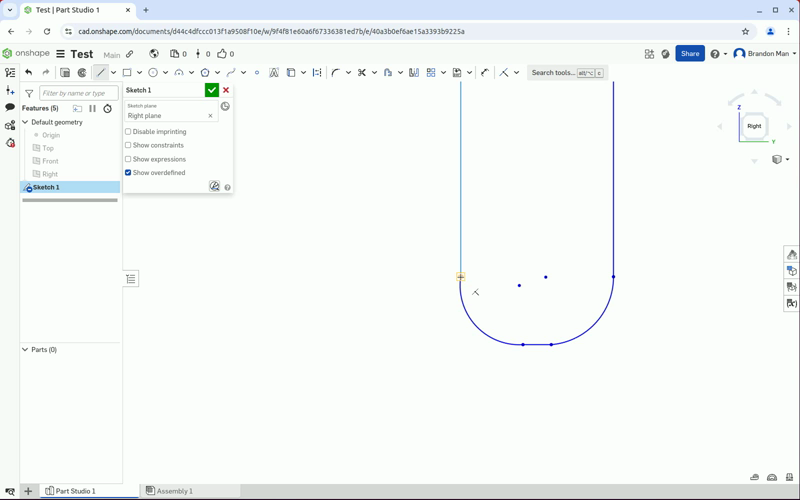
scroll(-6)
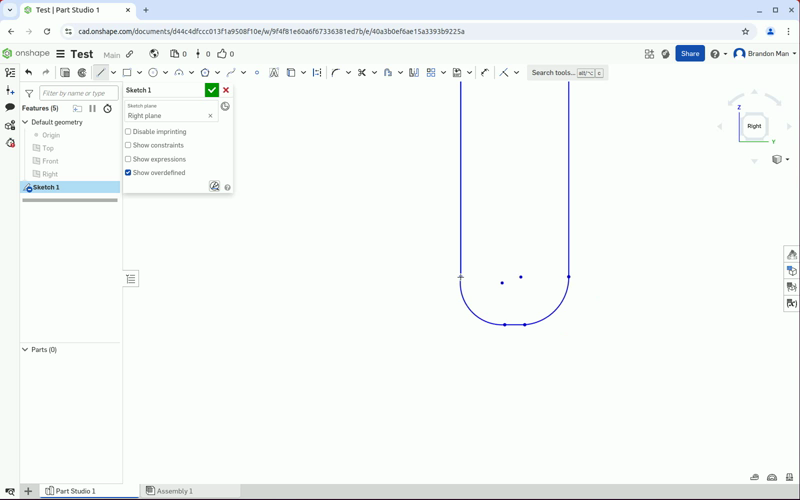
scroll(-6)
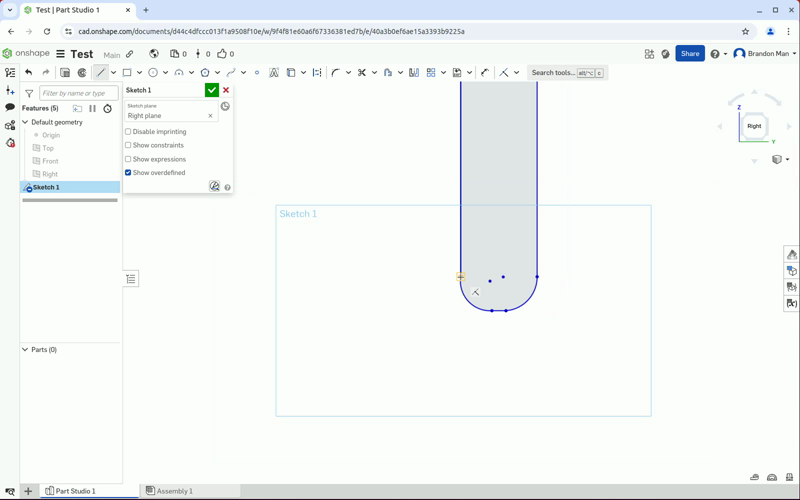
scroll(-6)
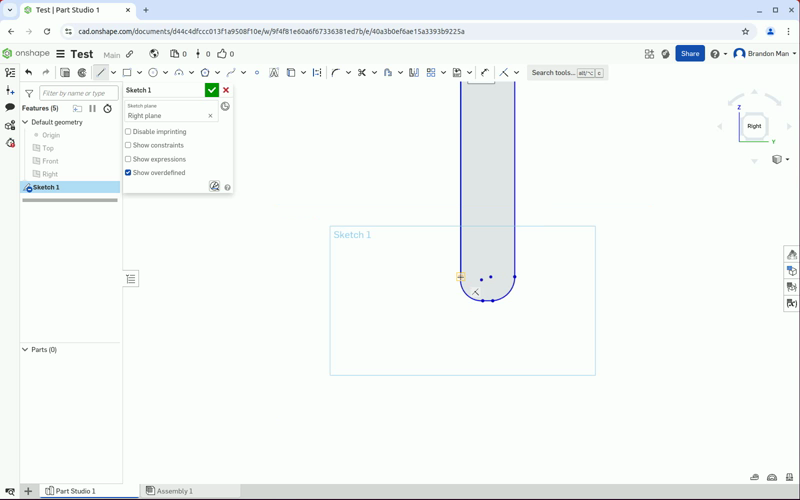
scroll(-6)
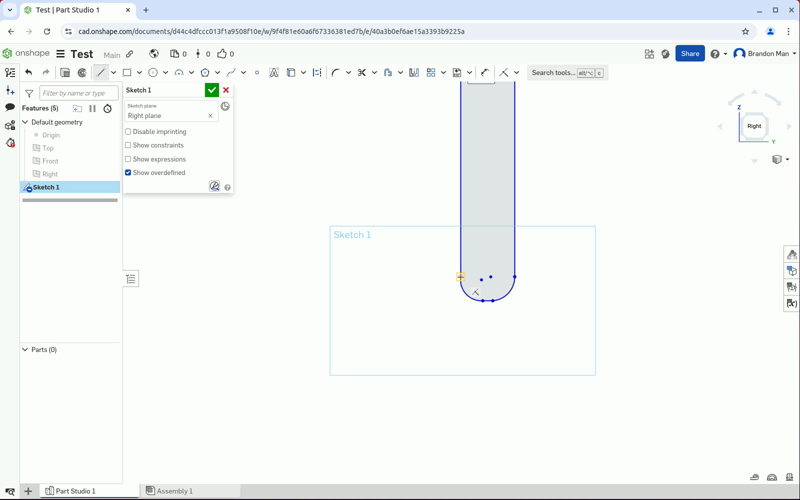
scroll(-6)
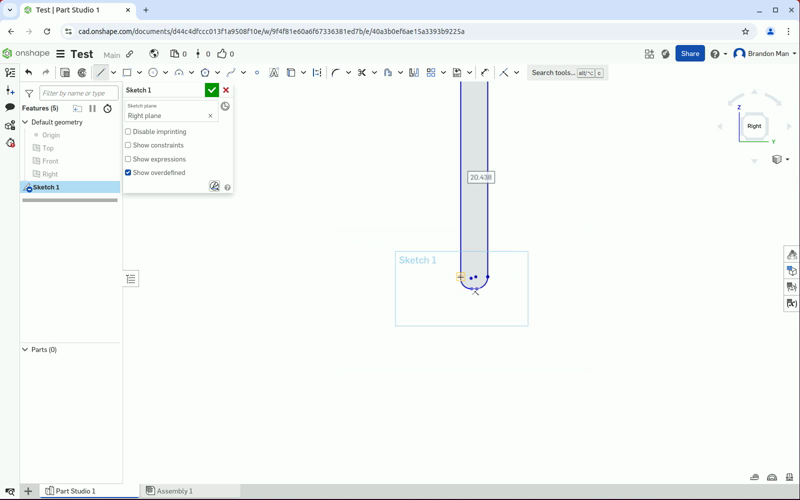
scroll(-6)
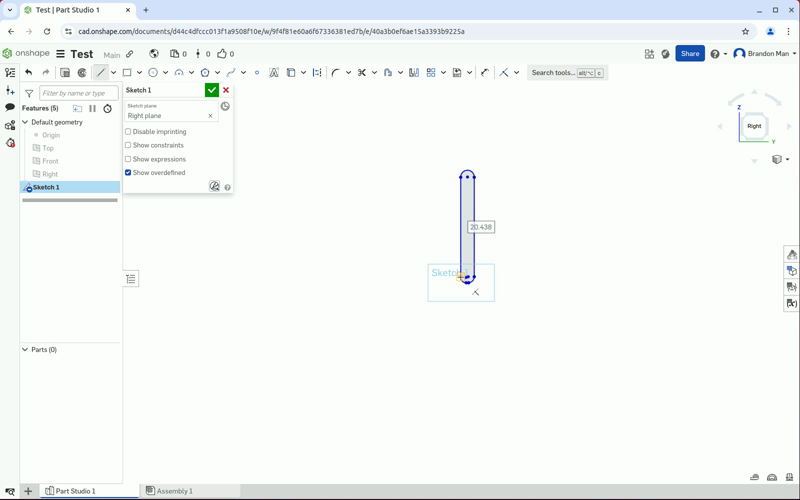
key(esc)
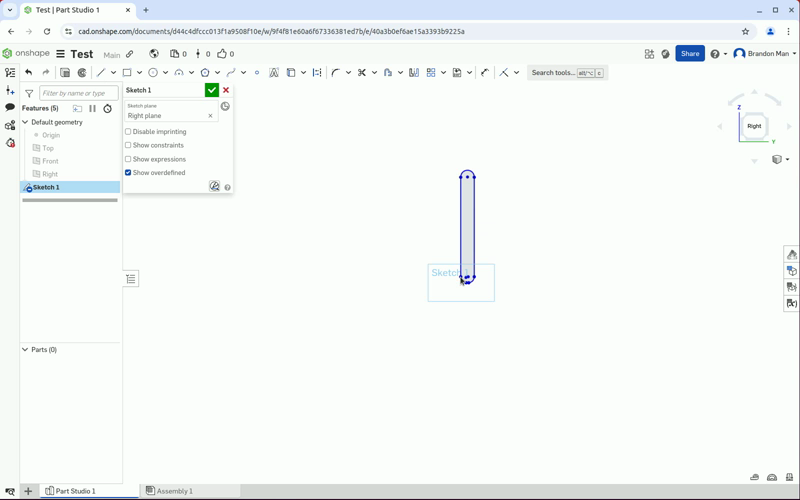
key(c)
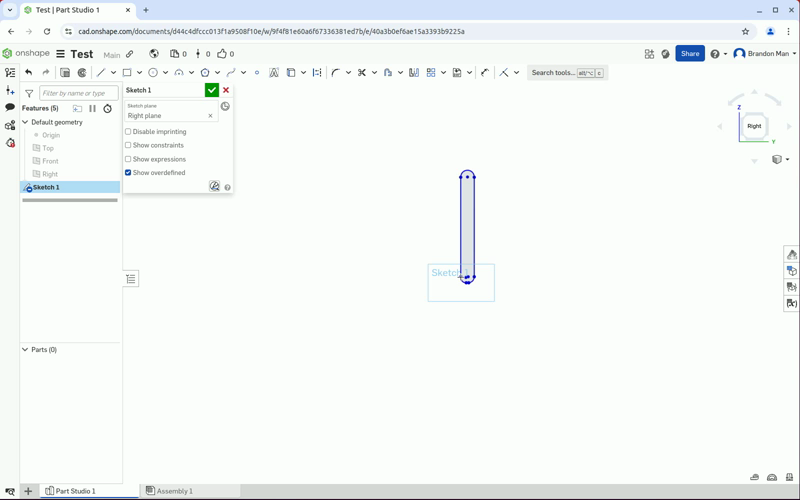
key_down(shift)
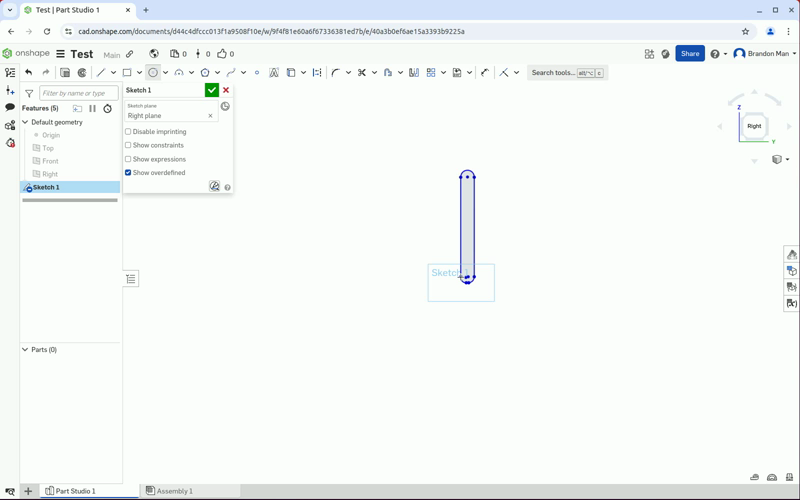
mouse_move(467, 229)
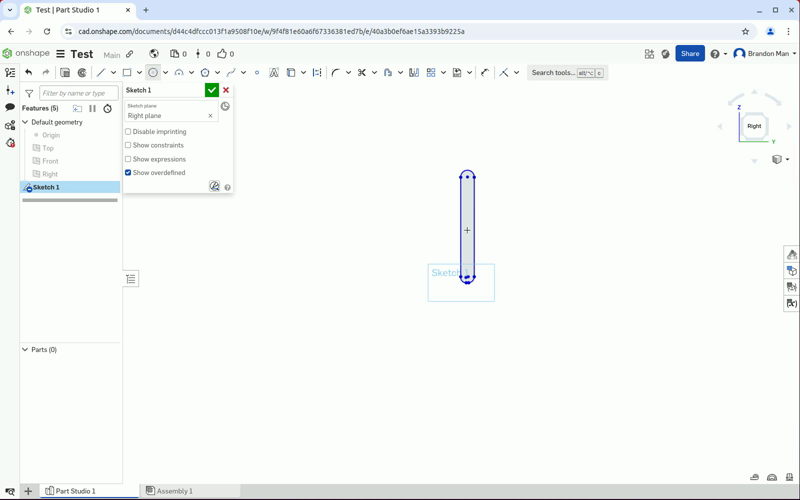
click(467, 229)
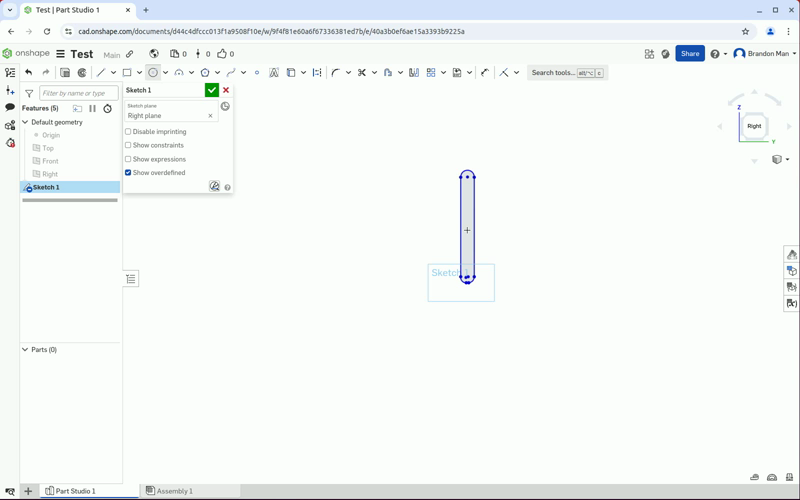
key_up(shift)
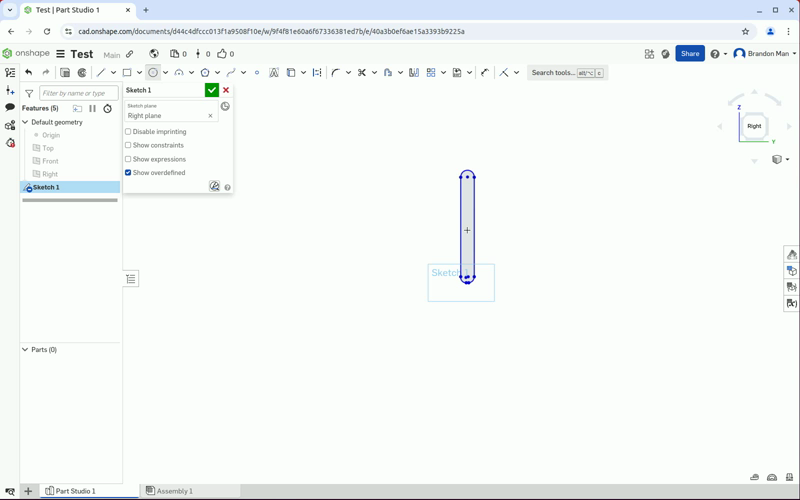
mouse_move(470, 229)
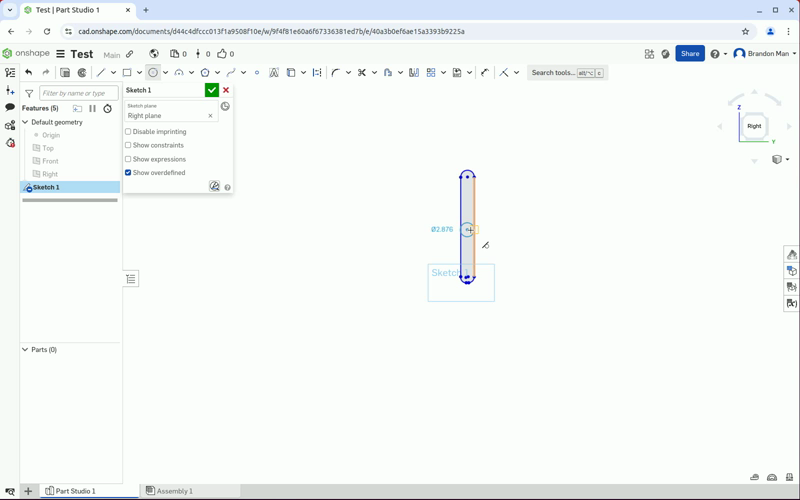
click(470, 229)
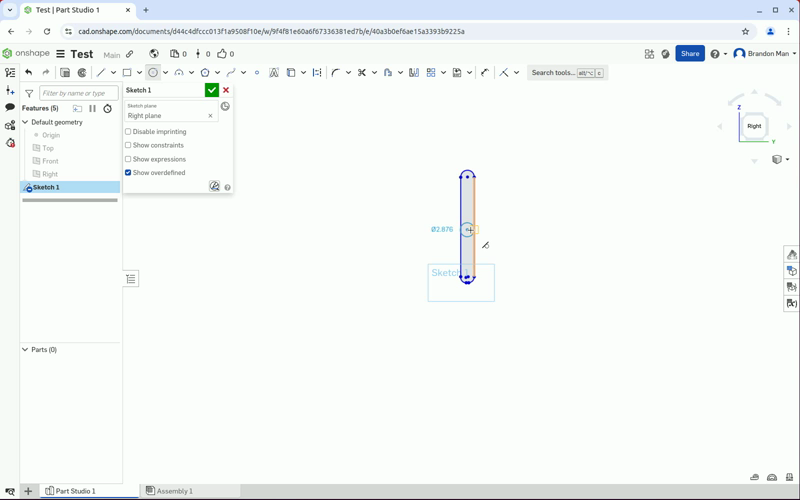
key(esc)
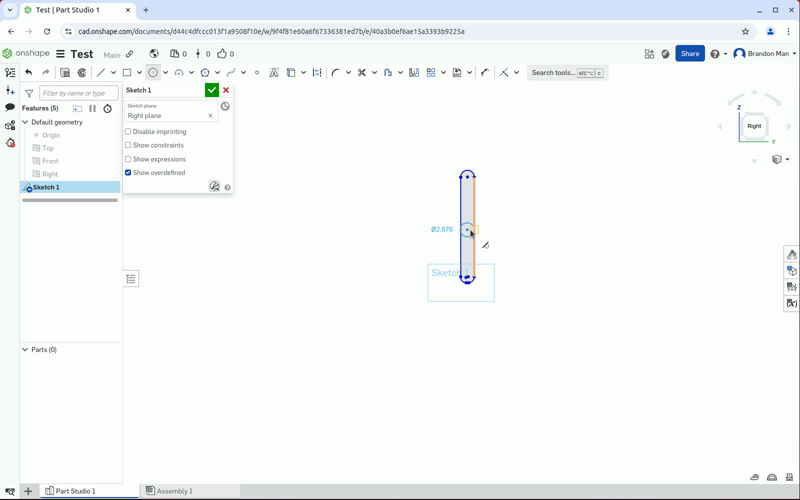
key(c)
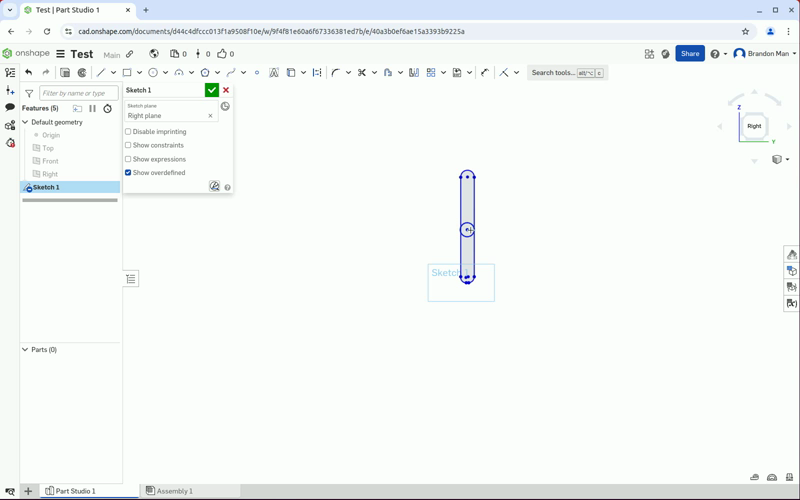
key_down(shift)
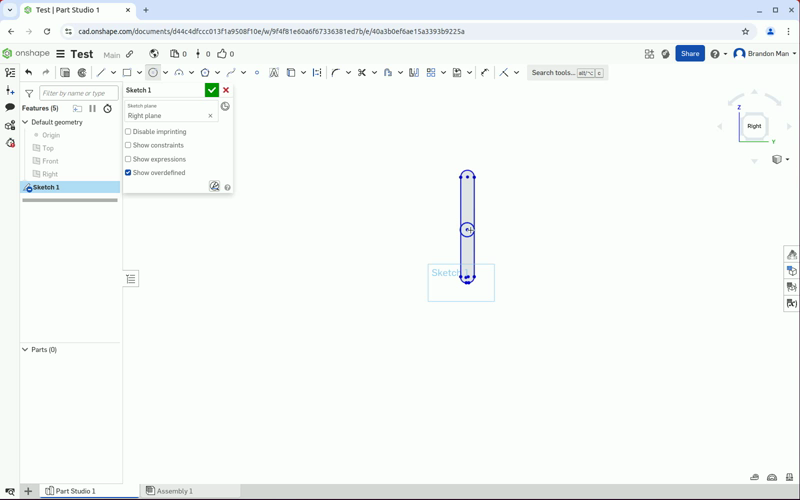
mouse_move(467, 177)
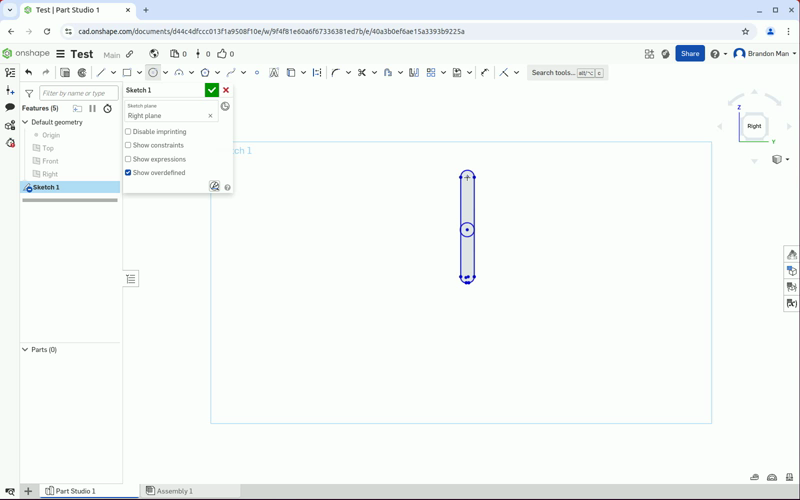
click(467, 177)
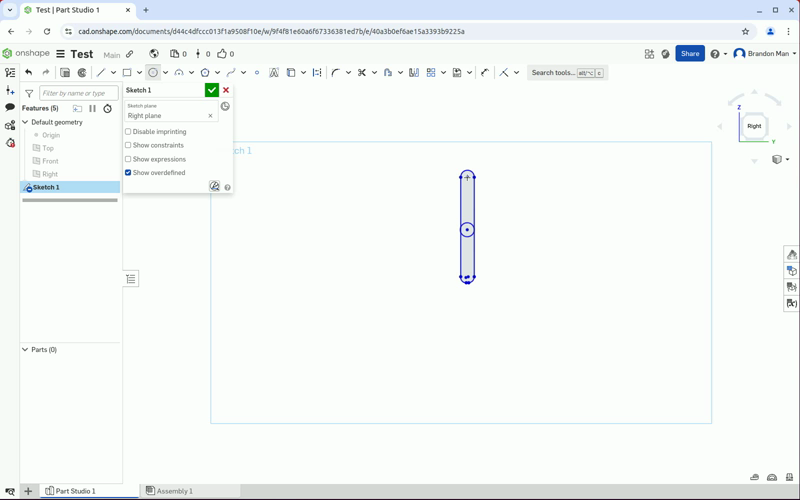
key_up(shift)
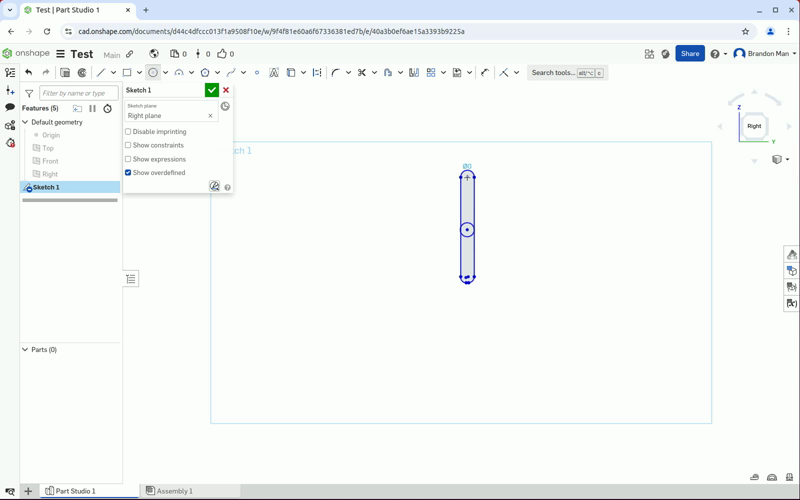
mouse_move(470, 177)
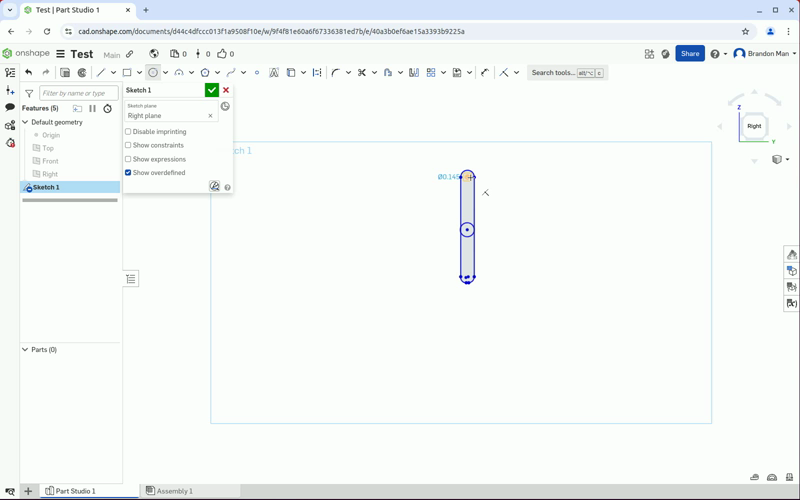
scroll(6)
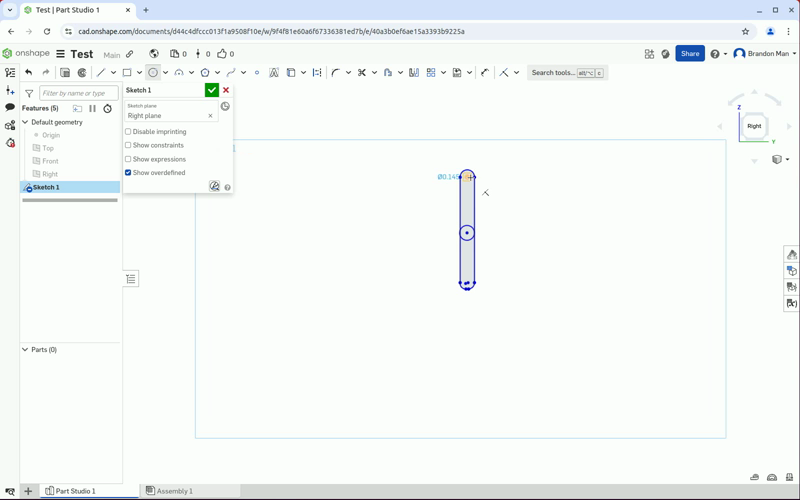
scroll(6)
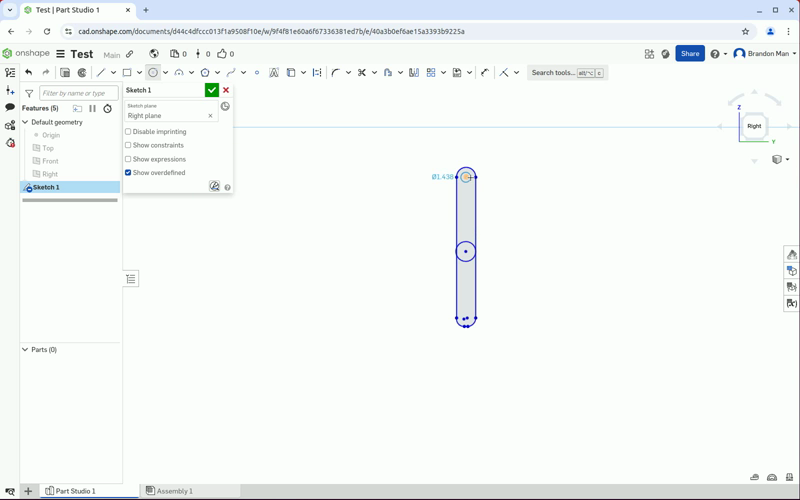
scroll(6)
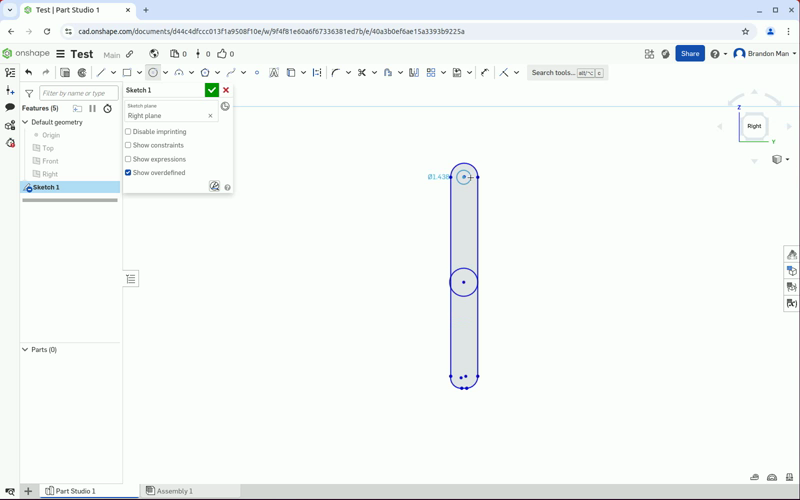
scroll(6)
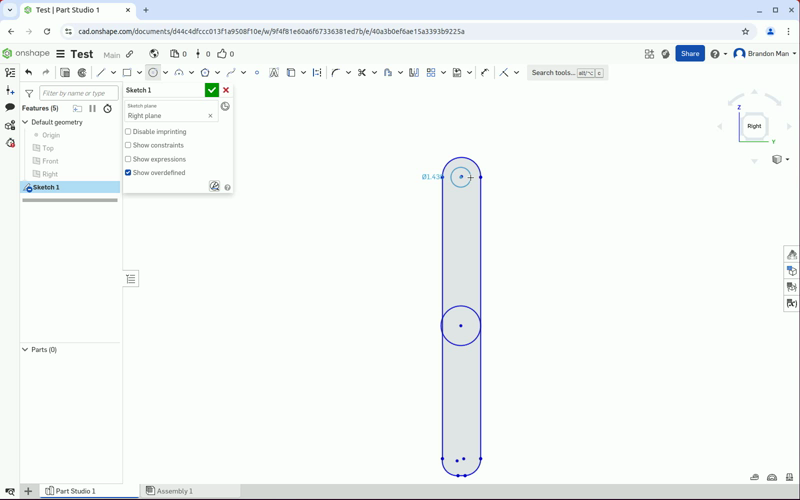
scroll(6)
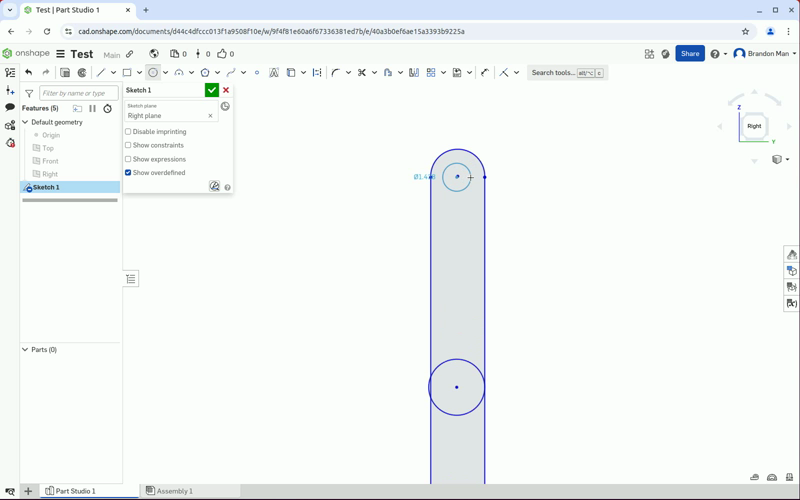
scroll(6)
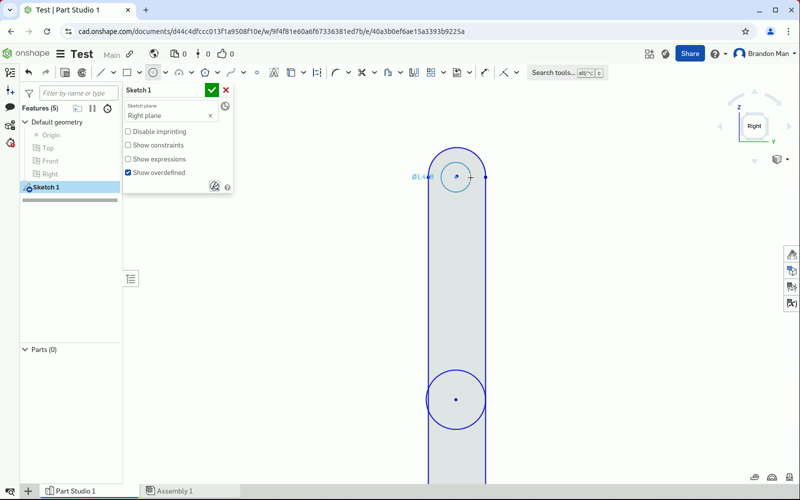
scroll(6)
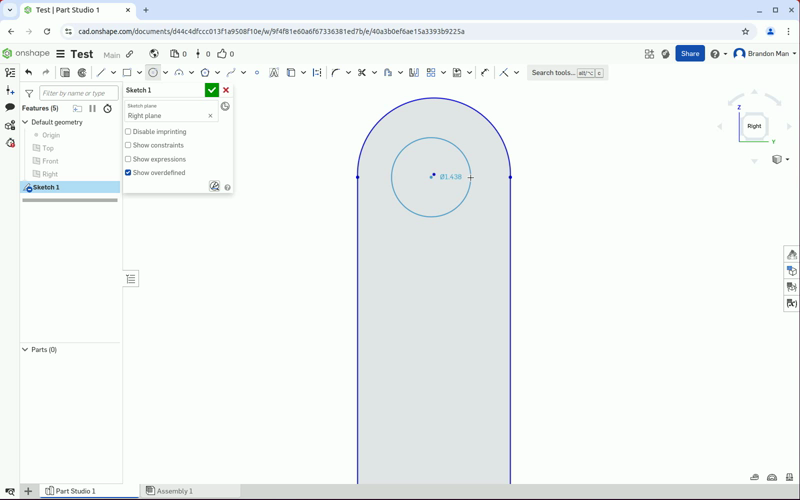
click(470, 177)
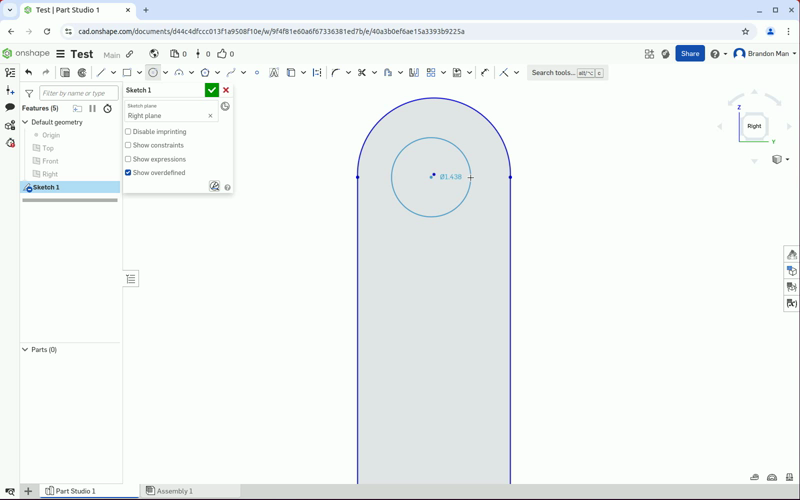
scroll(-6)
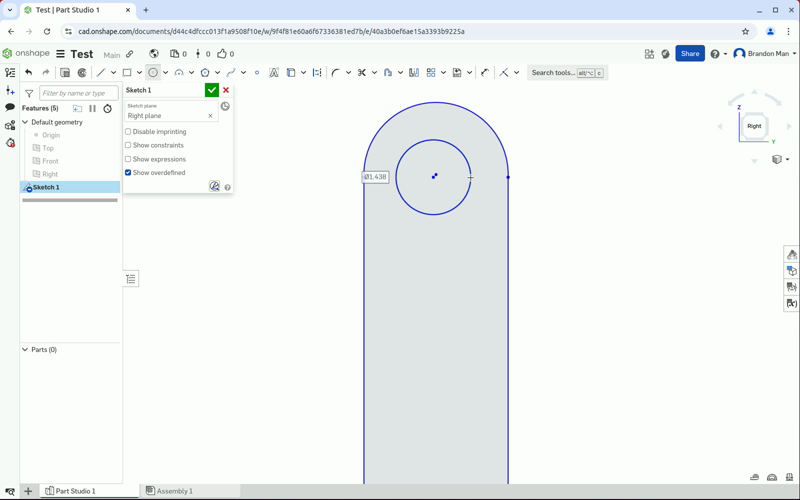
scroll(-6)
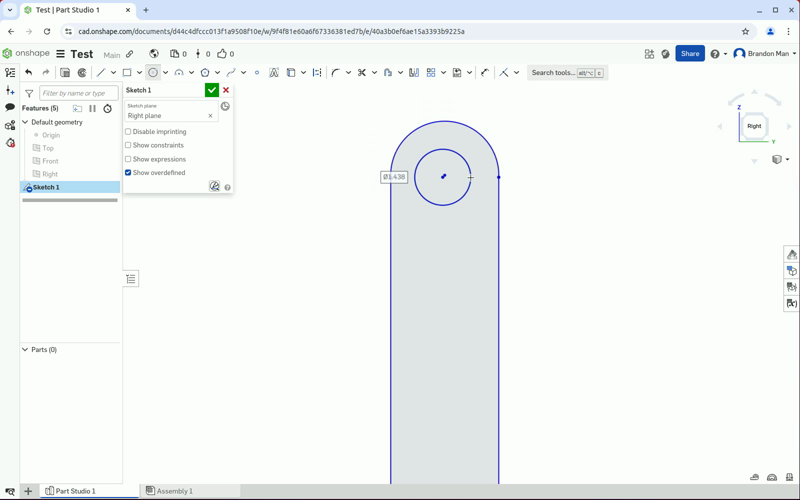
scroll(-6)
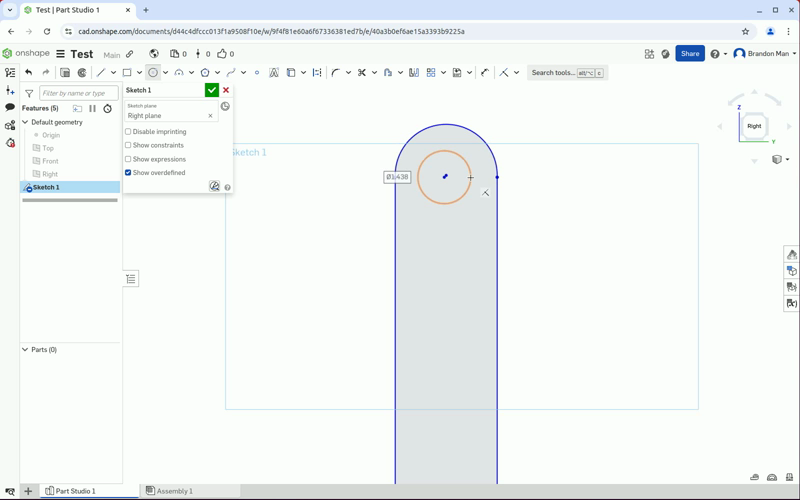
scroll(-6)
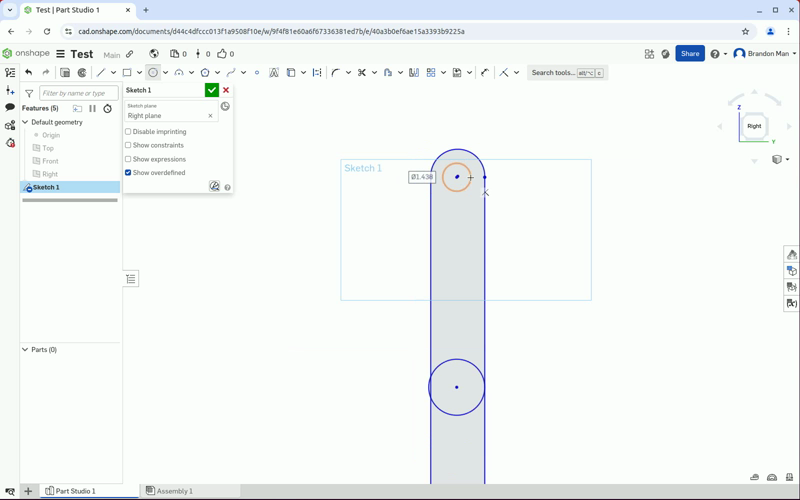
scroll(-6)
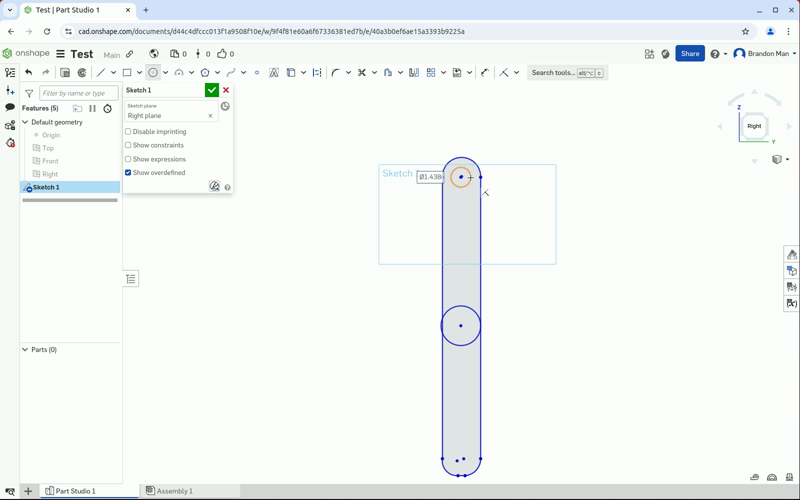
scroll(-6)
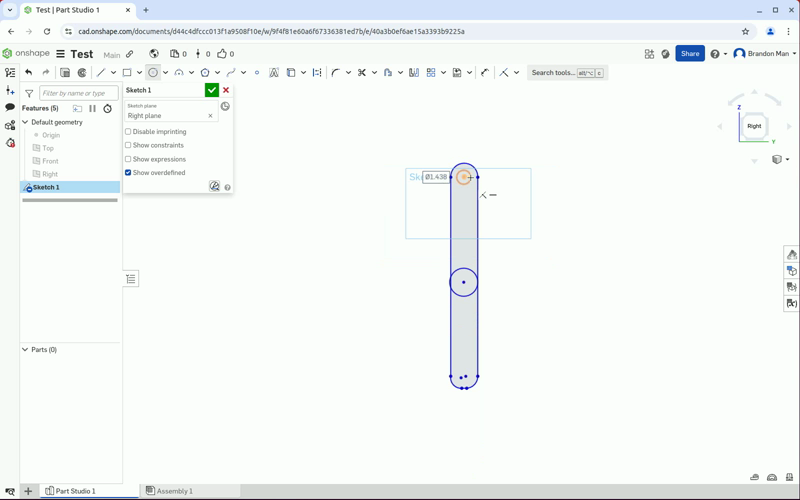
scroll(-6)
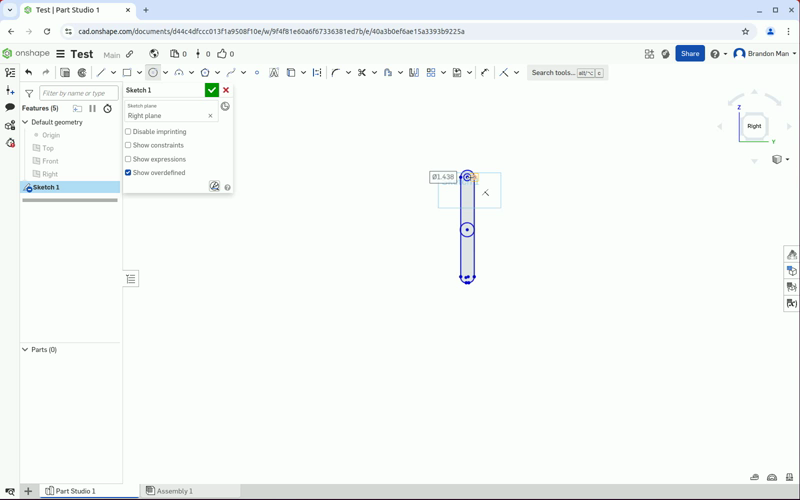
key(esc)
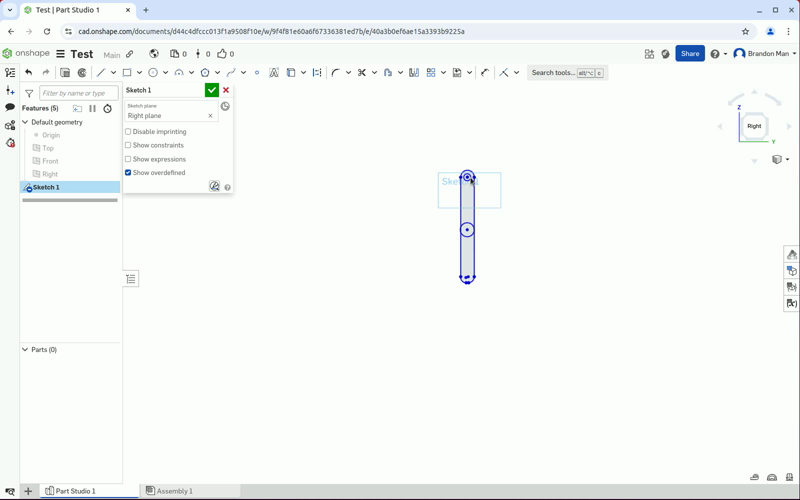
mouse_move(464, 235)
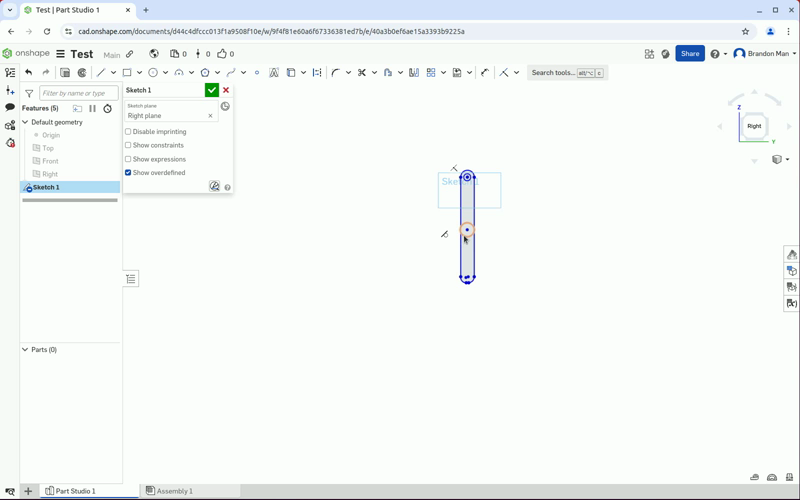
scroll(6)
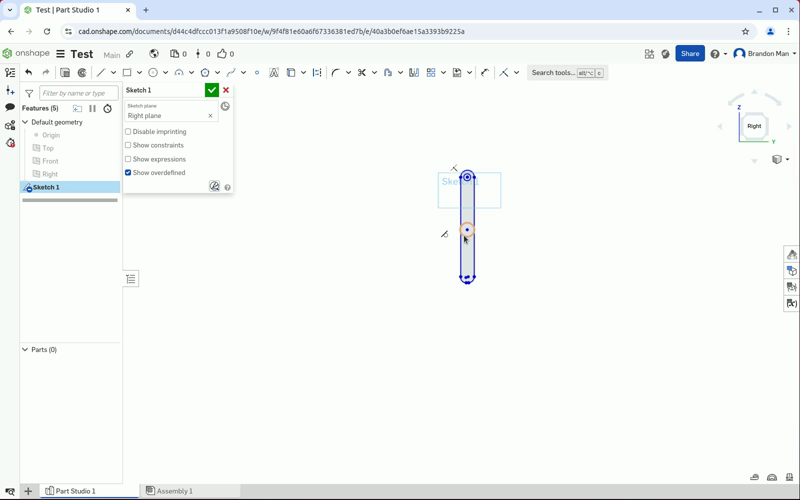
scroll(6)
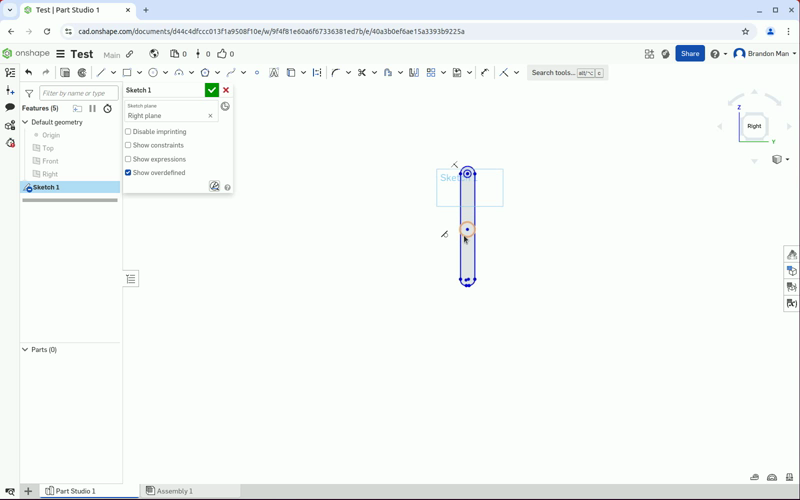
scroll(6)
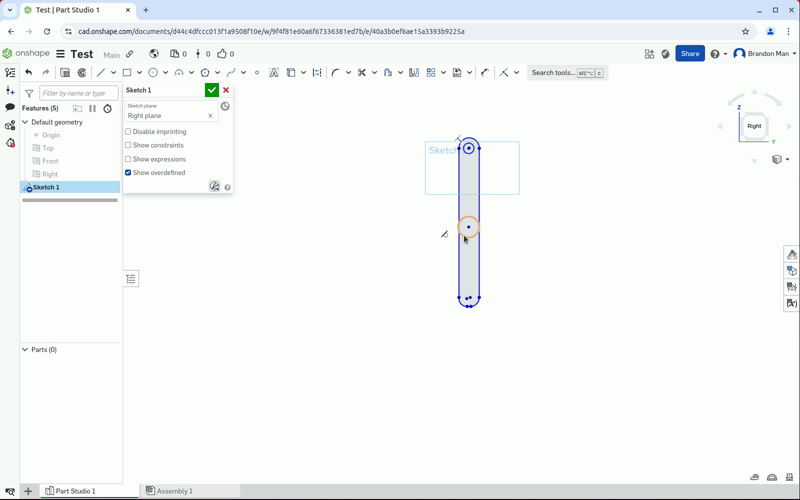
scroll(6)
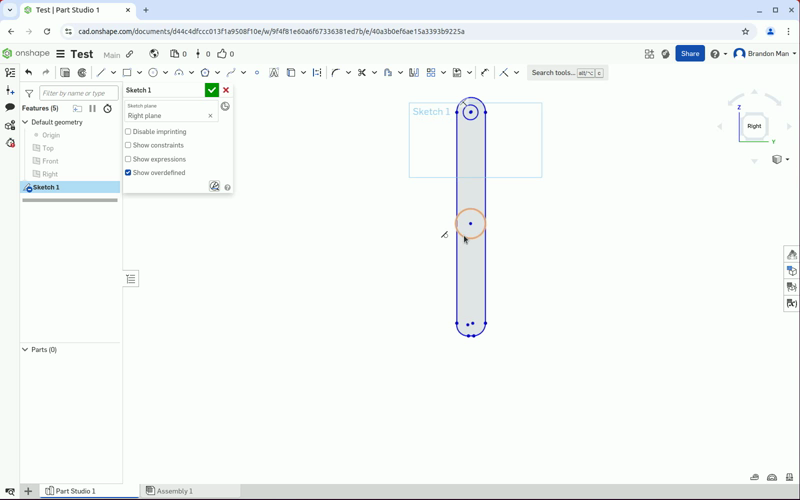
scroll(6)
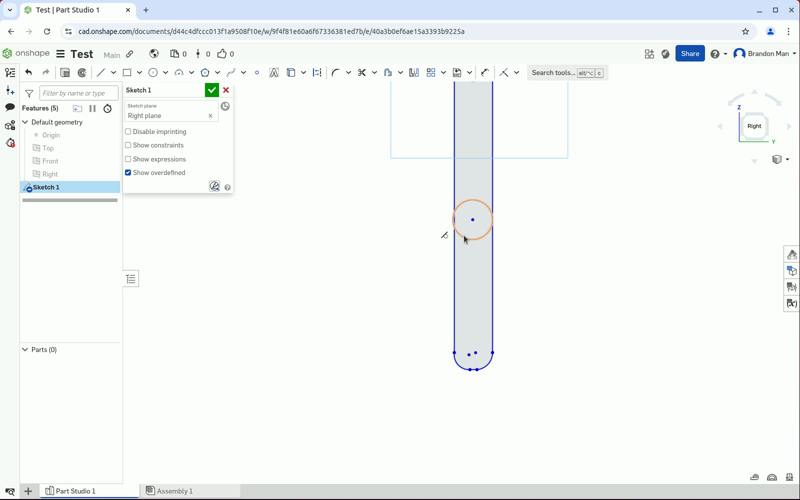
scroll(6)
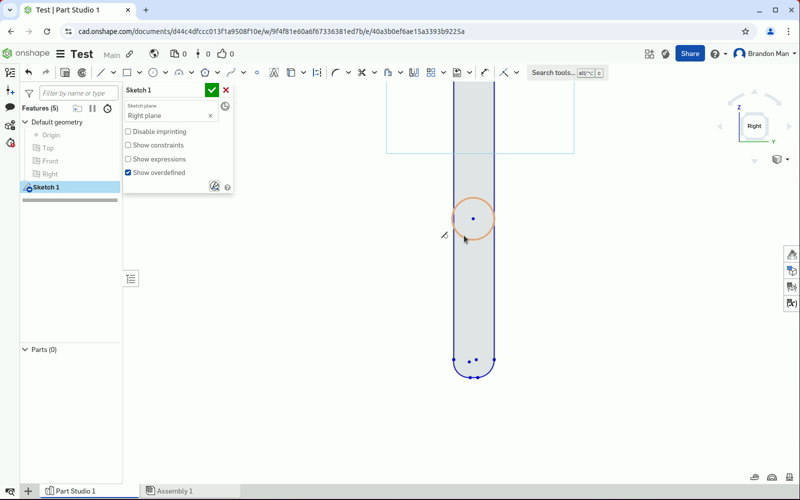
scroll(6)
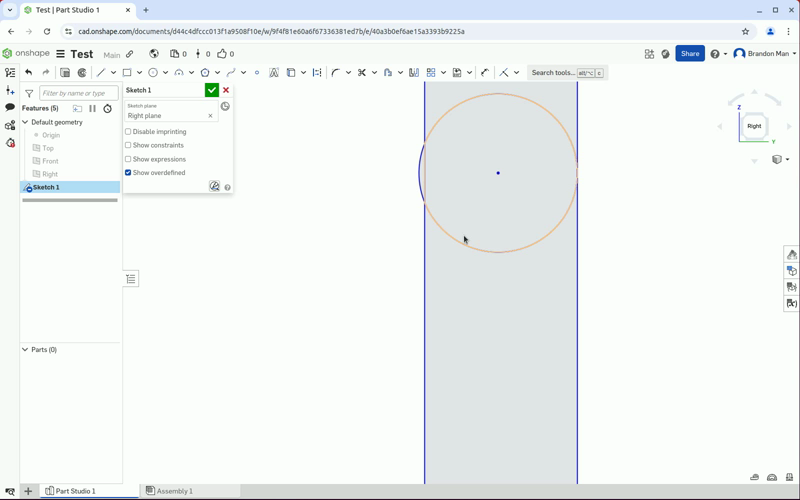
click(464, 235)
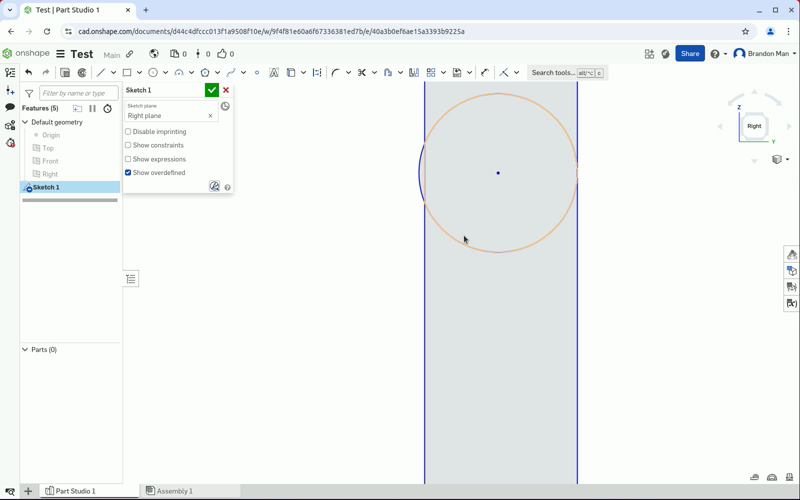
scroll(-6)
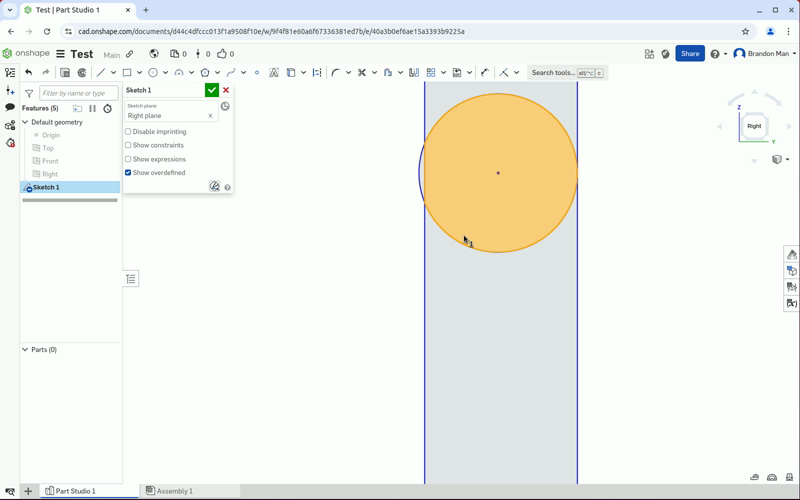
scroll(-6)
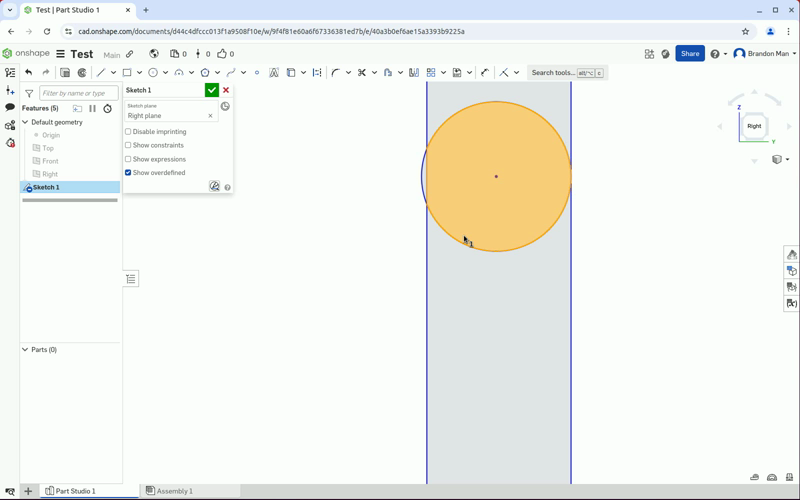
scroll(-6)
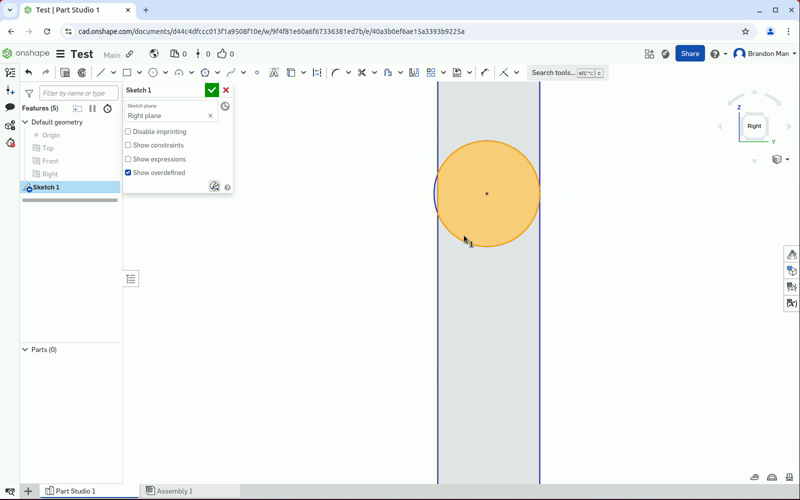
scroll(-6)
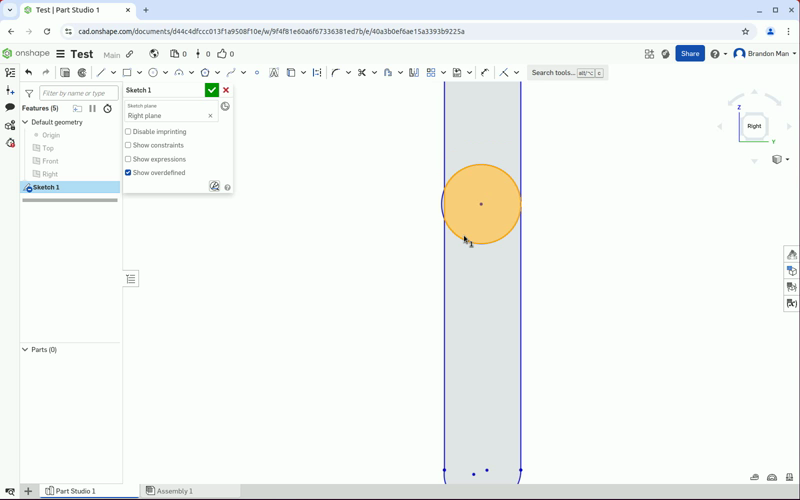
scroll(-6)
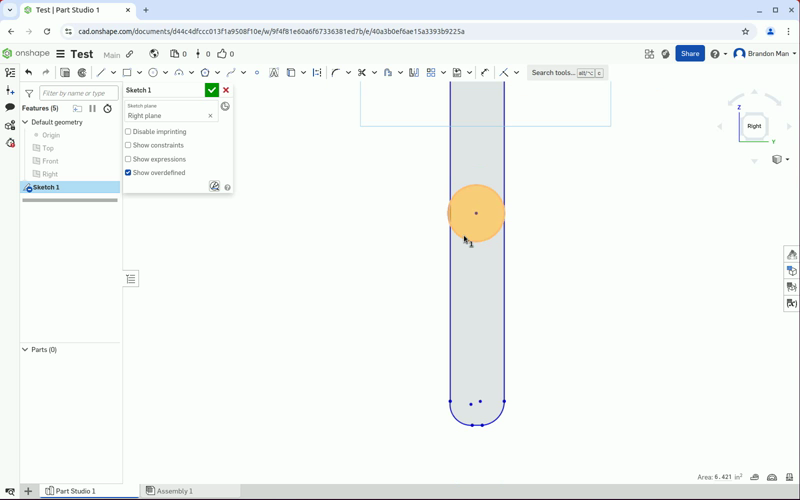
scroll(-6)
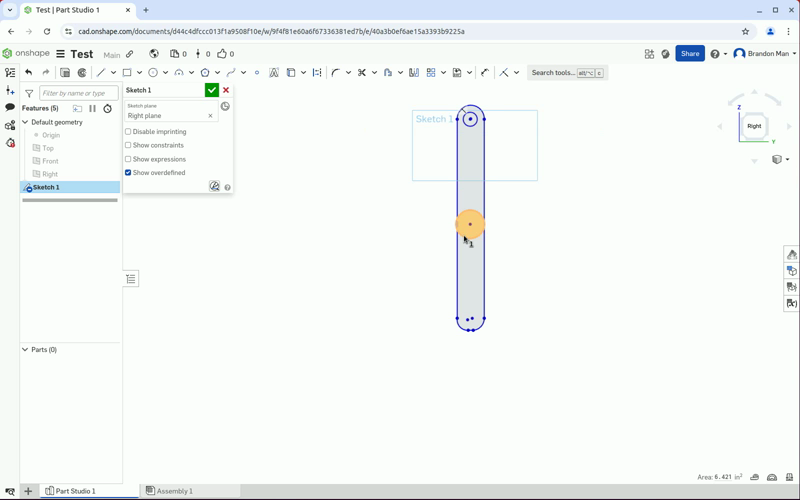
scroll(-6)
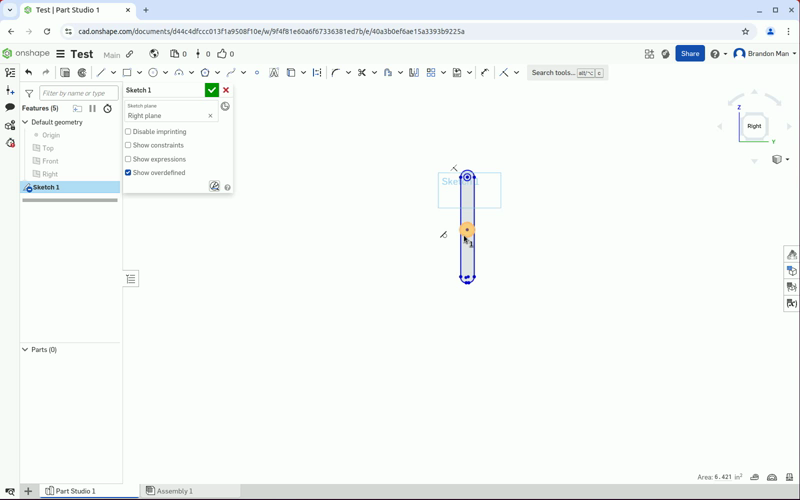
mouse_move(73, 352)
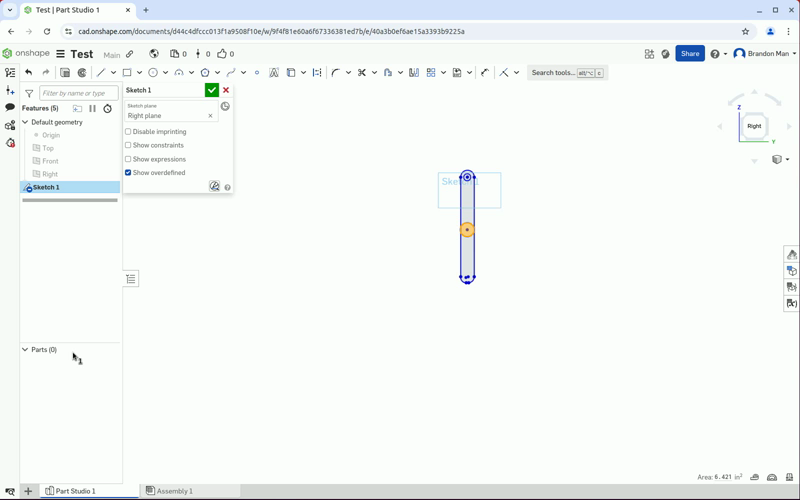
key(shift+y)
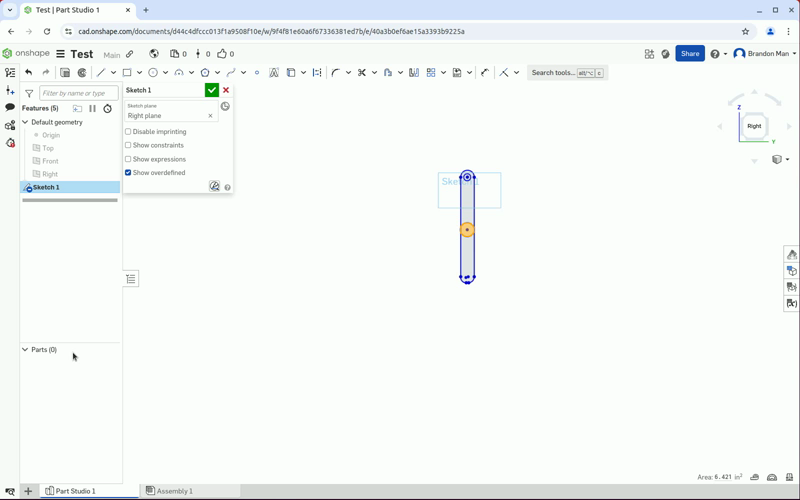
key(shift+e)
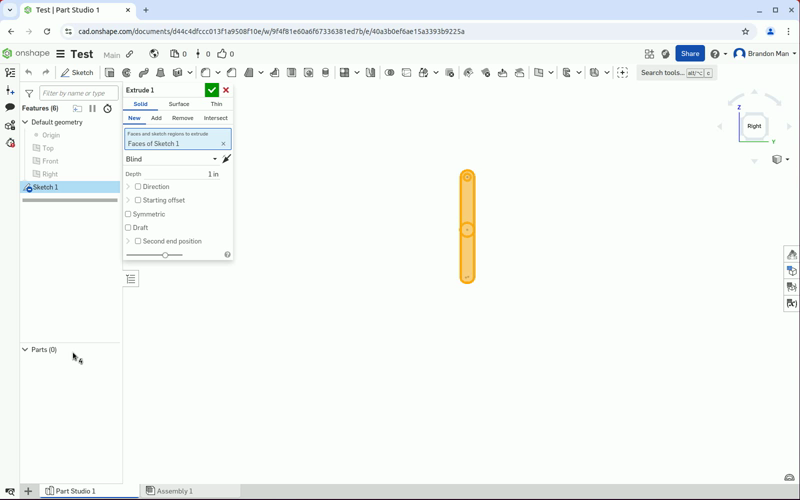
mouse_move(143, 106)
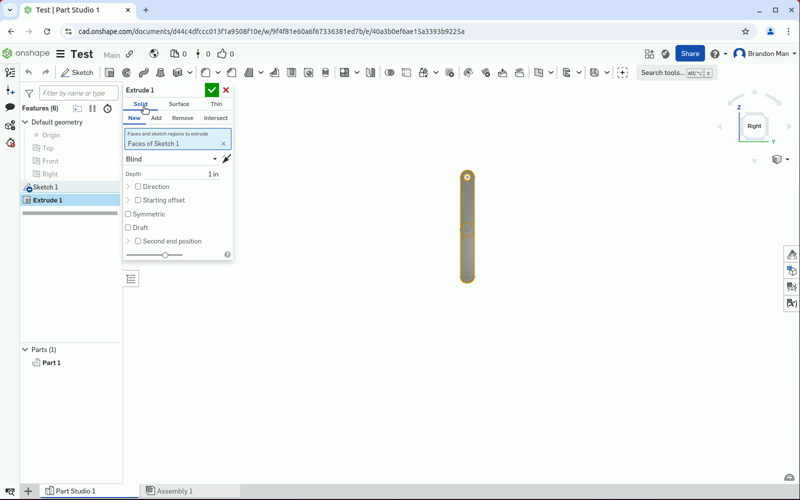
click(143, 106)
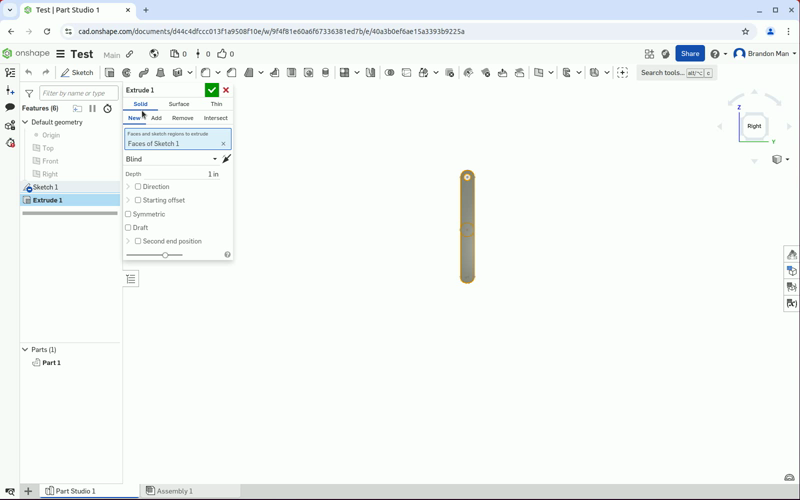
mouse_move(137, 120)
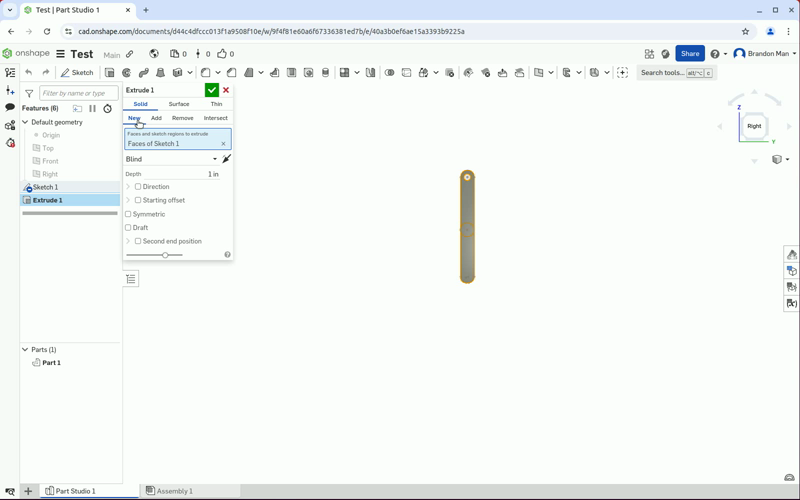
click(137, 120)
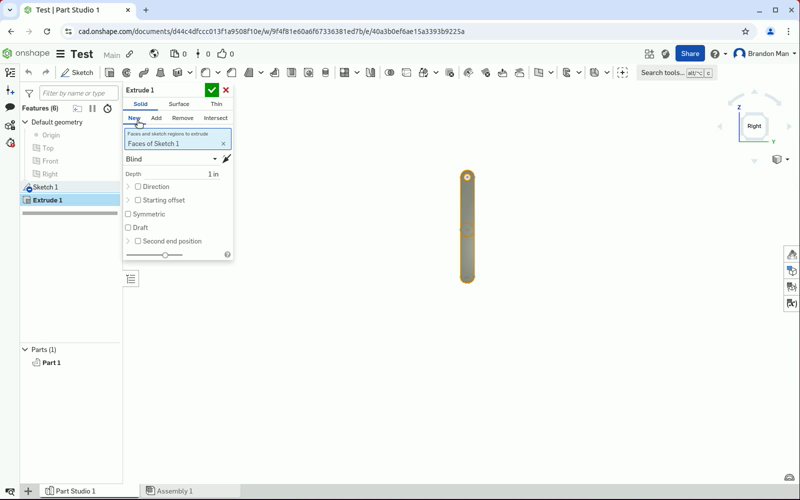
key(tab, 4)
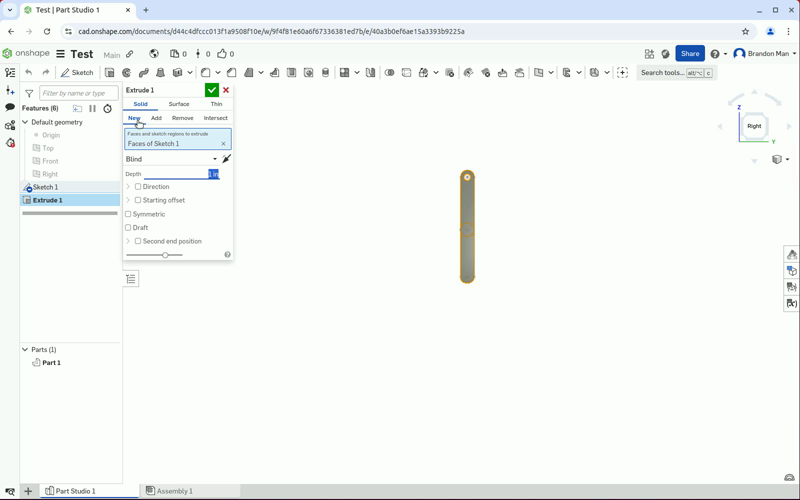
text(1.204)
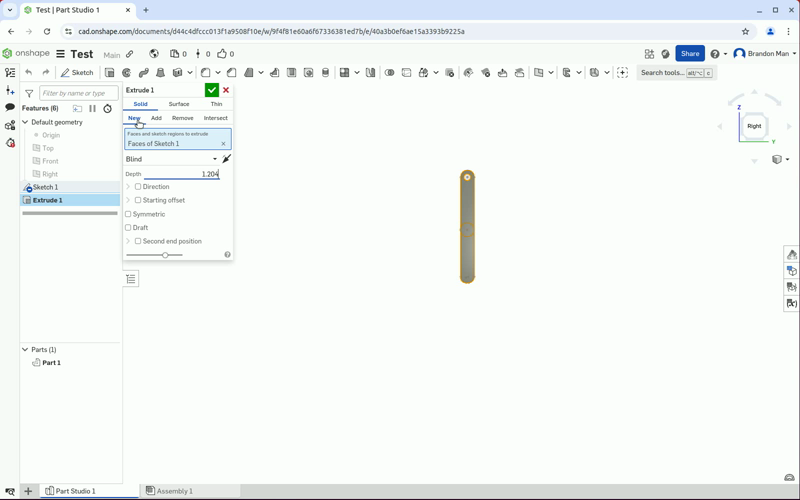
key(enter)
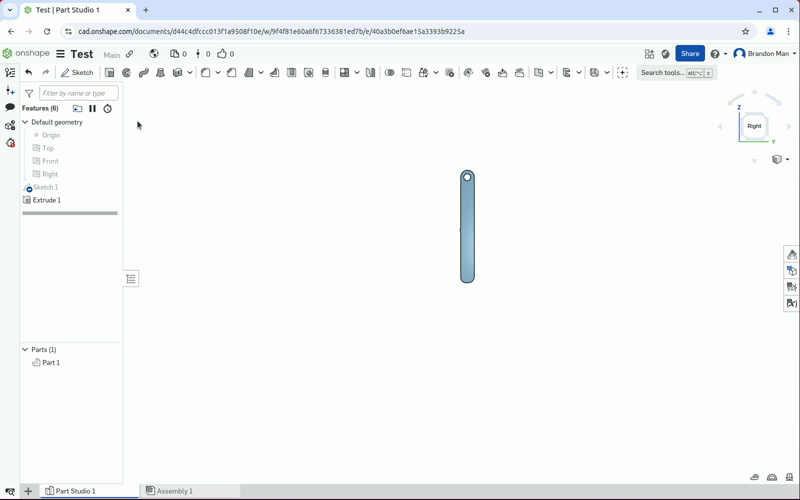
key(shift+h)
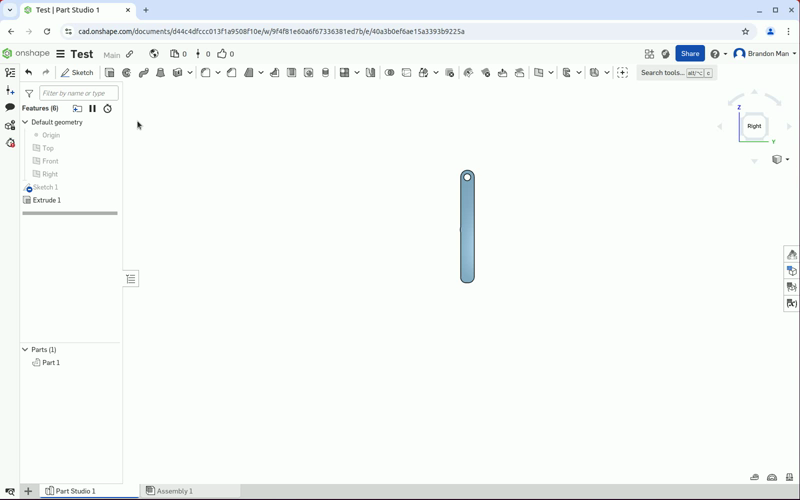
key(shift+h)
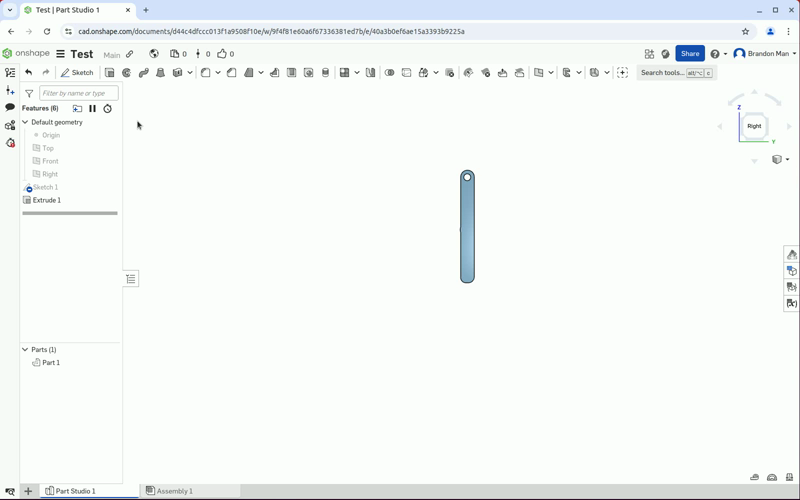
mouse_move(73, 189)
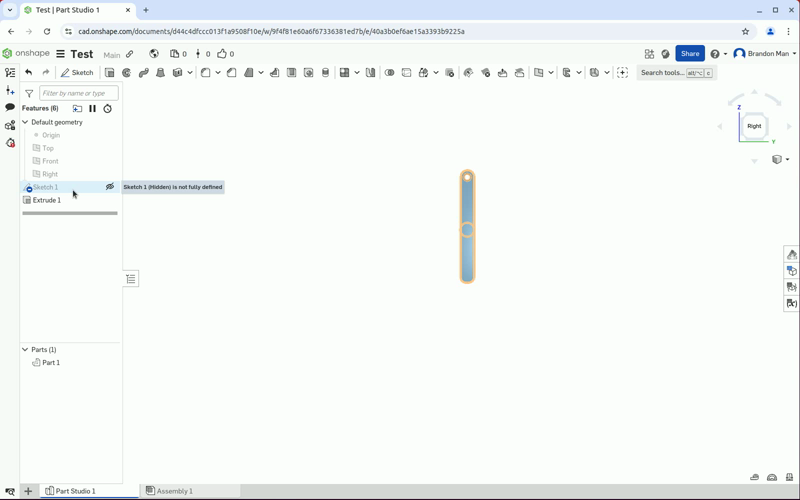
click(73, 189)
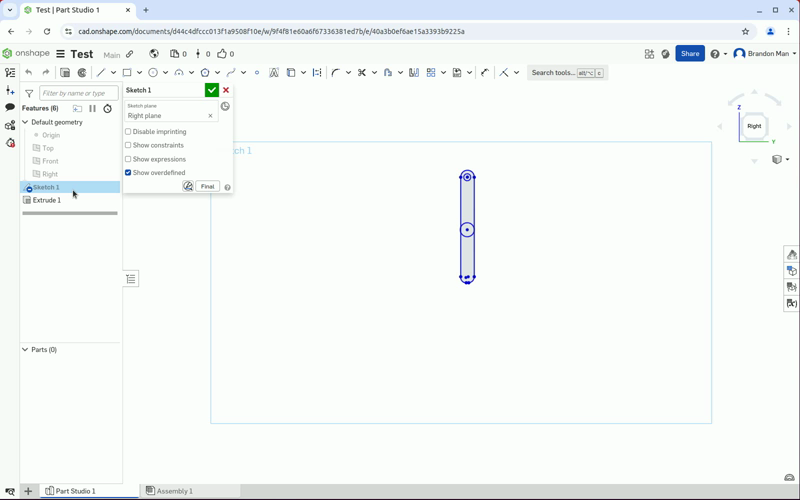
mouse_move(229, 92)
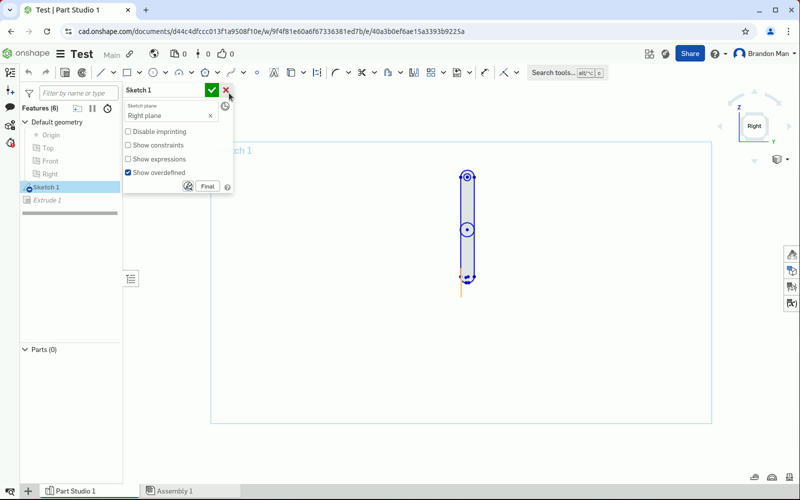
click(229, 92)
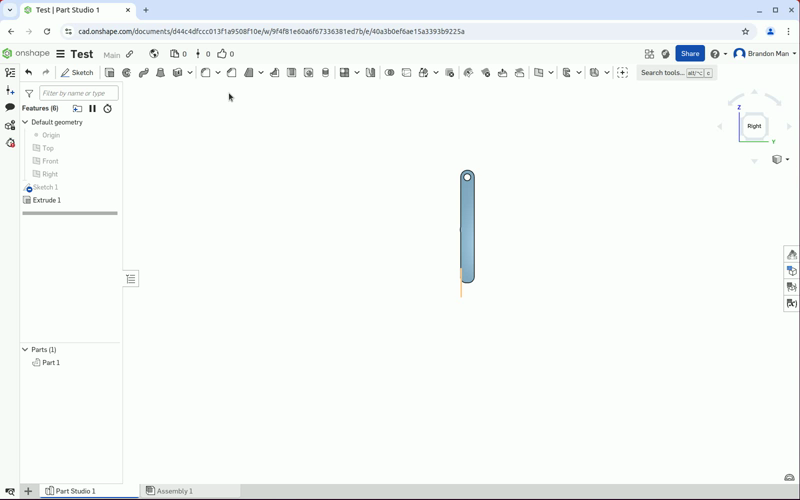
mouse_move(541, 75)
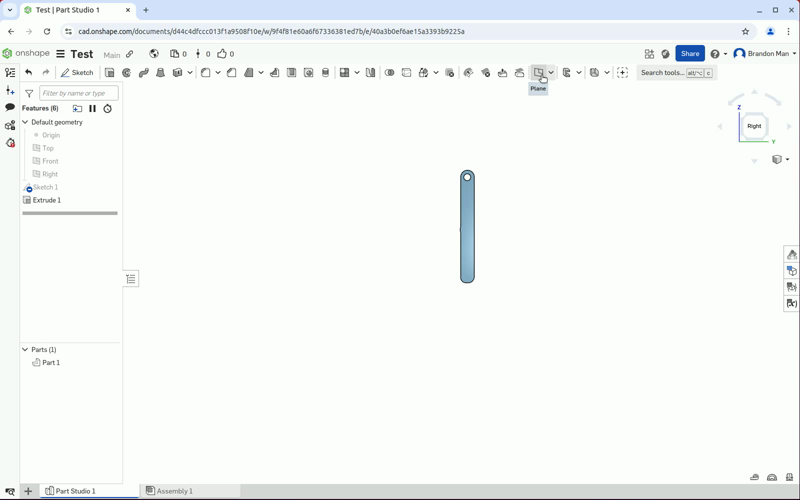
click(541, 75)
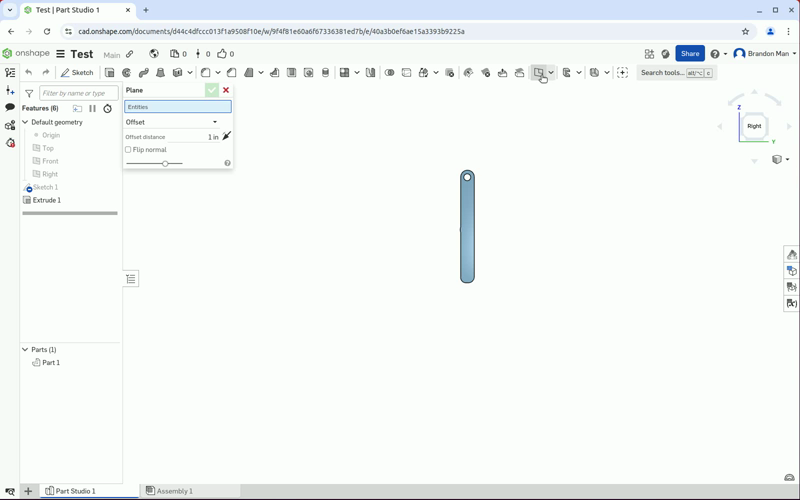
mouse_move(73, 176)
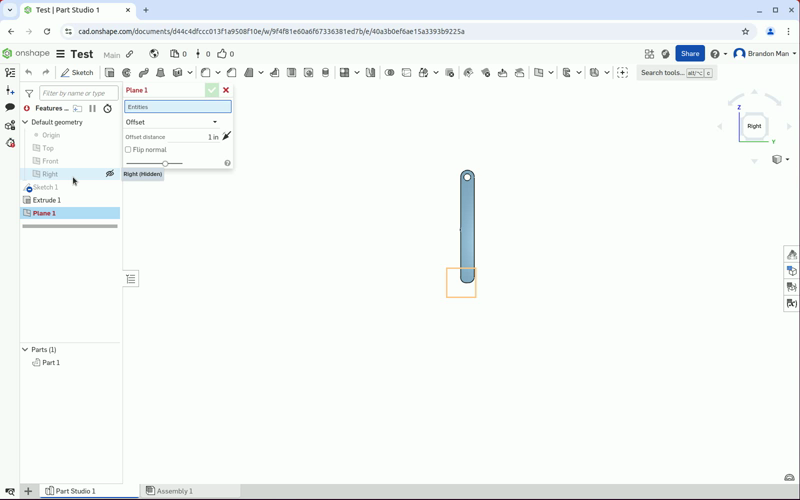
click(73, 176)
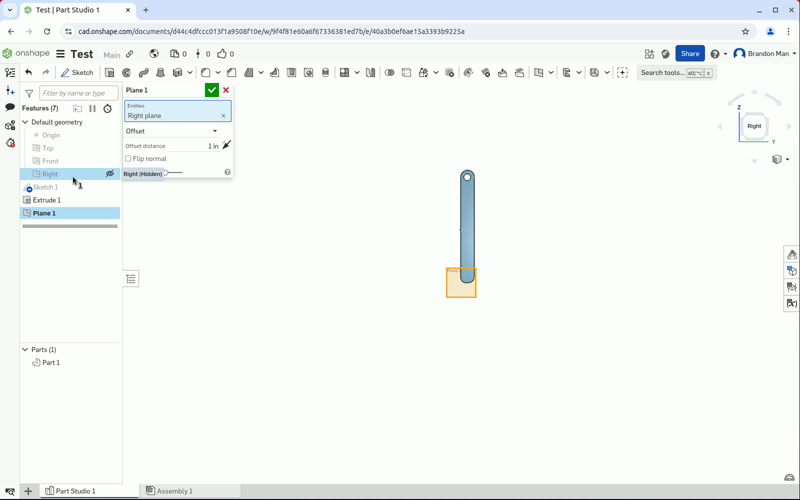
key(tab, 2)
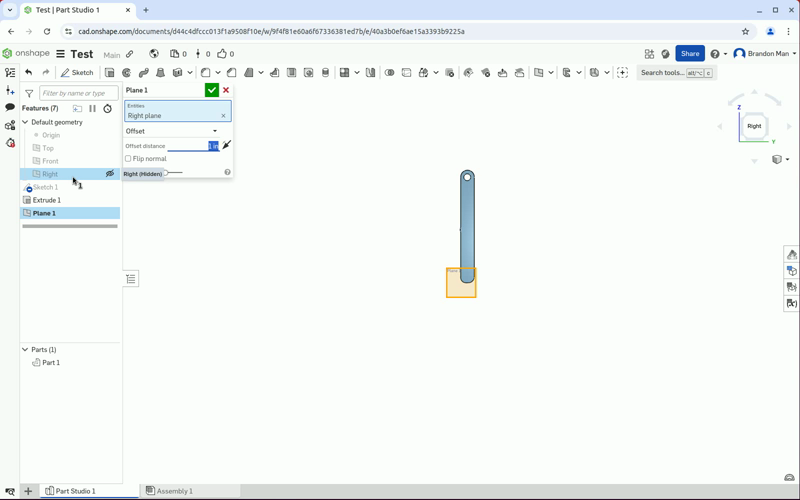
text(1.202)
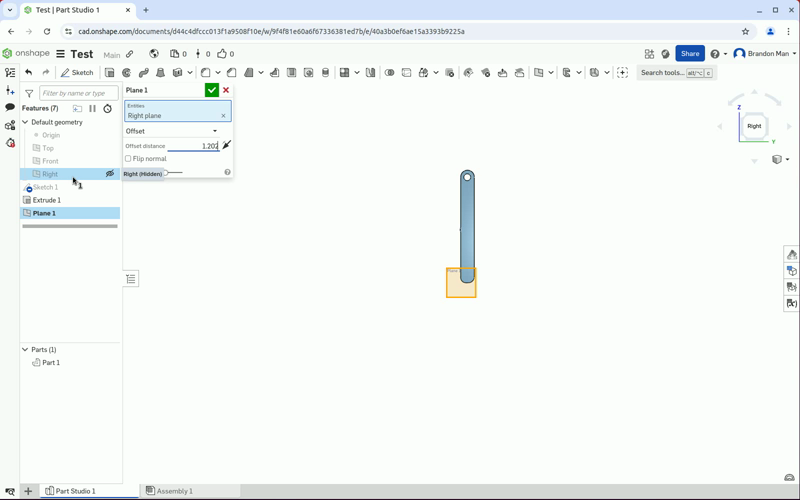
key(enter, 2)
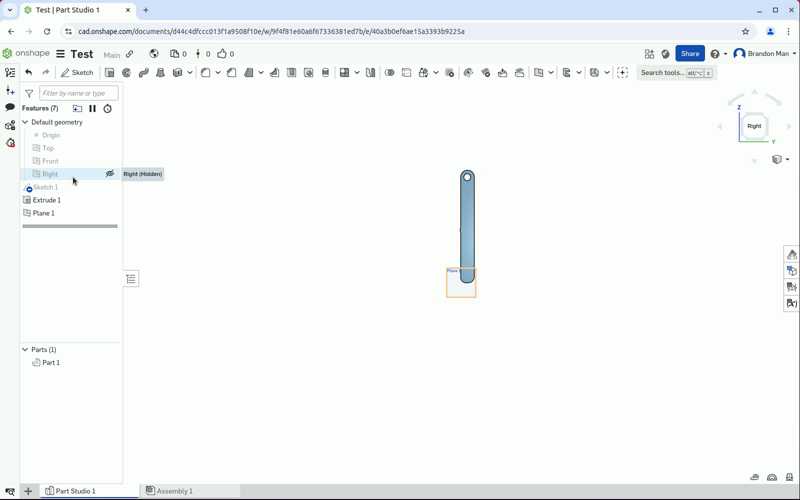
key(shift+s)
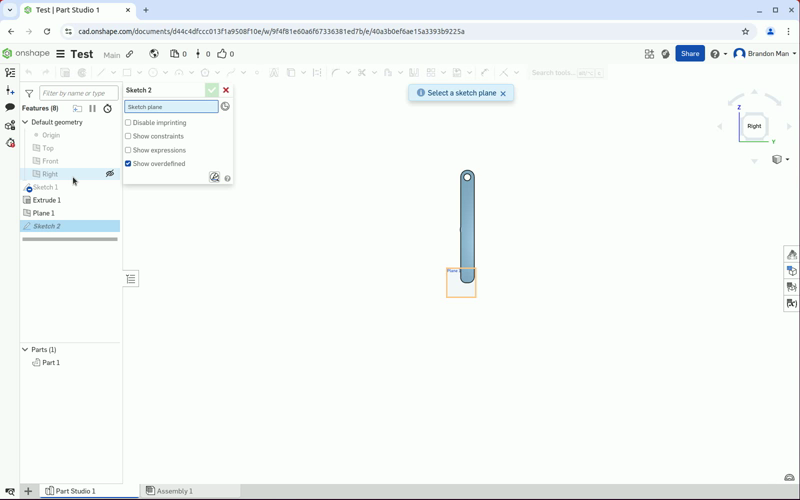
mouse_move(73, 215)
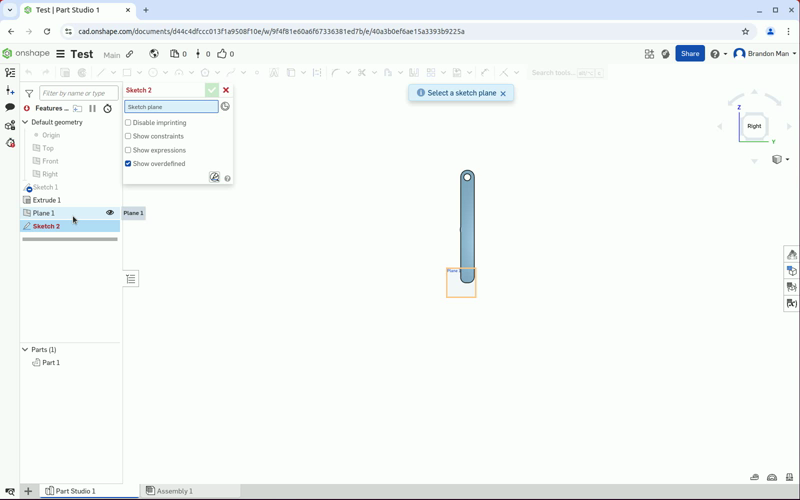
click(73, 215)
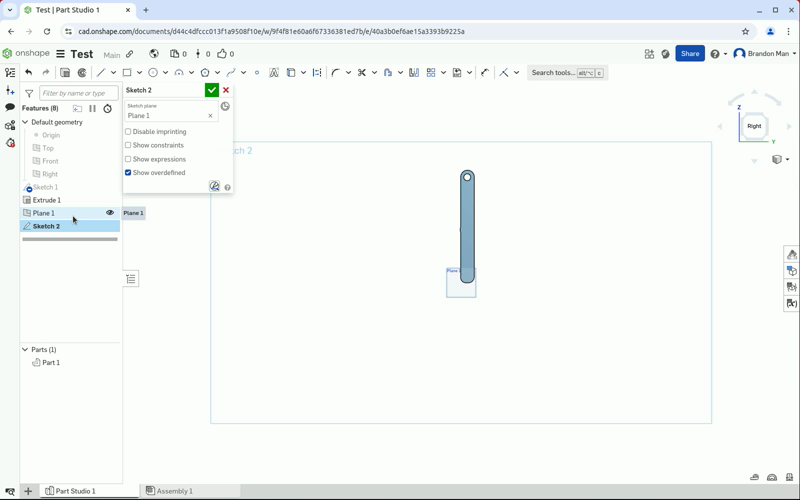
mouse_move(73, 352)
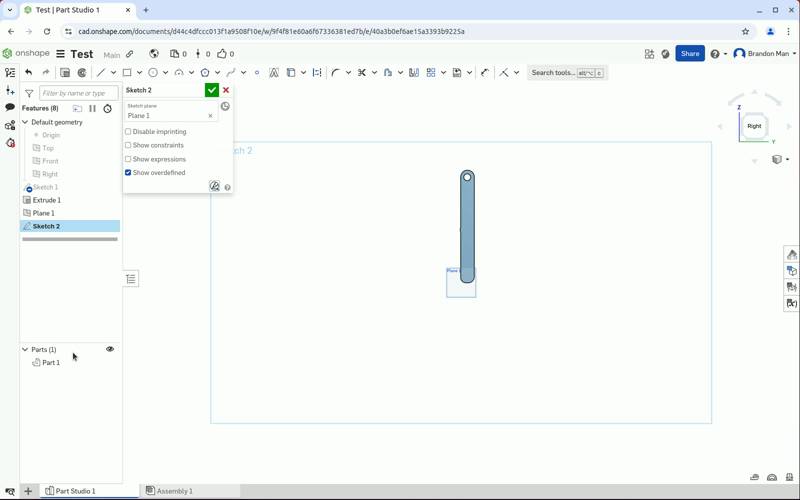
key(y)
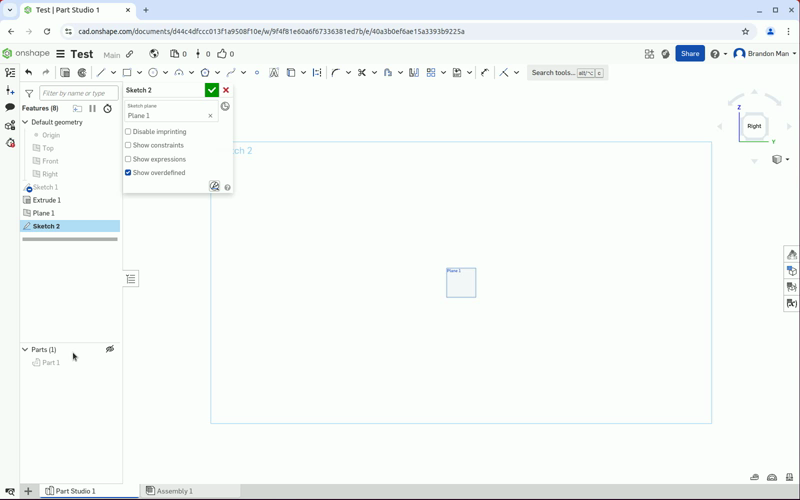
key(c)
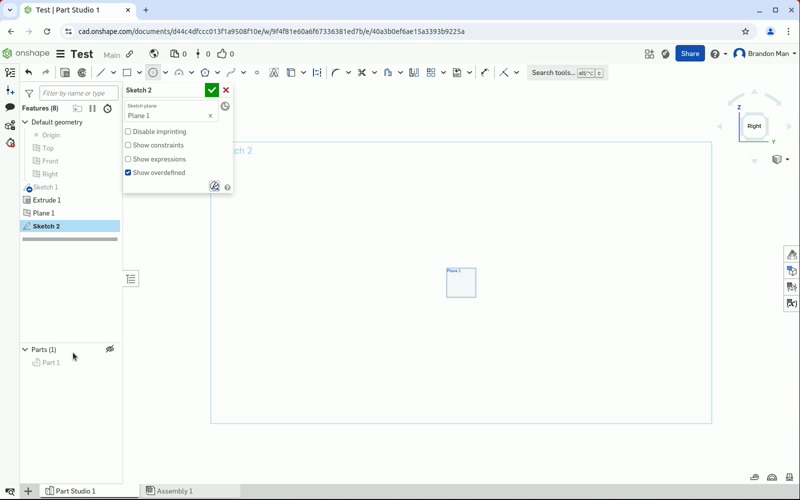
key_down(shift)
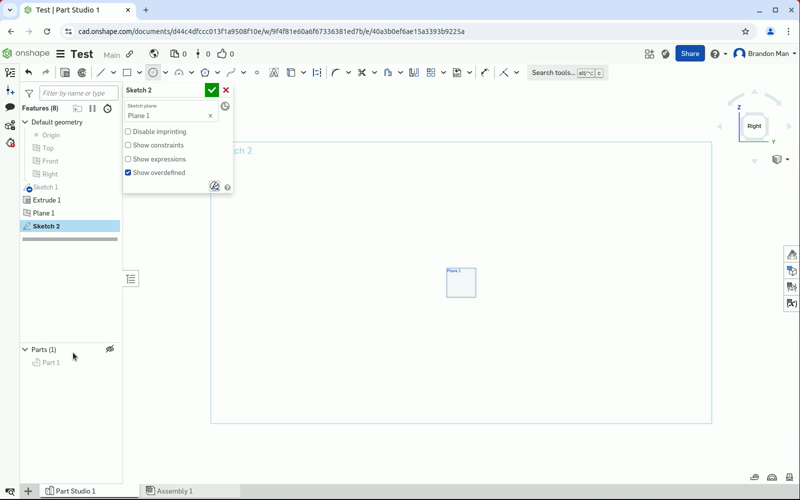
mouse_move(468, 177)
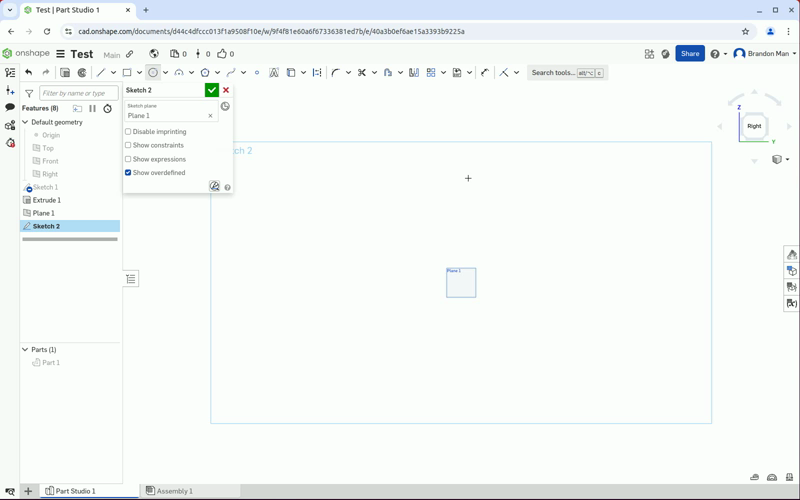
click(468, 177)
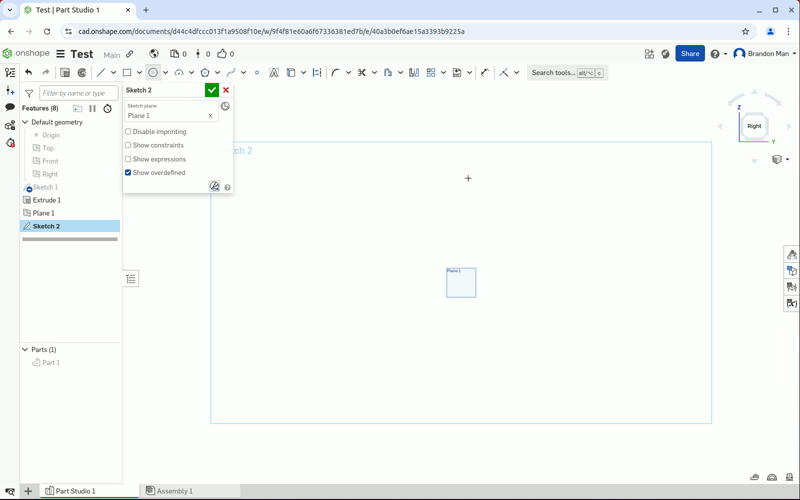
key_up(shift)
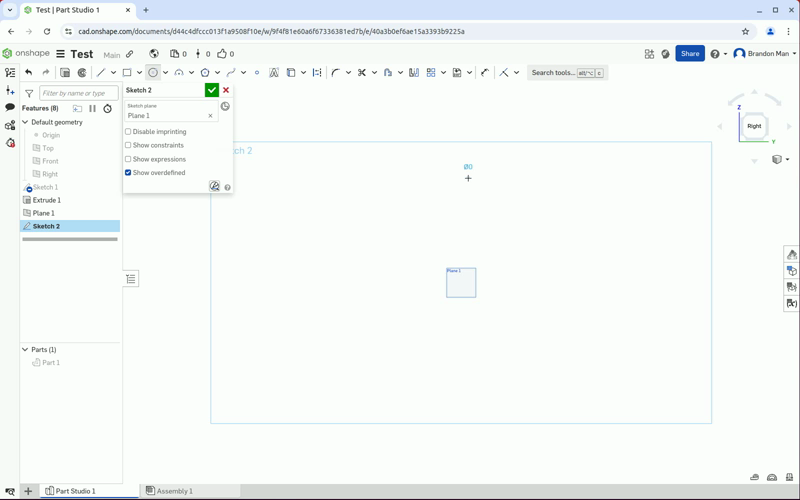
mouse_move(470, 177)
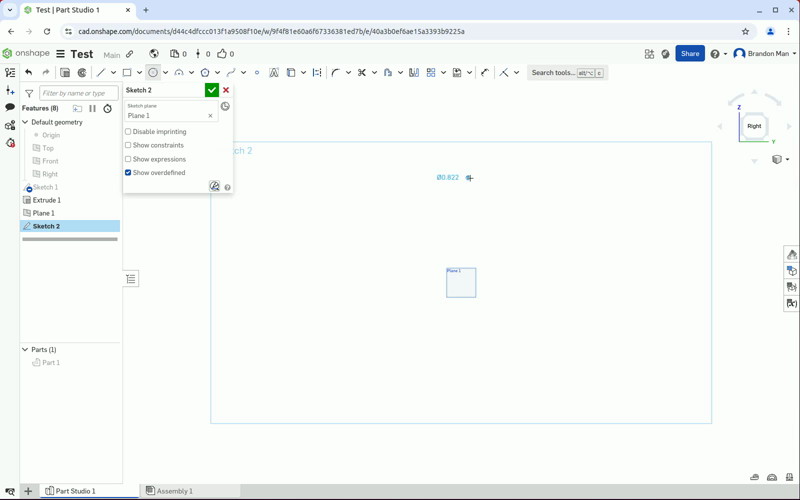
scroll(6)
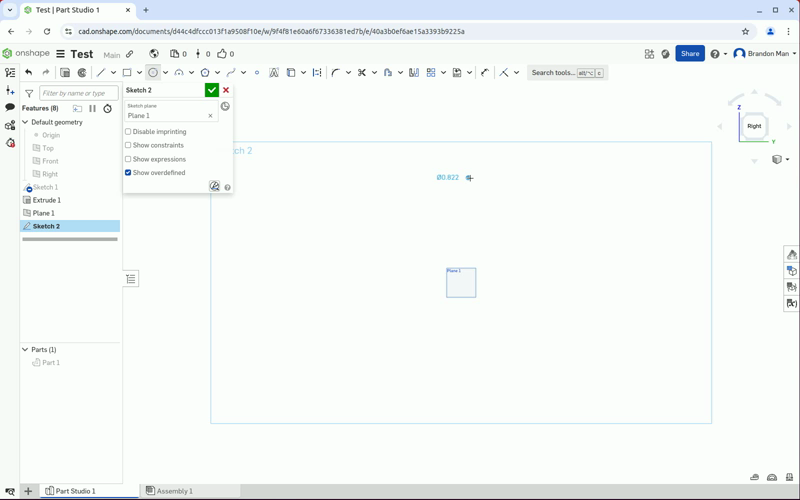
scroll(6)
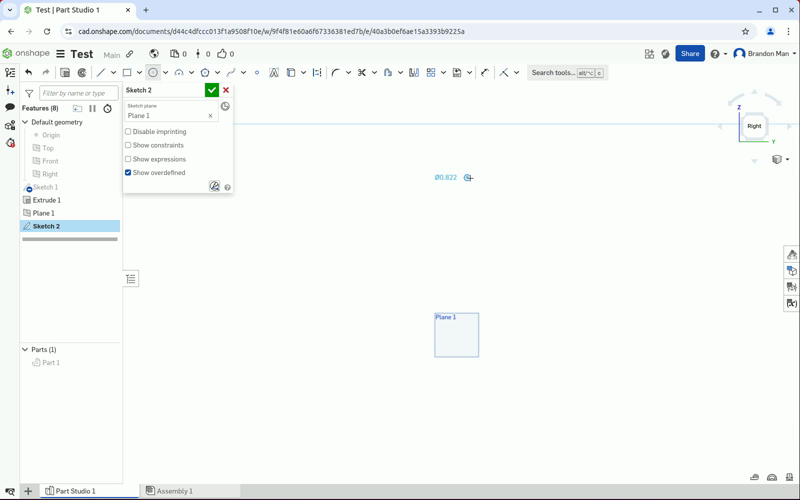
scroll(6)
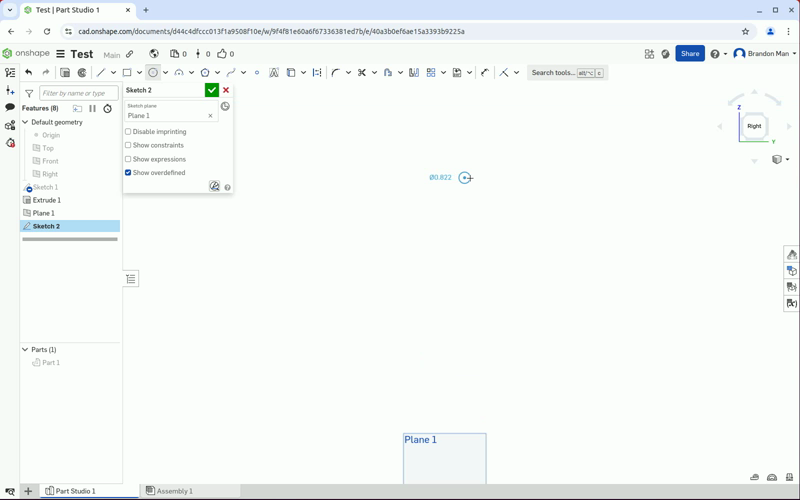
scroll(6)
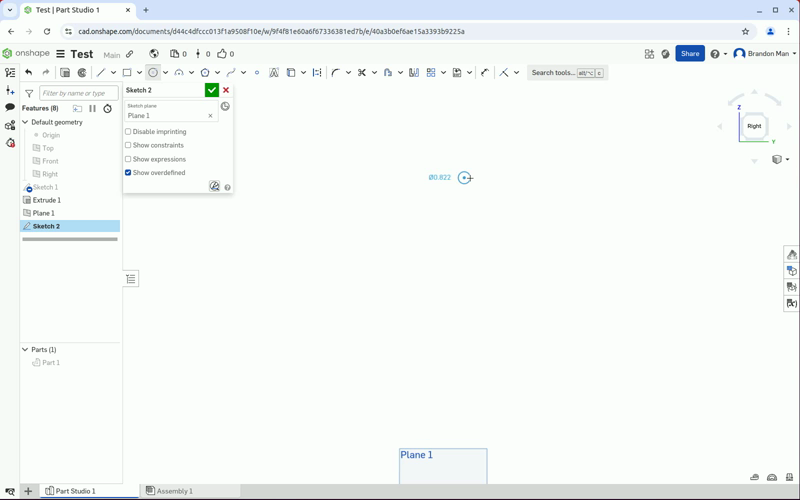
scroll(6)
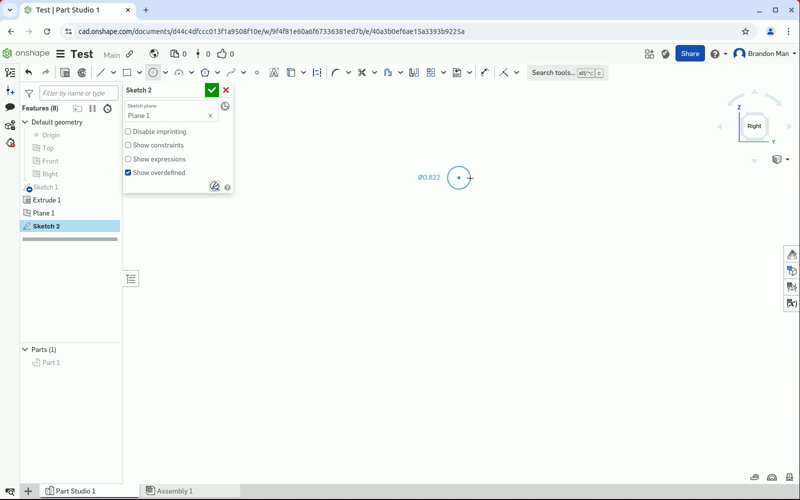
scroll(6)
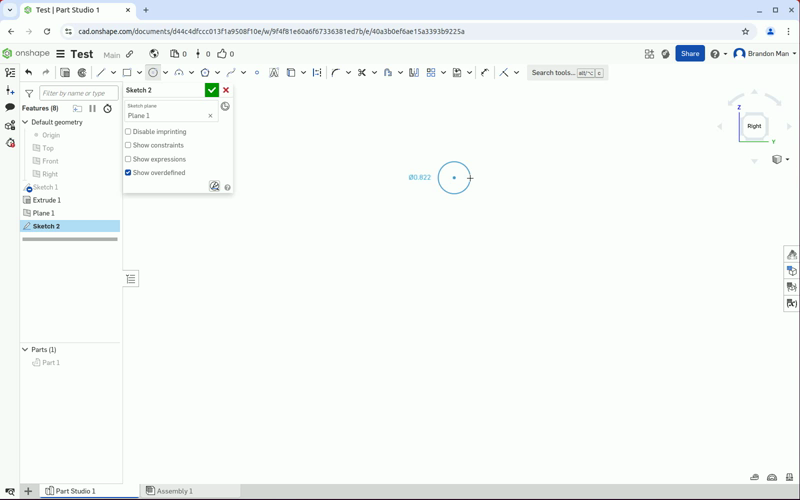
scroll(6)
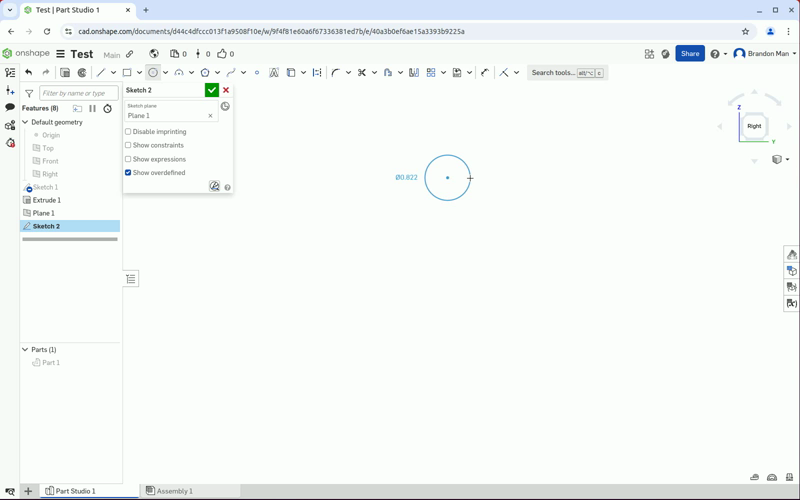
click(470, 177)
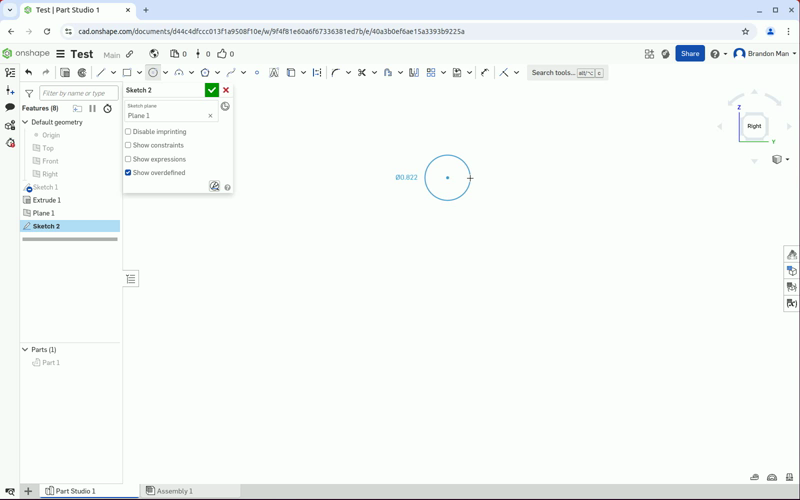
scroll(-6)
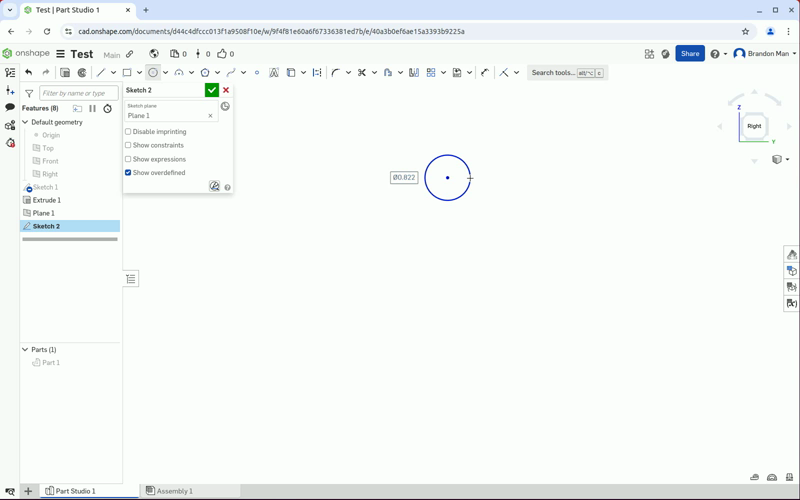
scroll(-6)
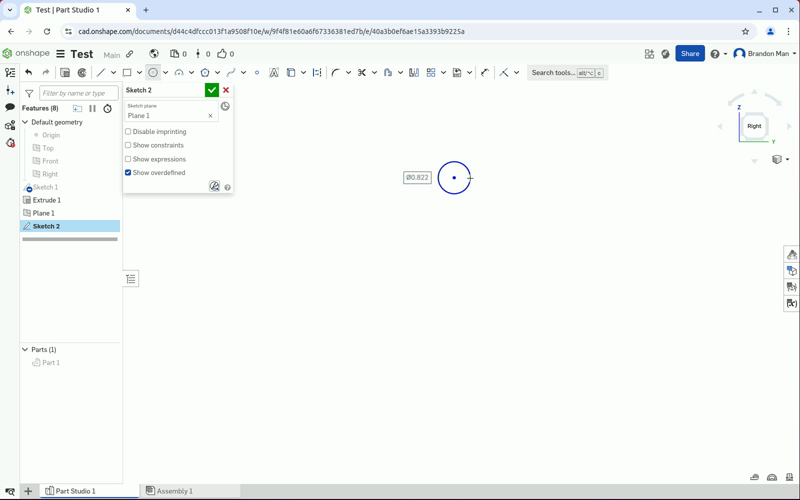
scroll(-6)
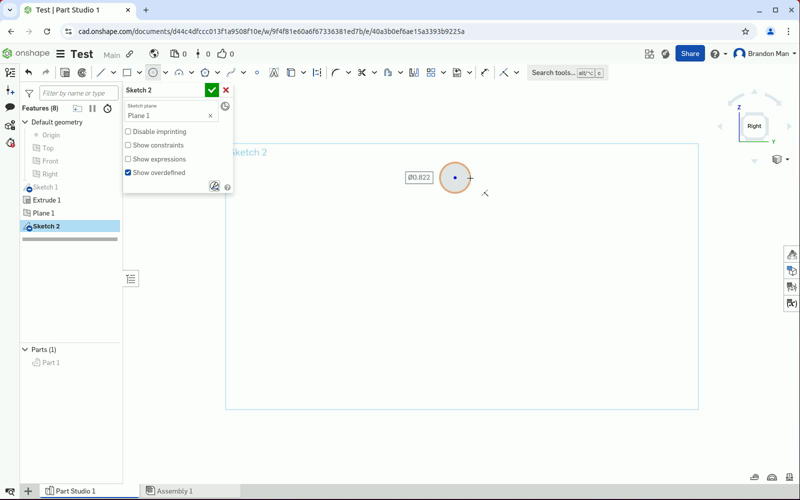
scroll(-6)
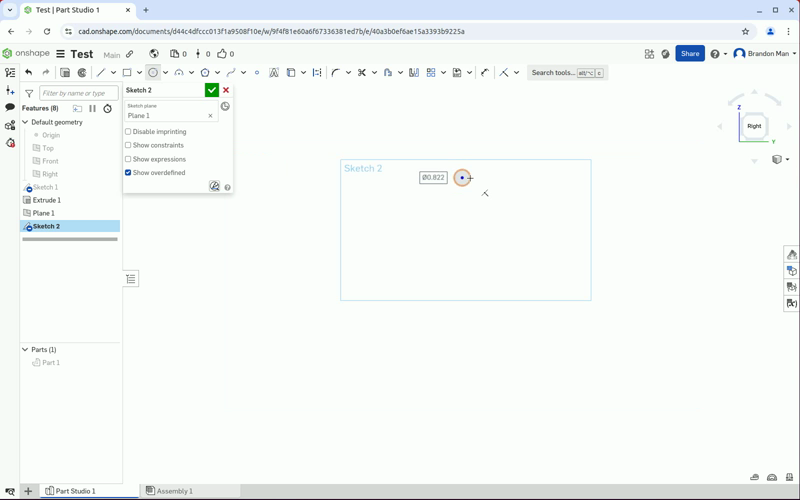
scroll(-6)
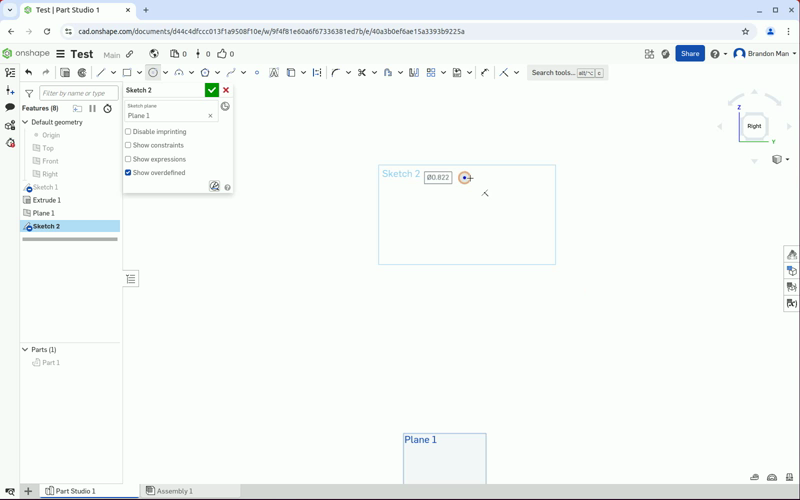
scroll(-6)
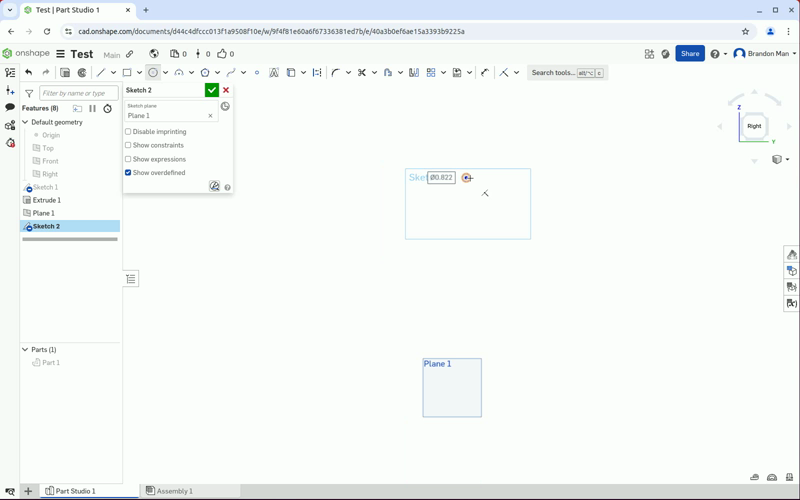
scroll(-6)
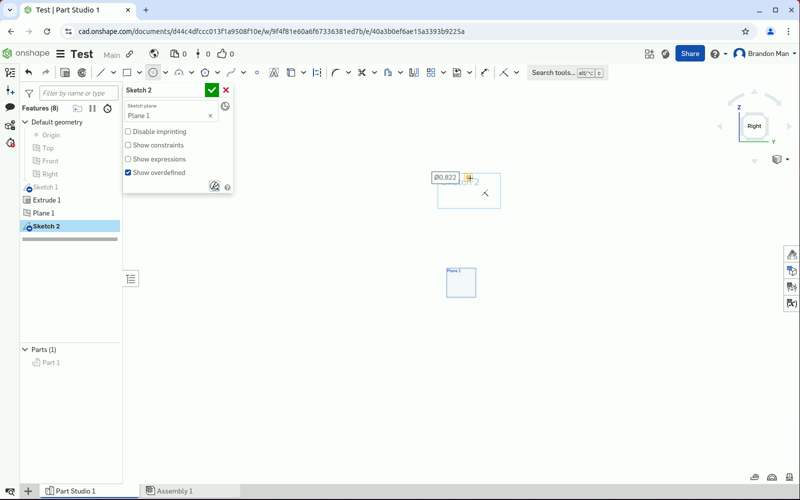
key(esc)
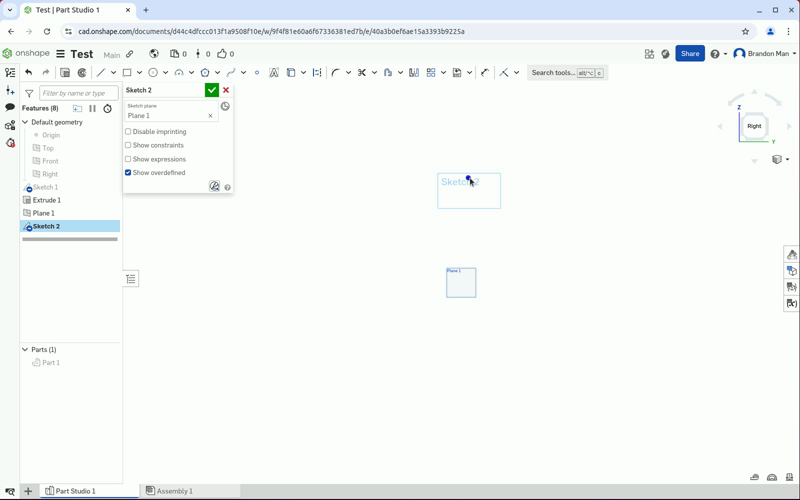
mouse_move(468, 176)
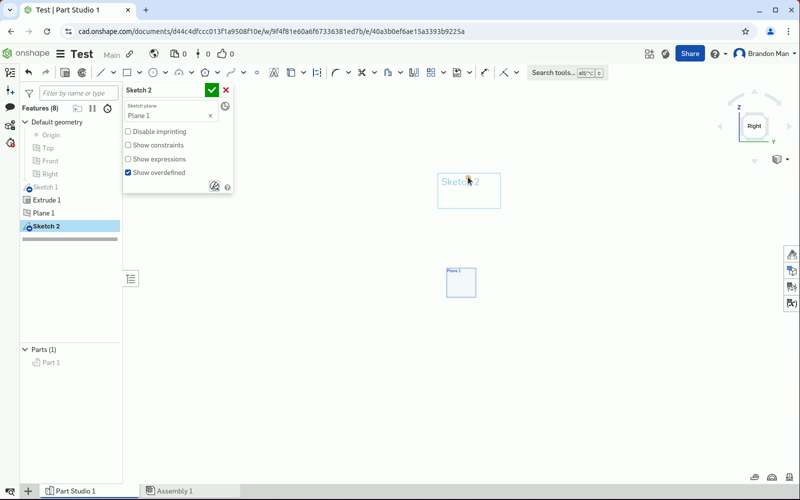
scroll(6)
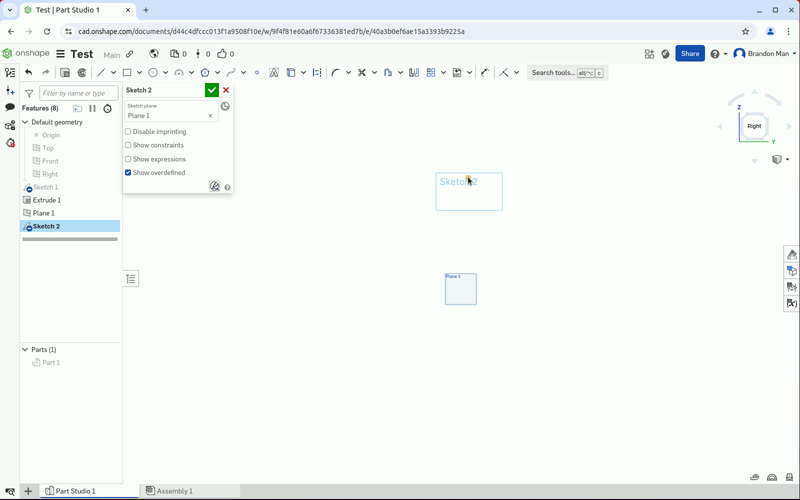
scroll(6)
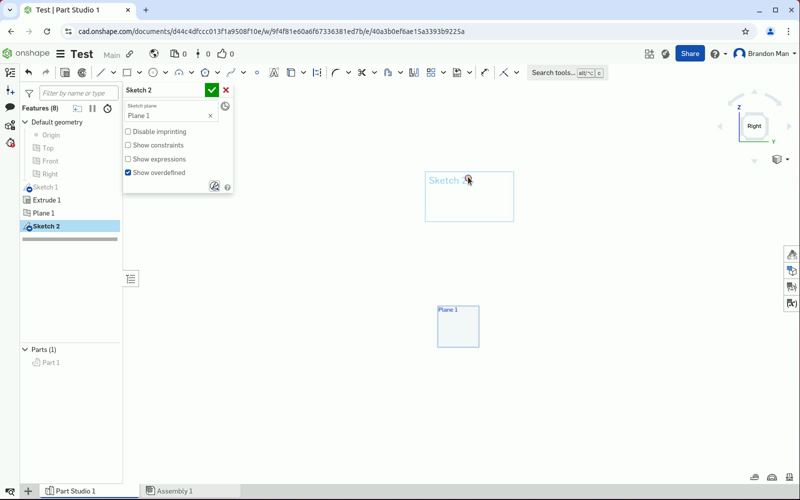
scroll(6)
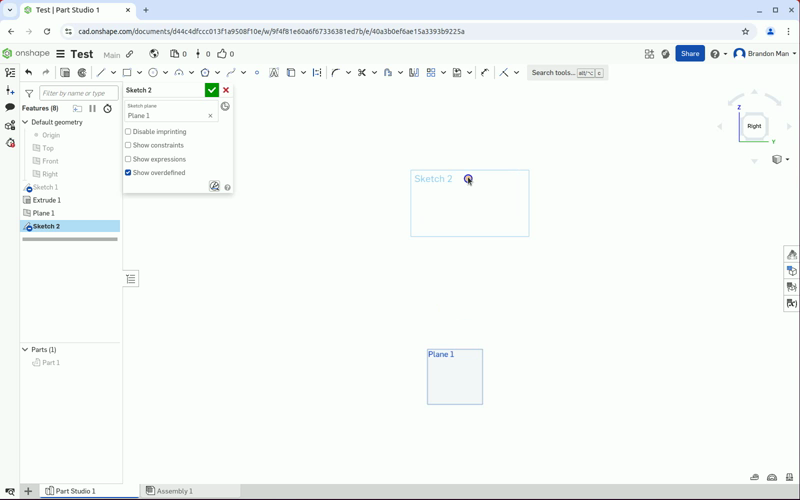
scroll(6)
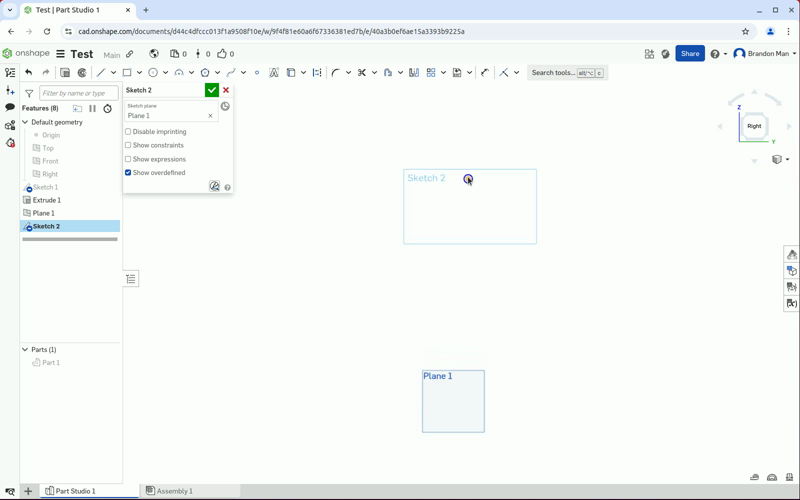
scroll(6)
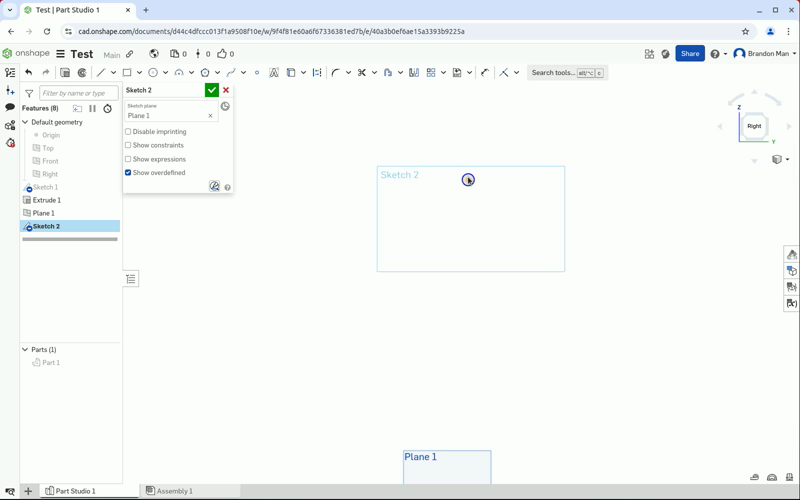
scroll(6)
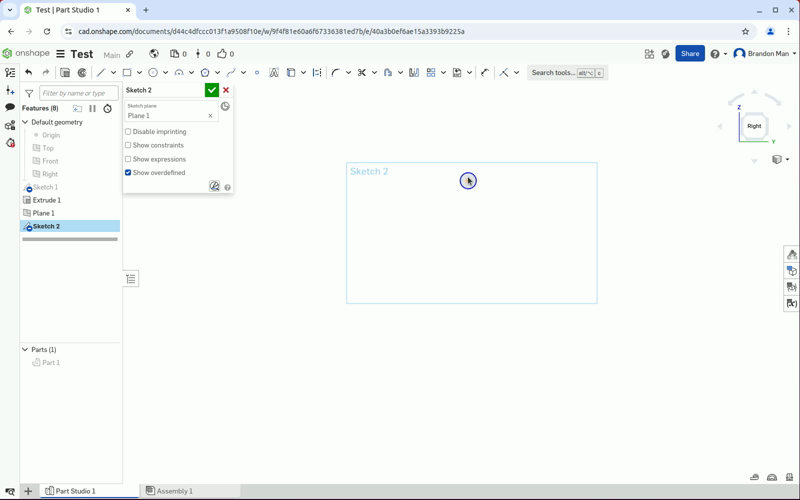
scroll(6)
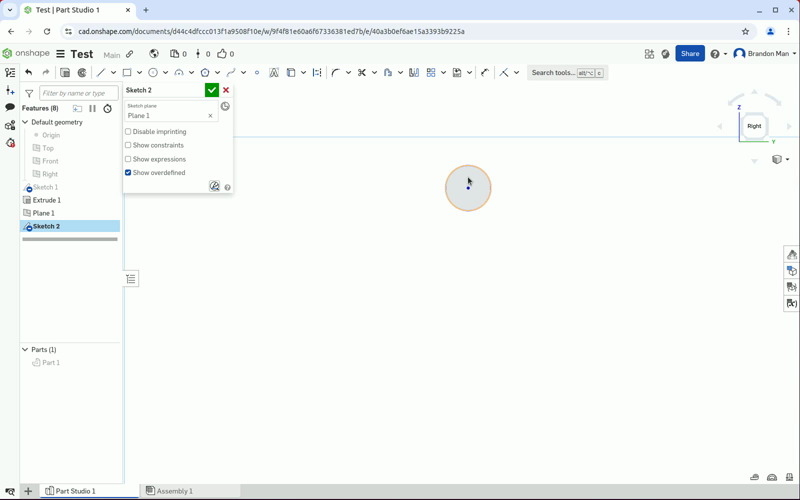
click(468, 176)
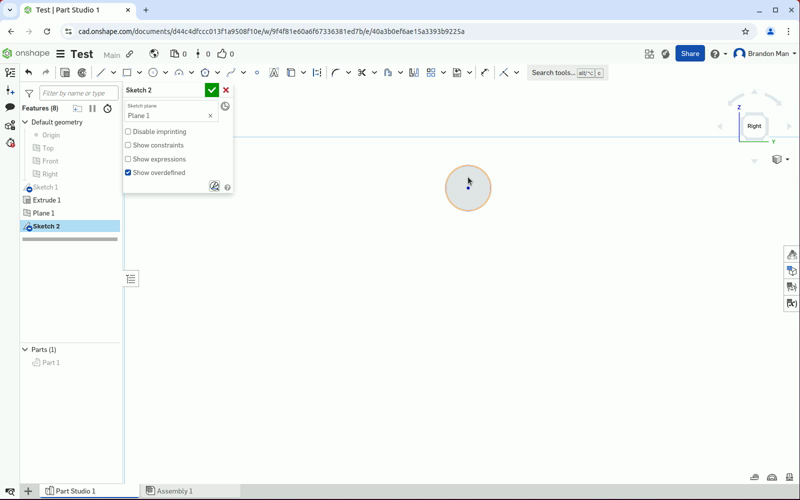
scroll(-6)
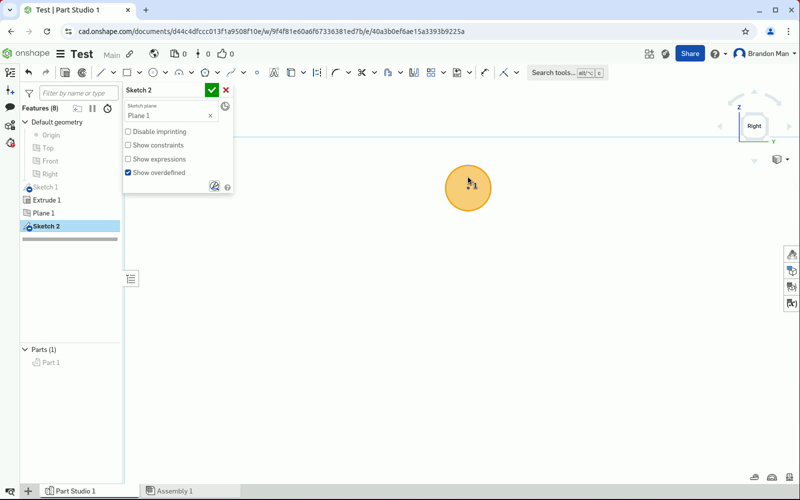
scroll(-6)
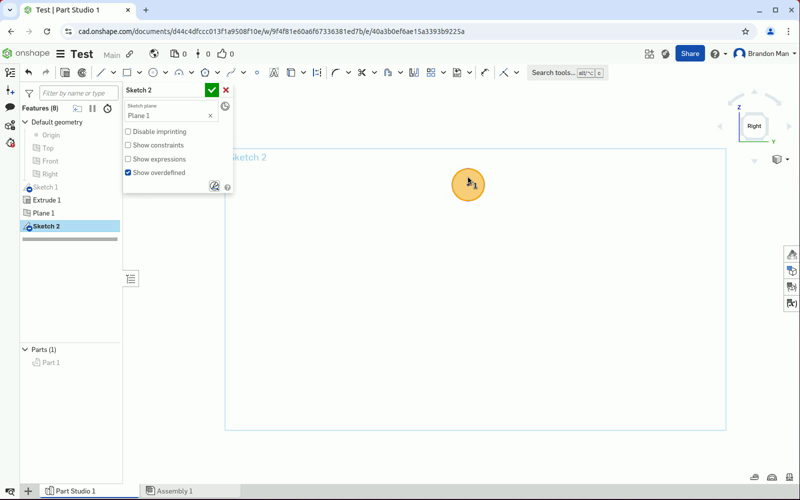
scroll(-6)
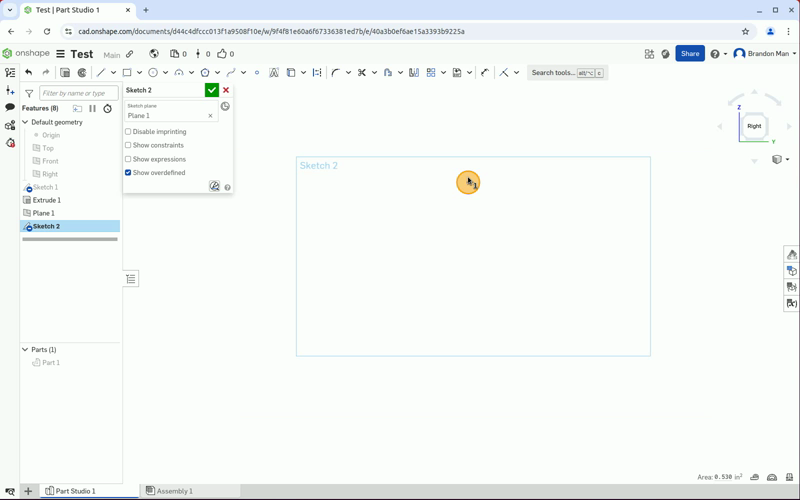
scroll(-6)
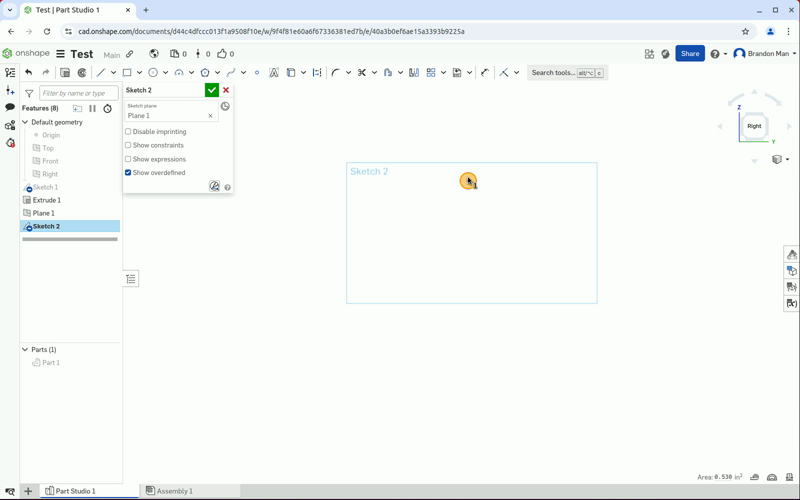
scroll(-6)
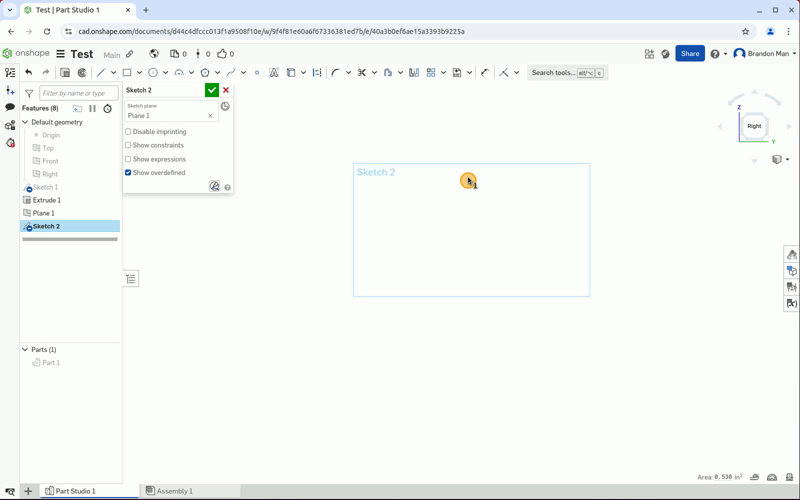
scroll(-6)
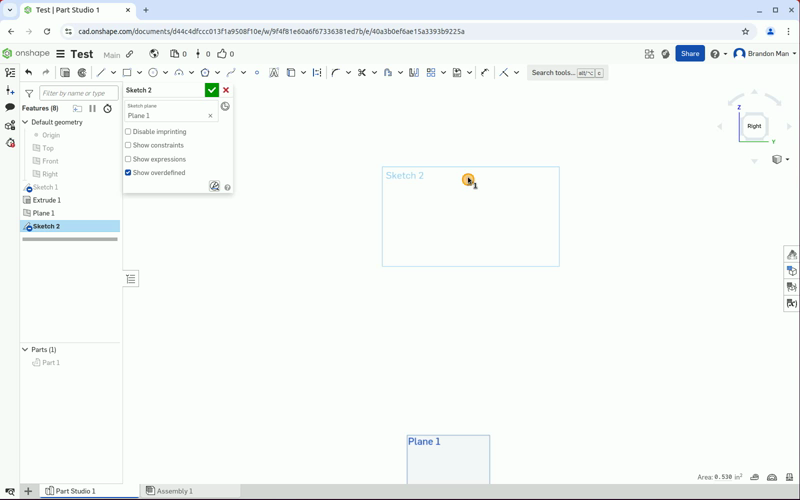
scroll(-6)
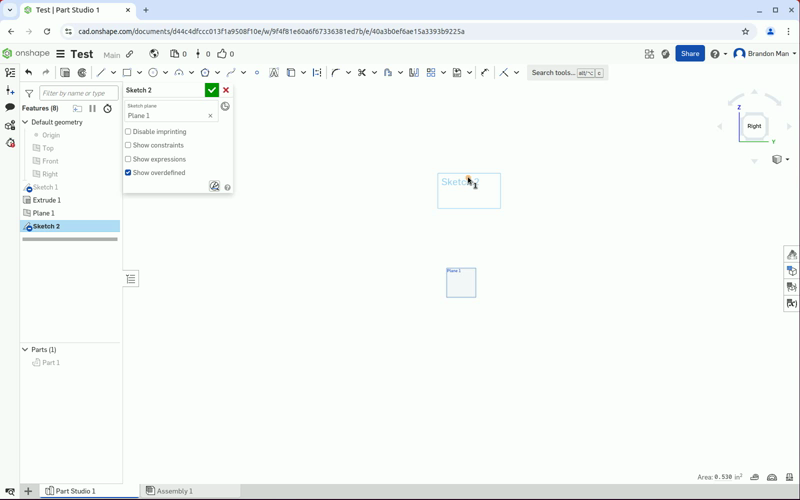
mouse_move(73, 352)
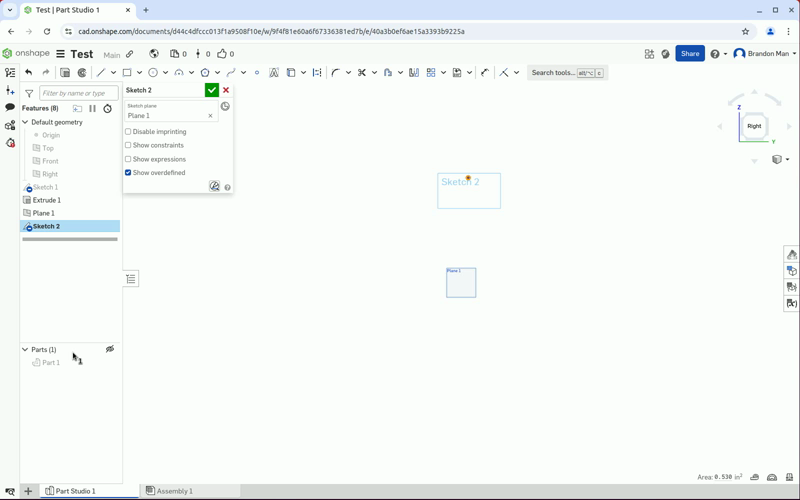
key(shift+y)
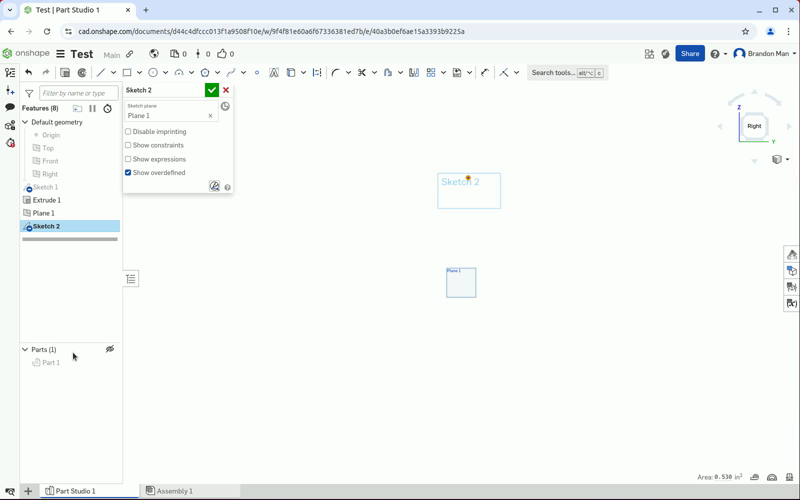
key(shift+e)
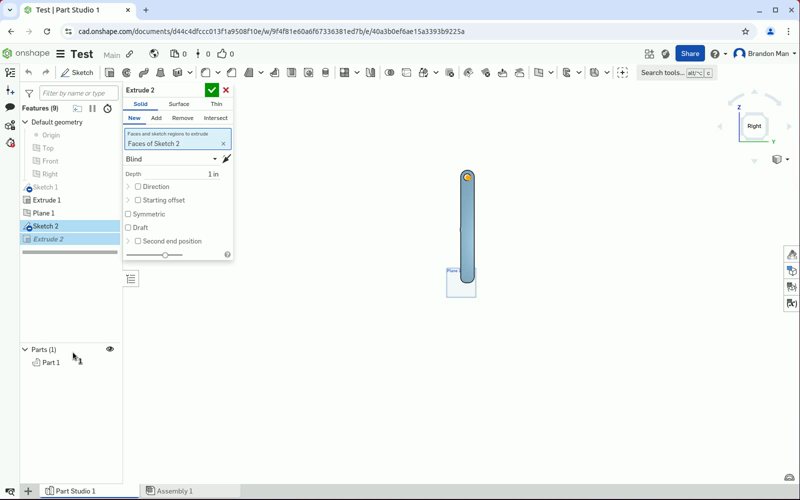
mouse_move(143, 106)
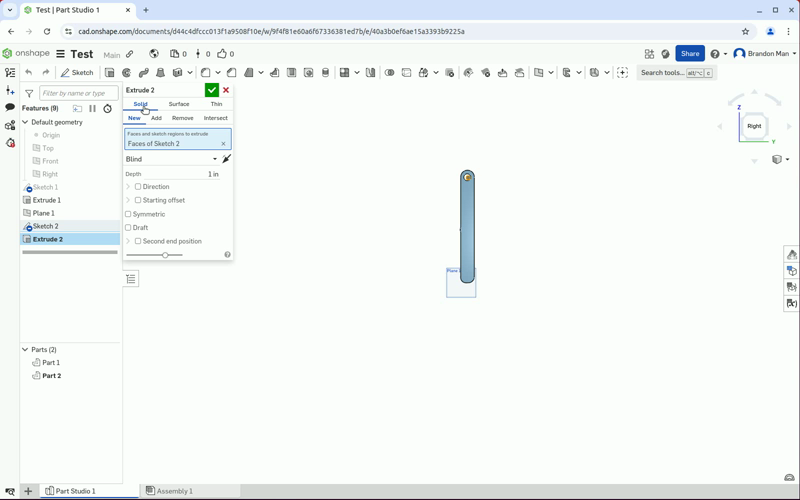
click(143, 106)
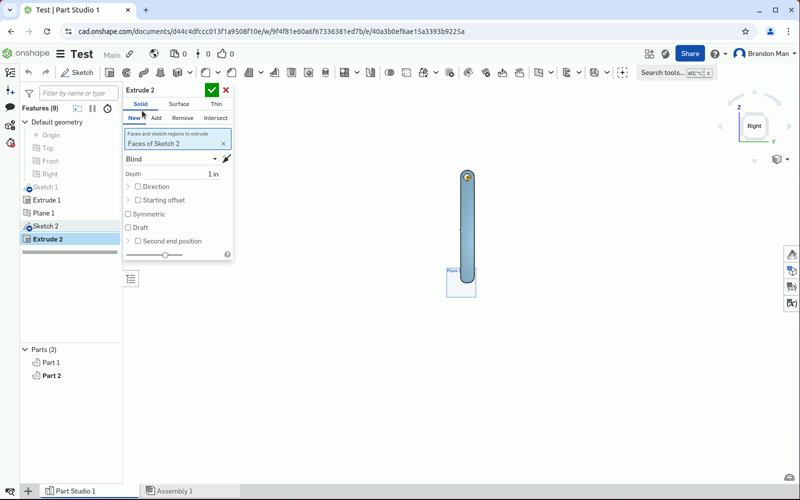
mouse_move(137, 120)
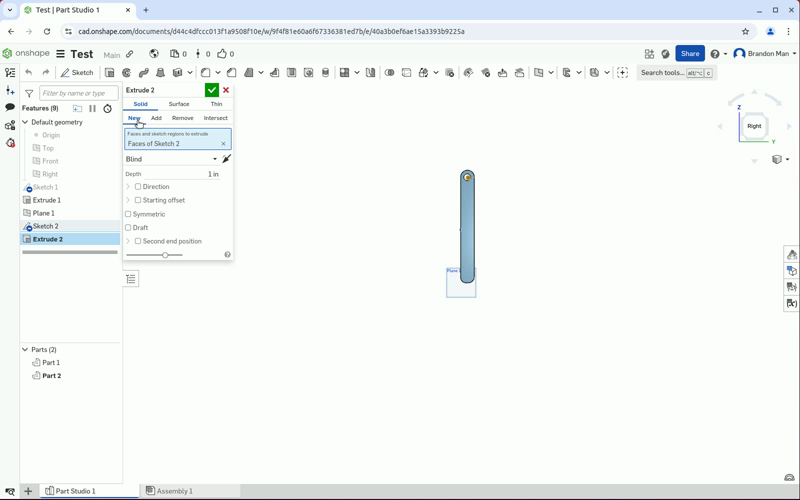
click(137, 120)
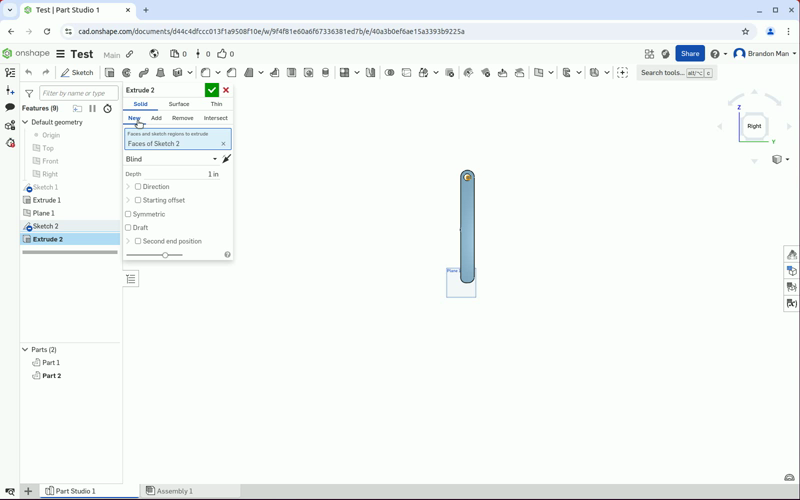
key(tab, 4)
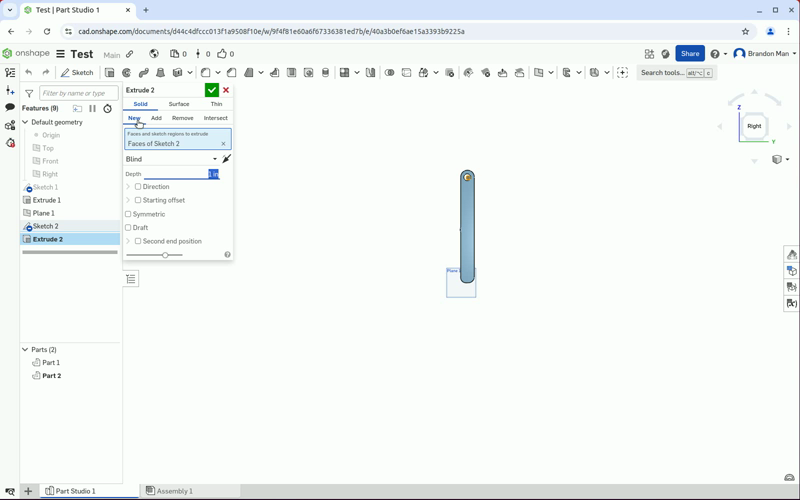
text(-1.204)
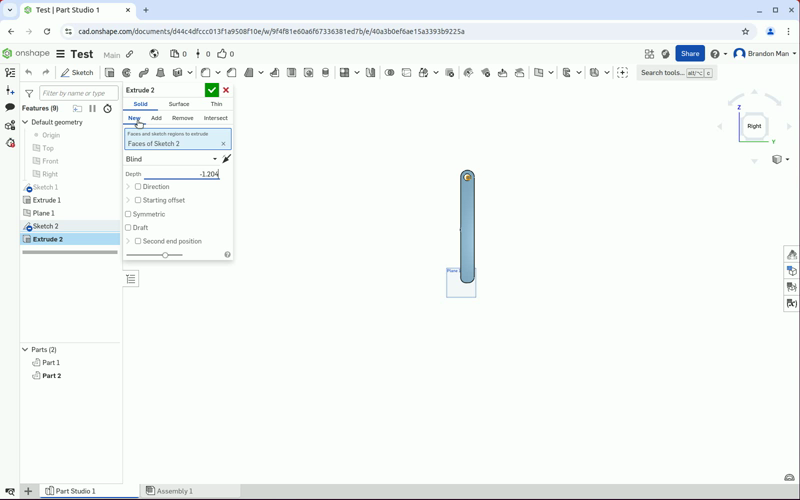
key(enter)
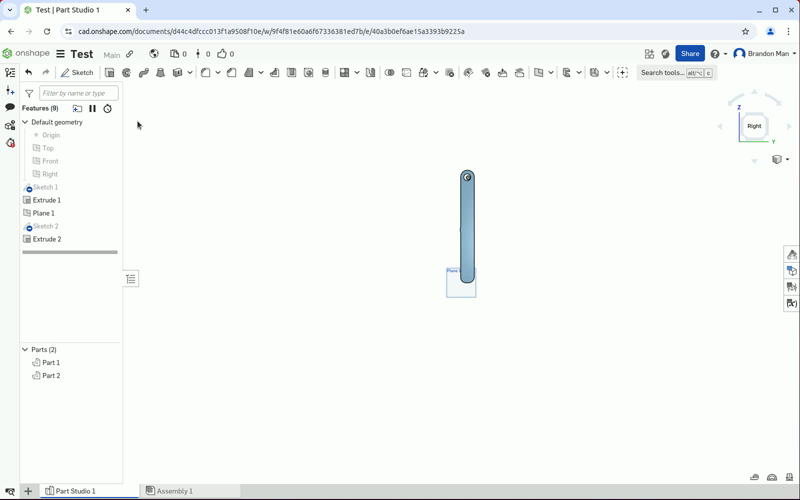
key(shift+h)
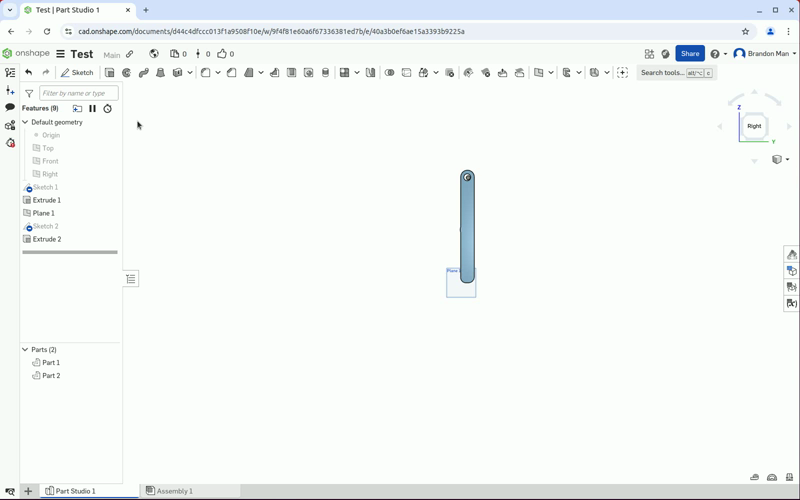
key(shift+h)
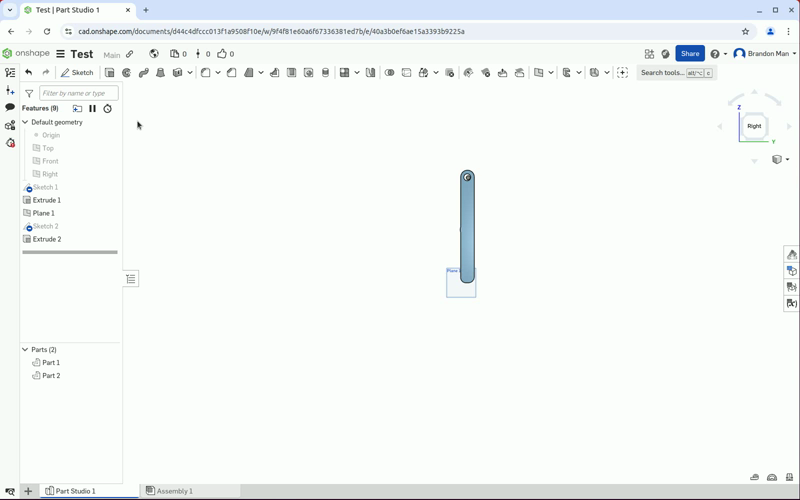
mouse_move(73, 189)
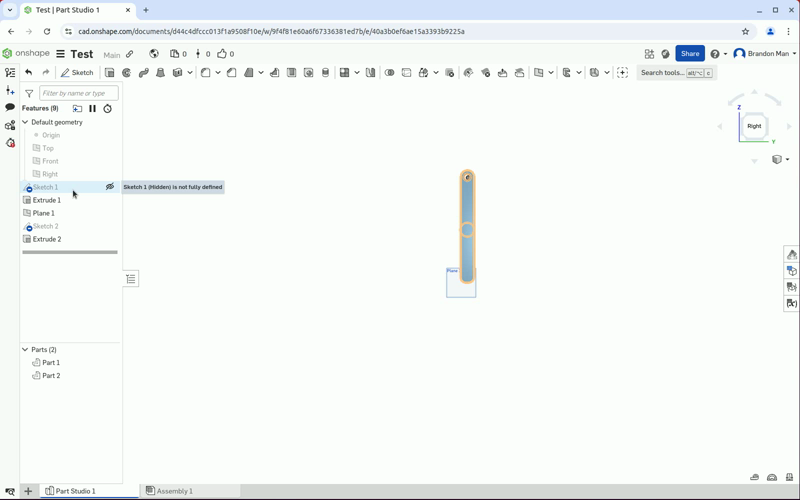
click(73, 189)
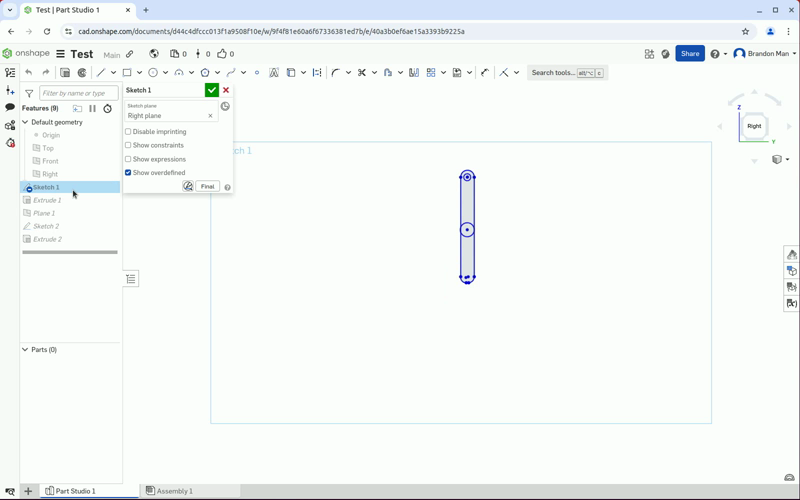
mouse_move(229, 92)
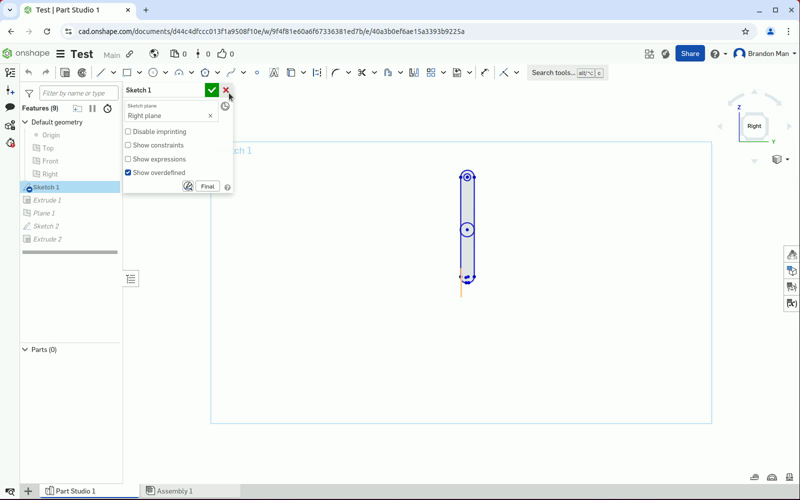
click(229, 92)
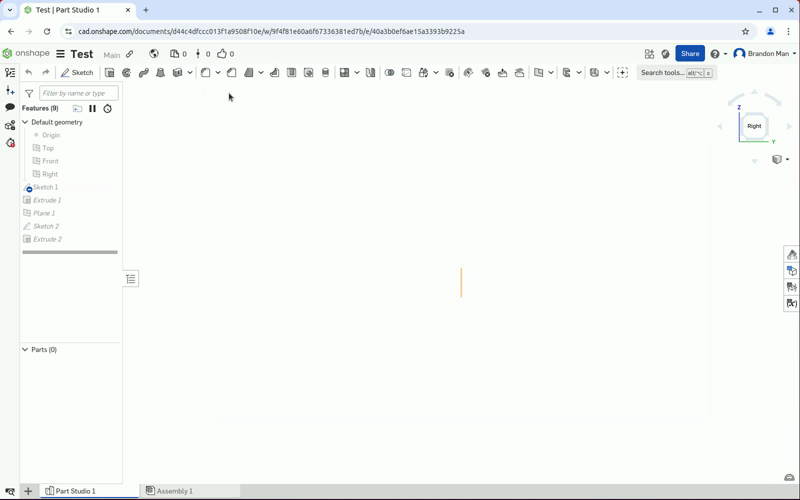
key(shift+s)
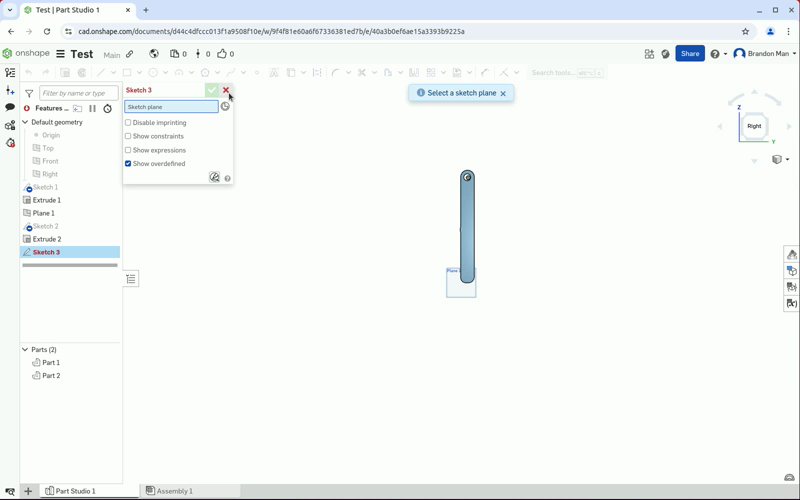
mouse_move(73, 215)
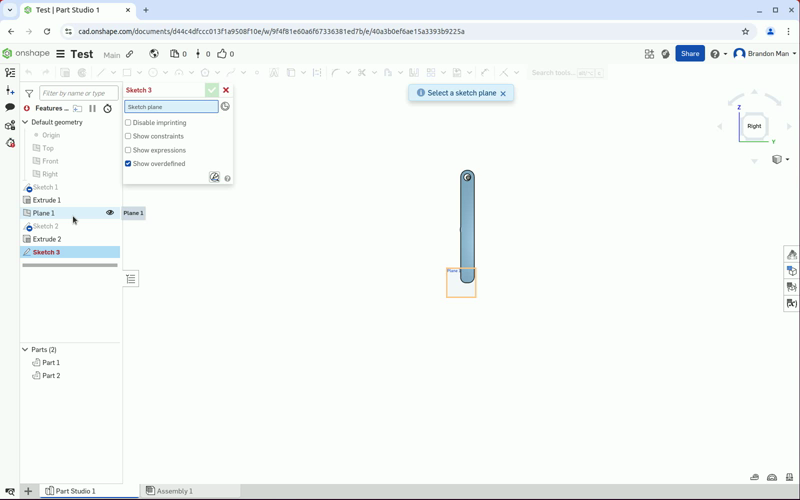
click(73, 215)
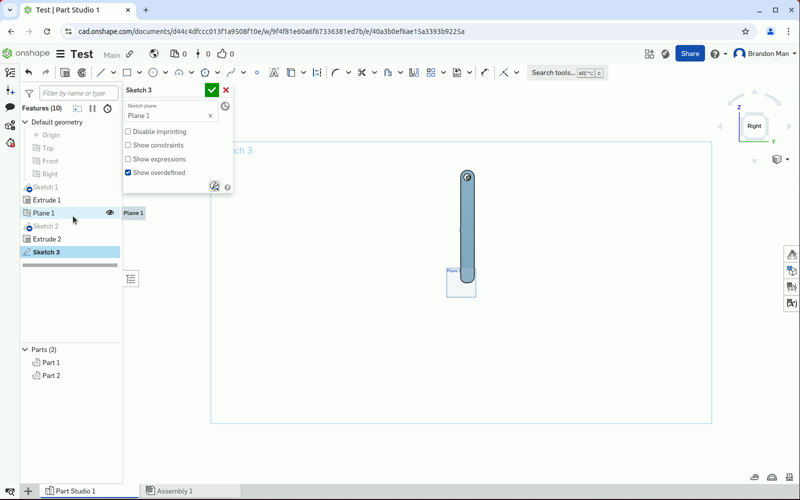
mouse_move(73, 352)
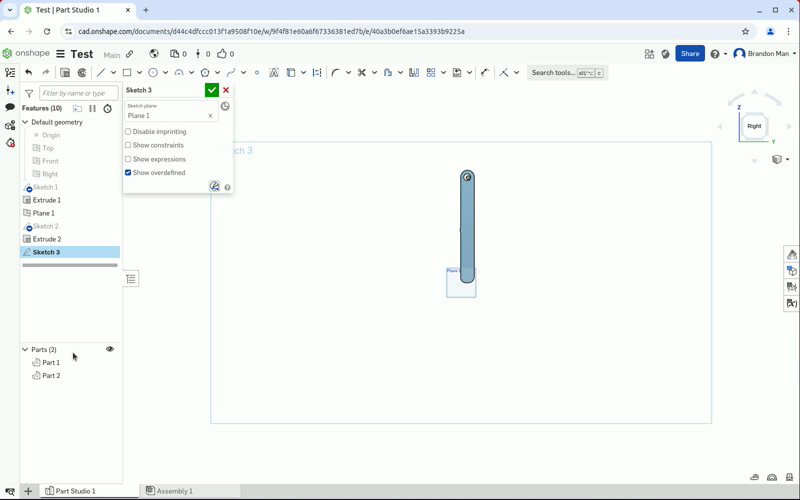
key(y)
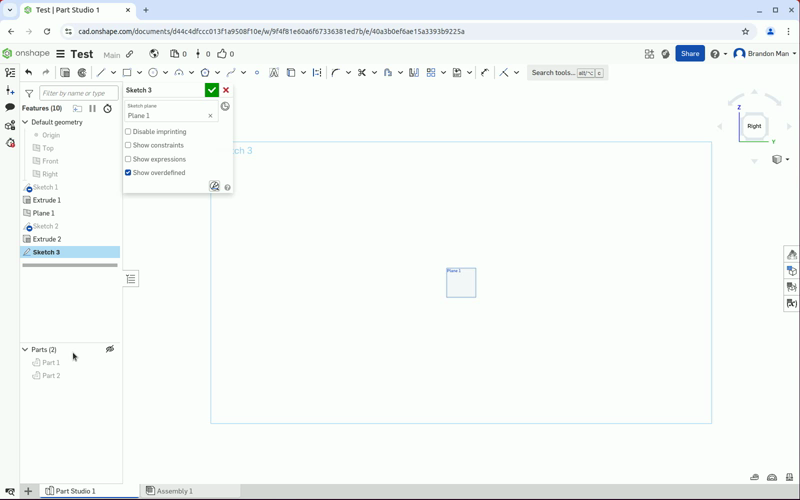
key(c)
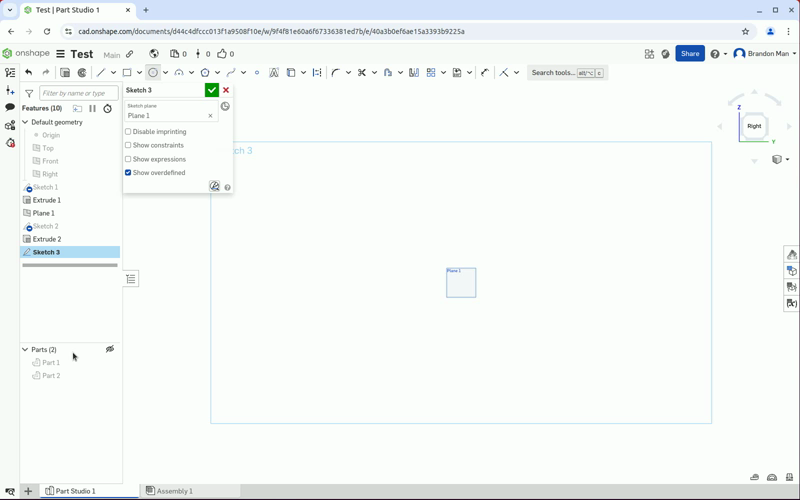
key_down(shift)
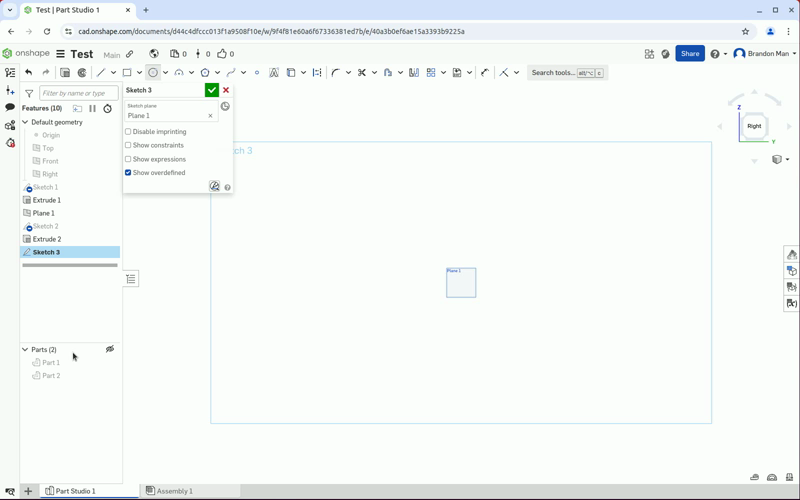
mouse_move(468, 230)
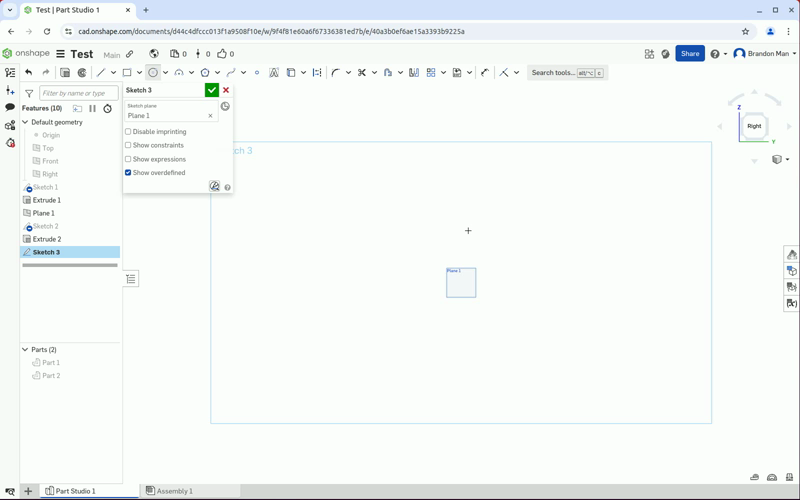
click(468, 230)
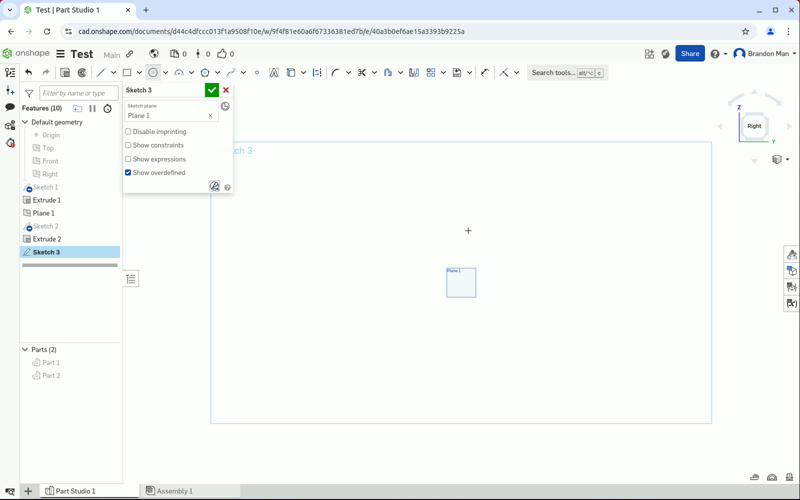
key_up(shift)
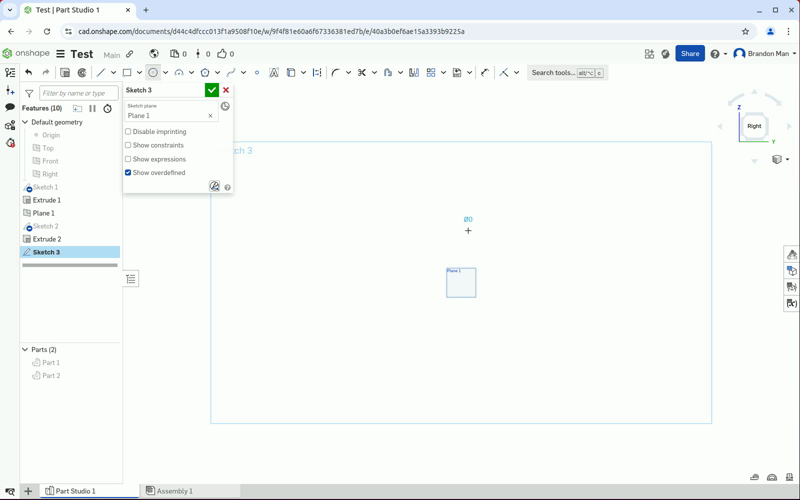
mouse_move(470, 230)
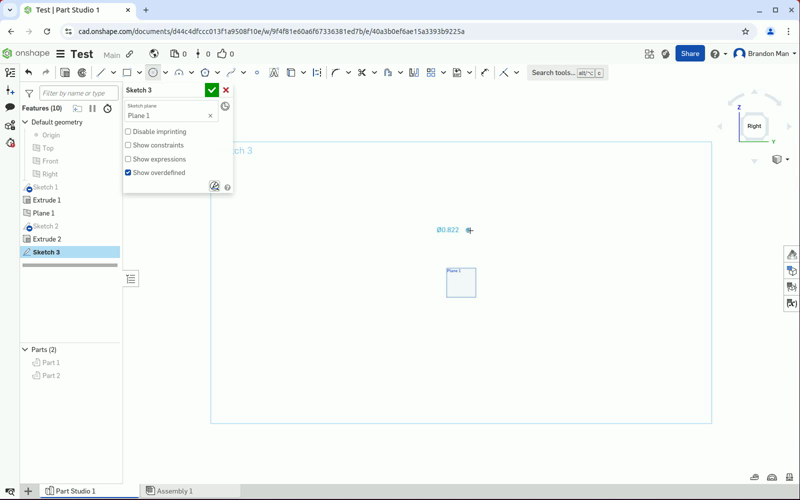
scroll(6)
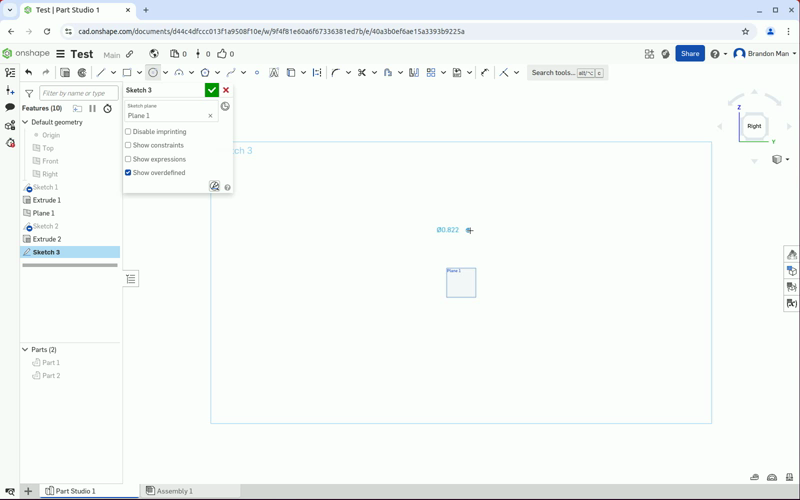
scroll(6)
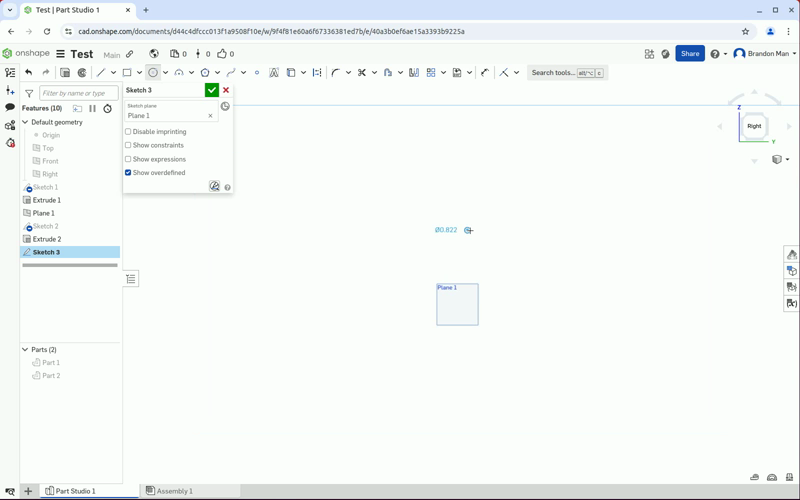
scroll(6)
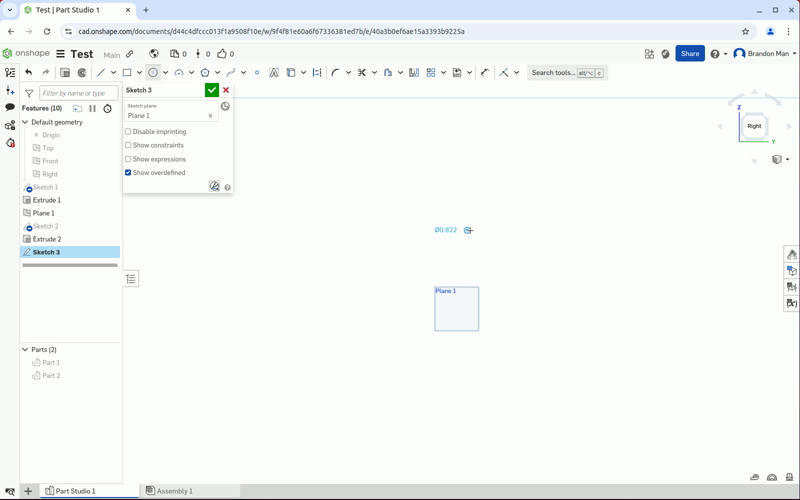
scroll(6)
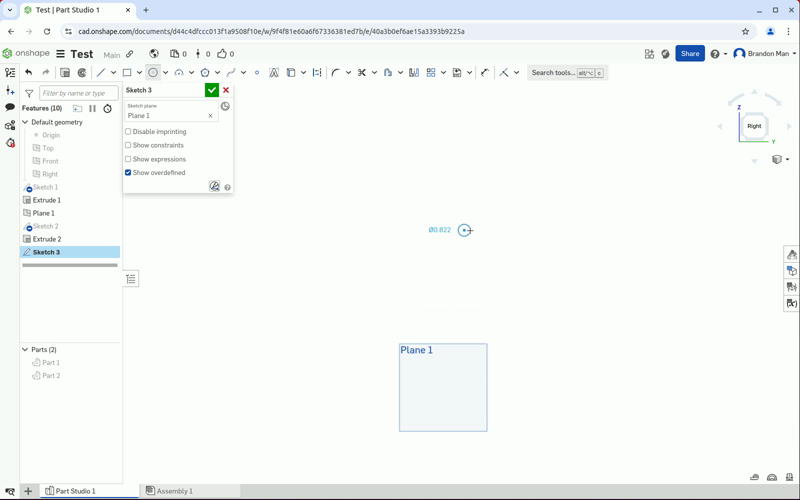
scroll(6)
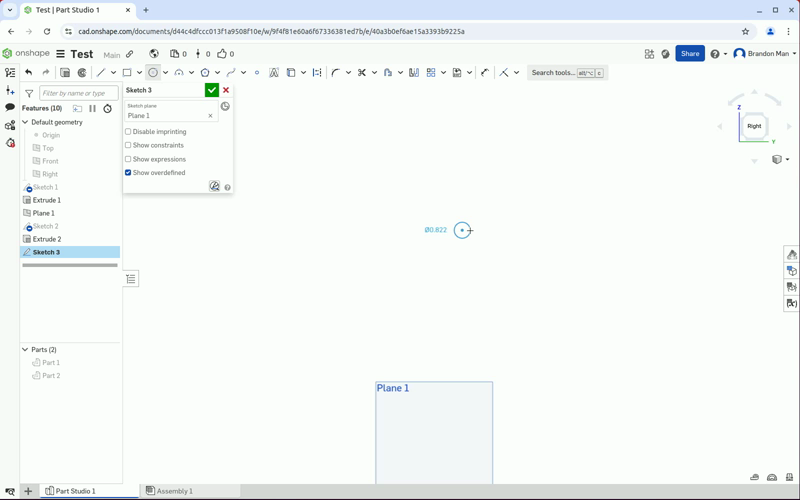
scroll(6)
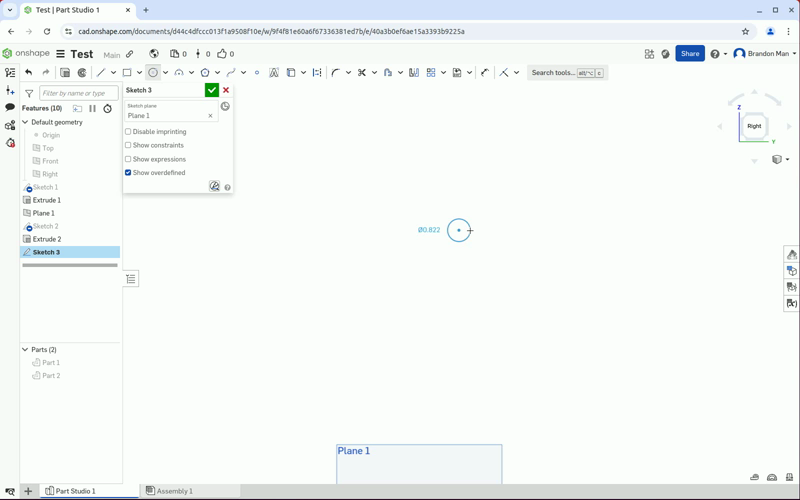
scroll(6)
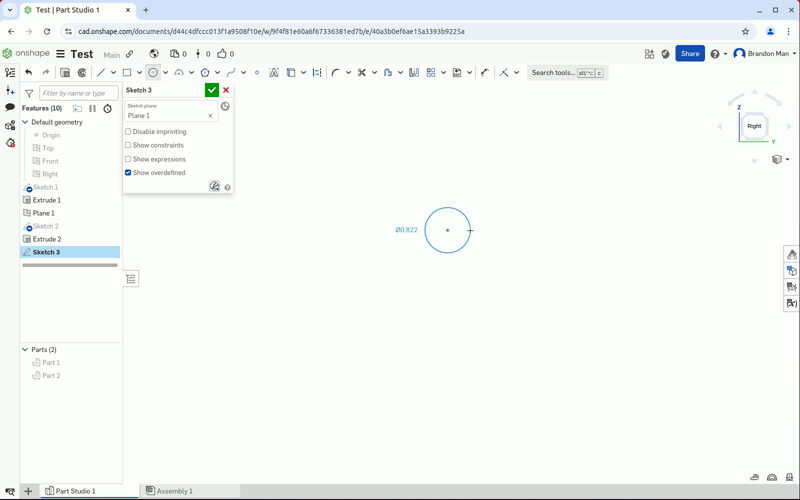
click(470, 230)
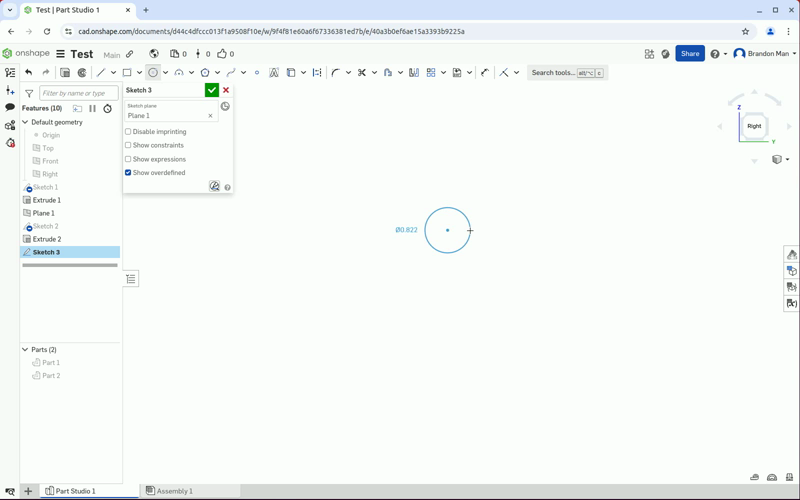
scroll(-6)
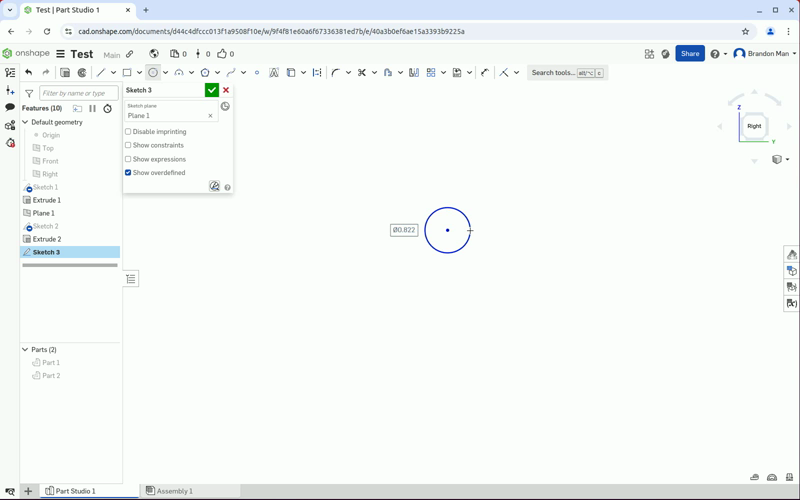
scroll(-6)
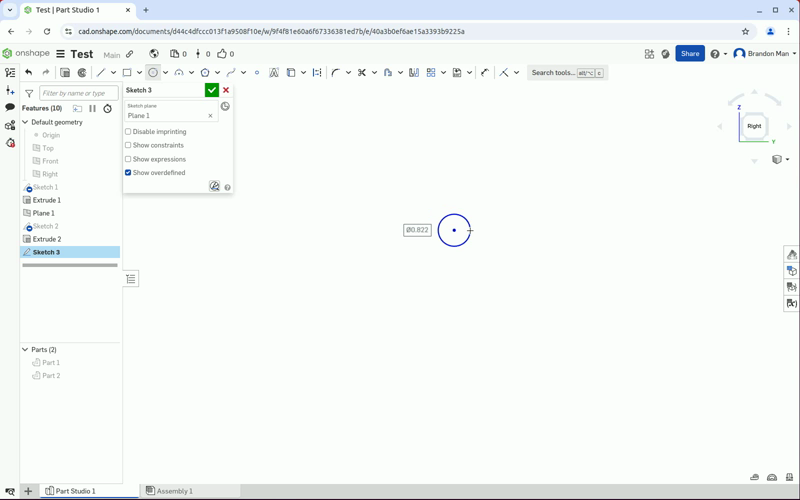
scroll(-6)
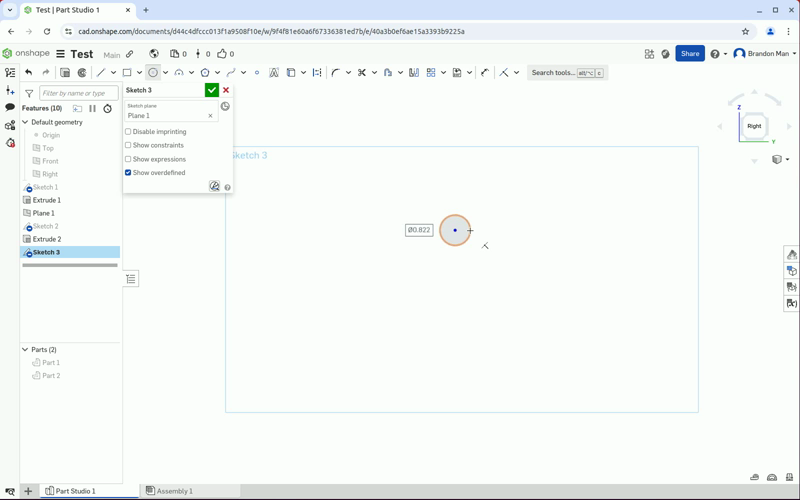
scroll(-6)
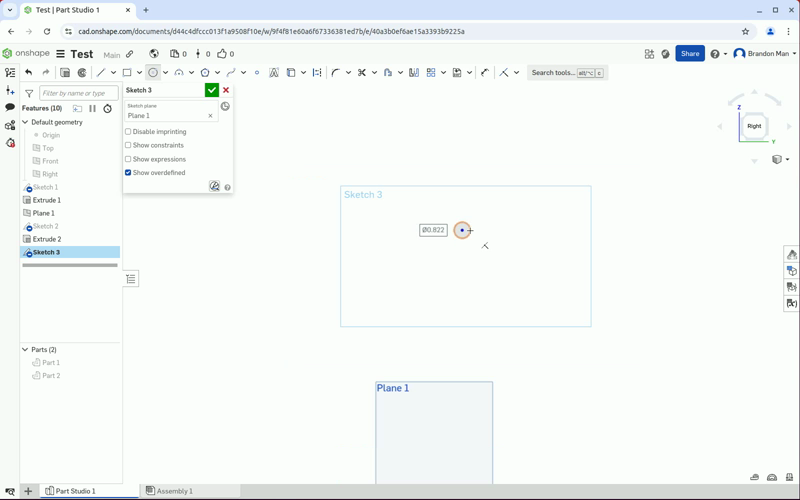
scroll(-6)
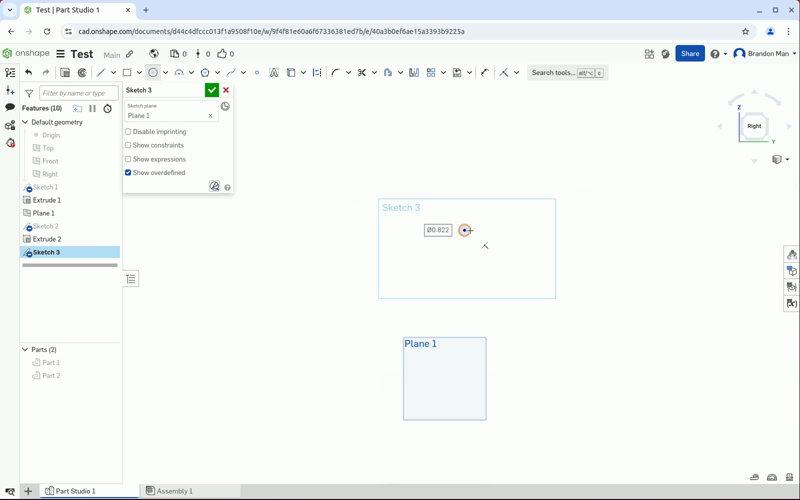
scroll(-6)
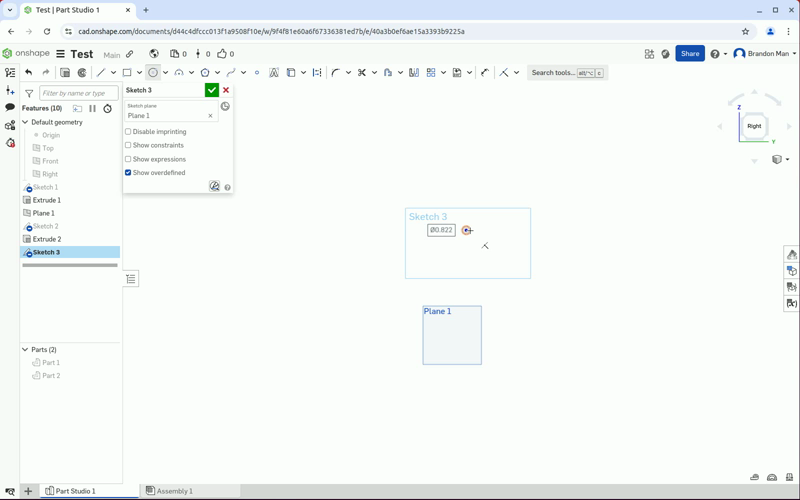
scroll(-6)
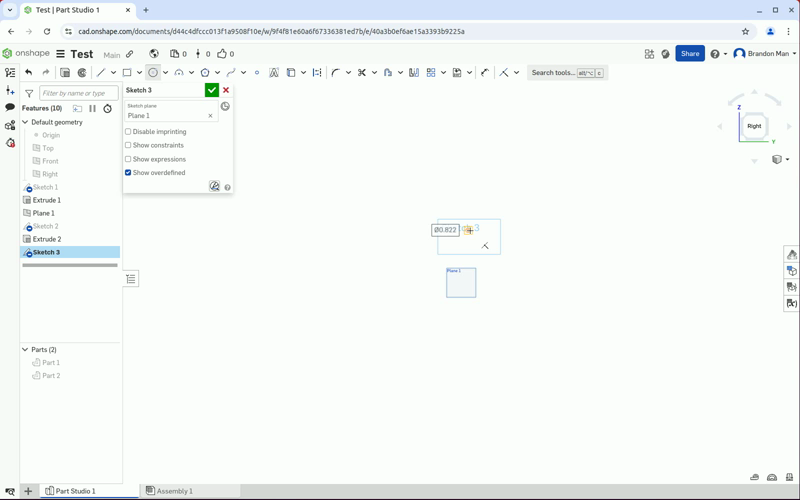
key(esc)
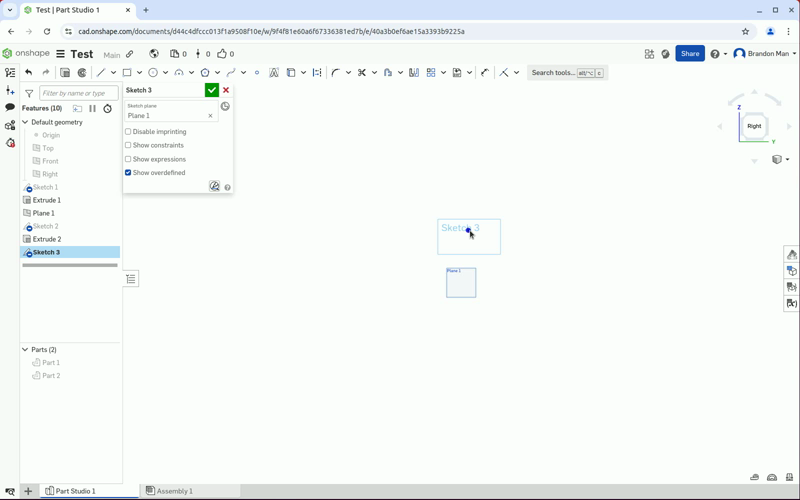
mouse_move(469, 230)
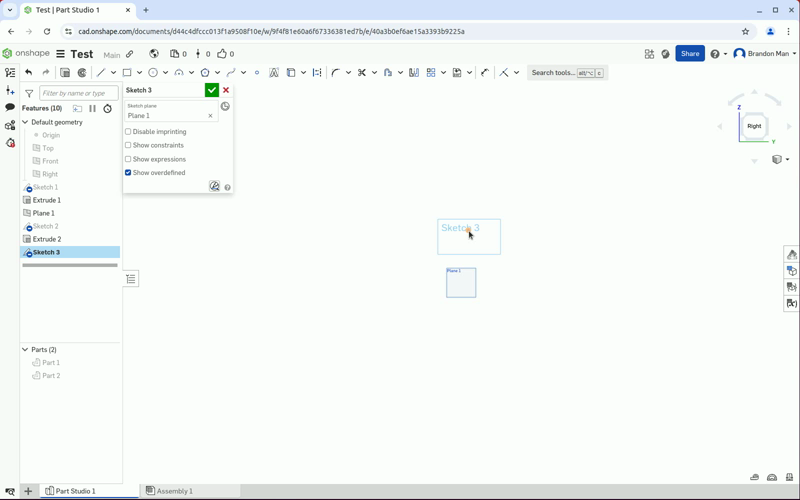
scroll(6)
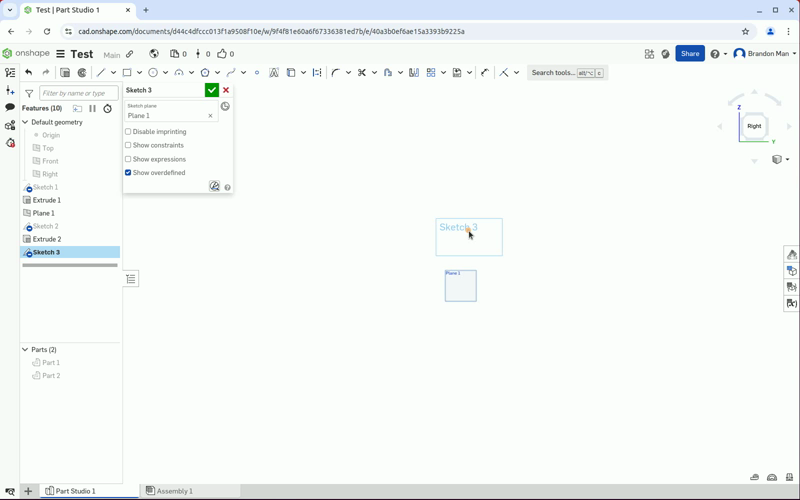
scroll(6)
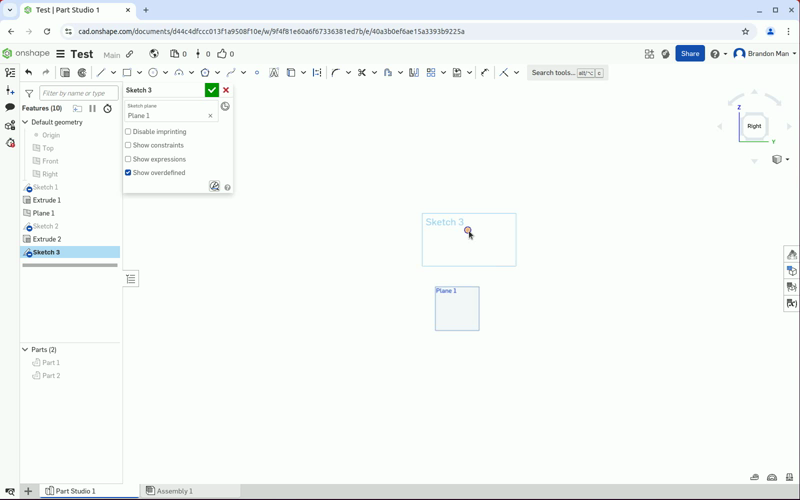
scroll(6)
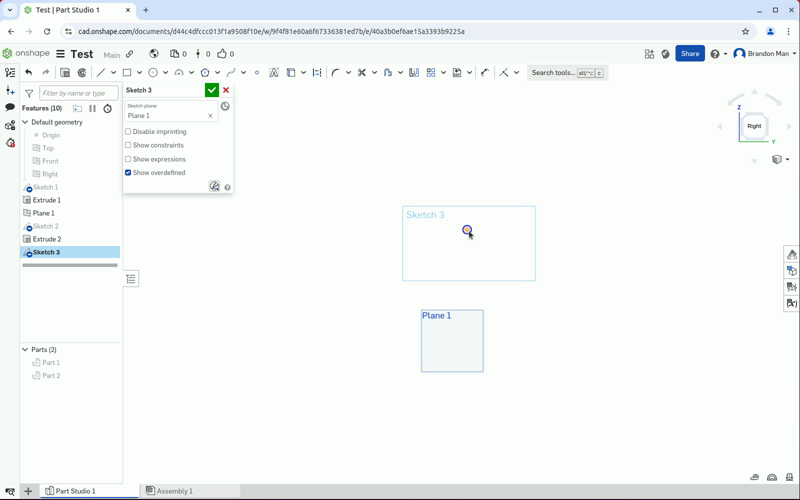
scroll(6)
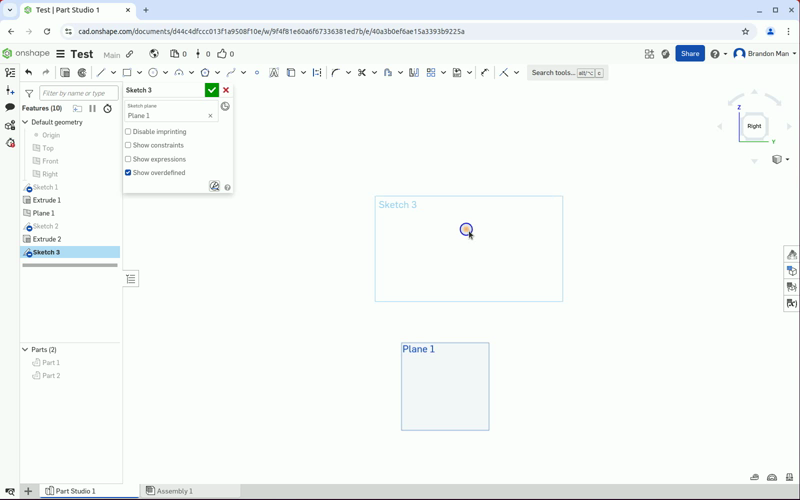
scroll(6)
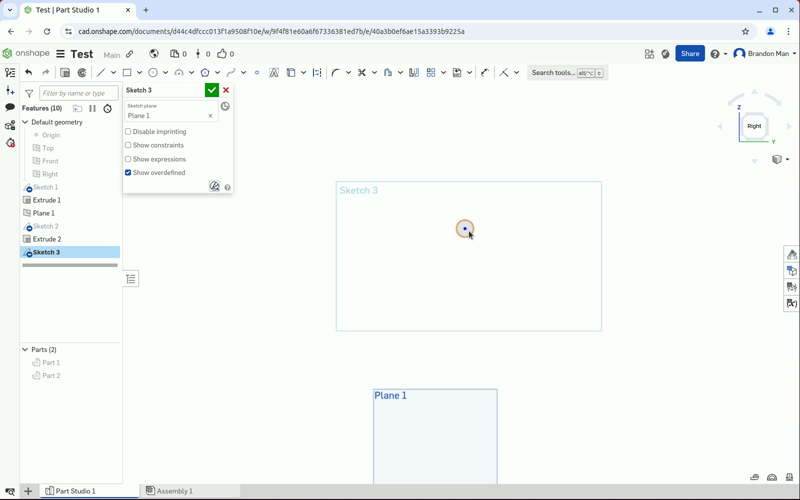
scroll(6)
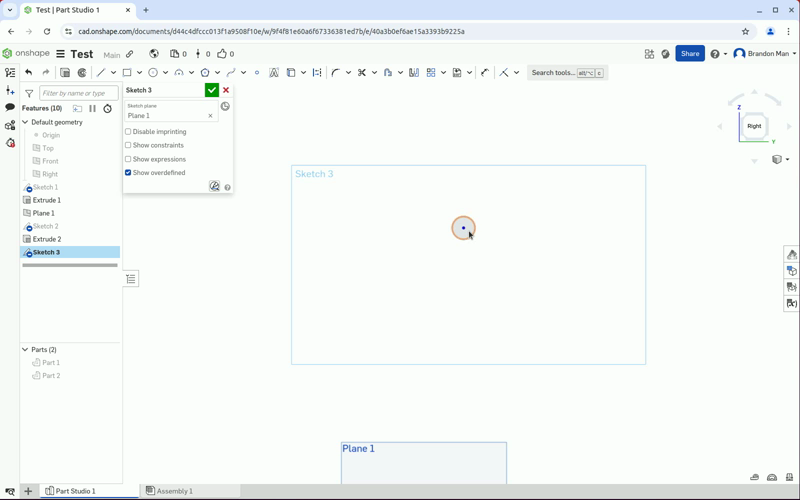
scroll(6)
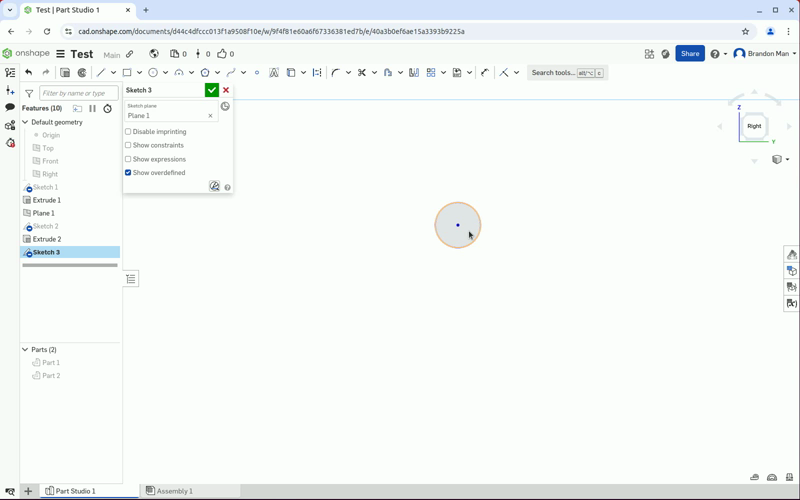
click(469, 230)
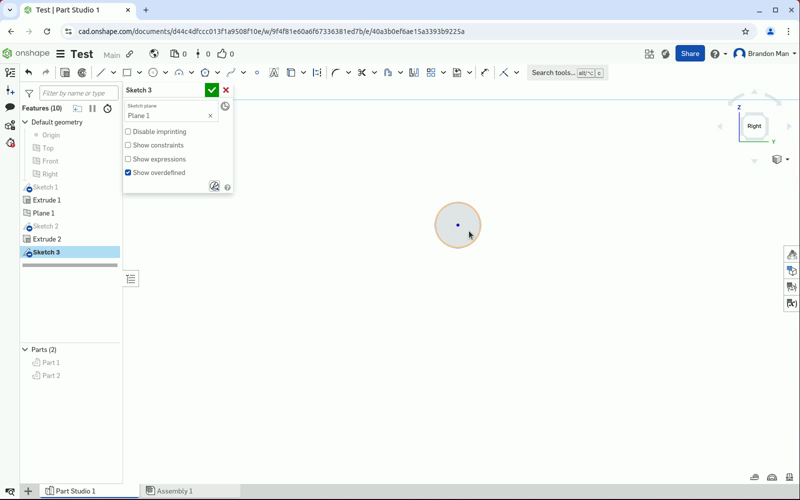
scroll(-6)
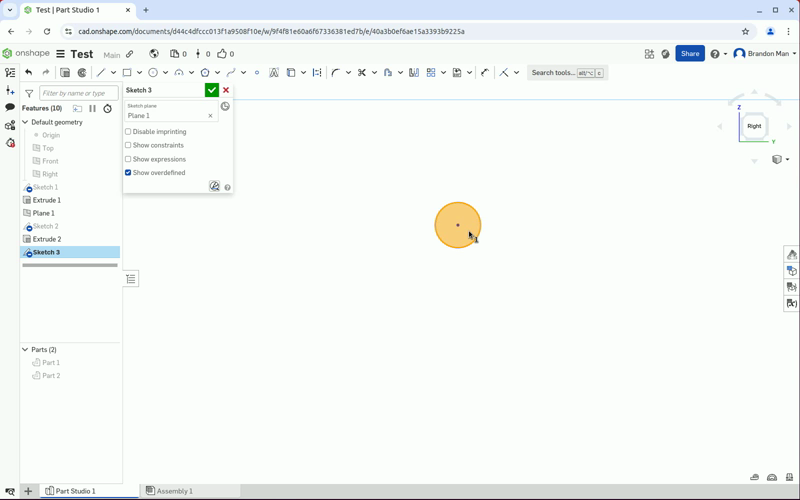
scroll(-6)
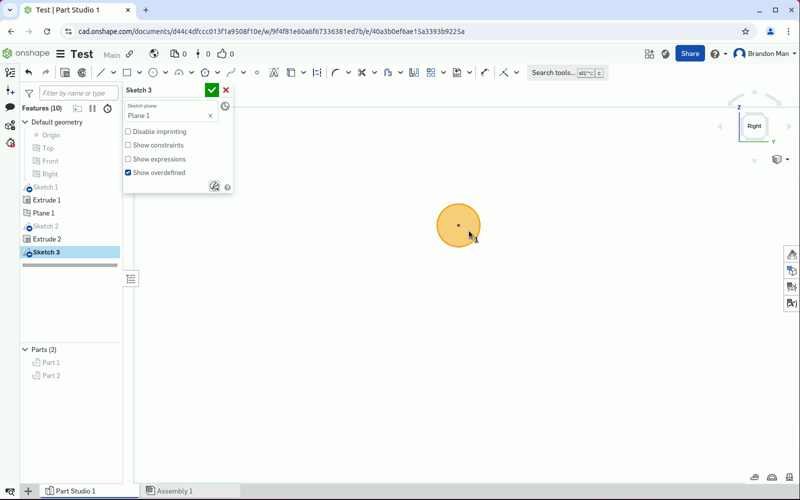
scroll(-6)
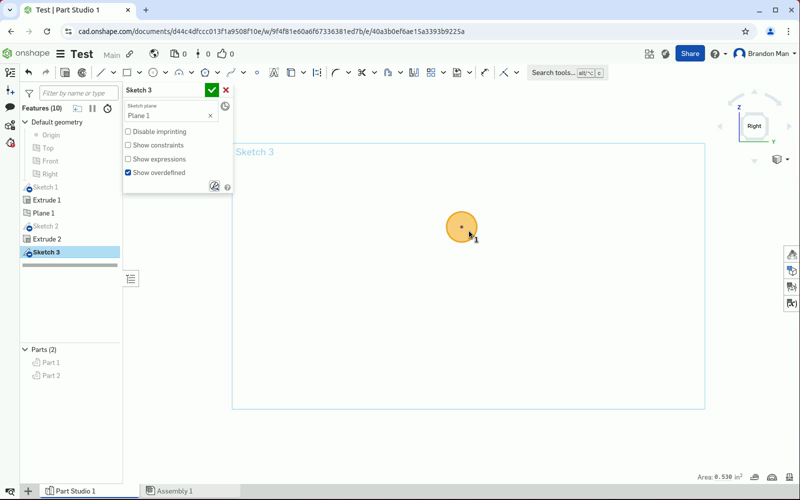
scroll(-6)
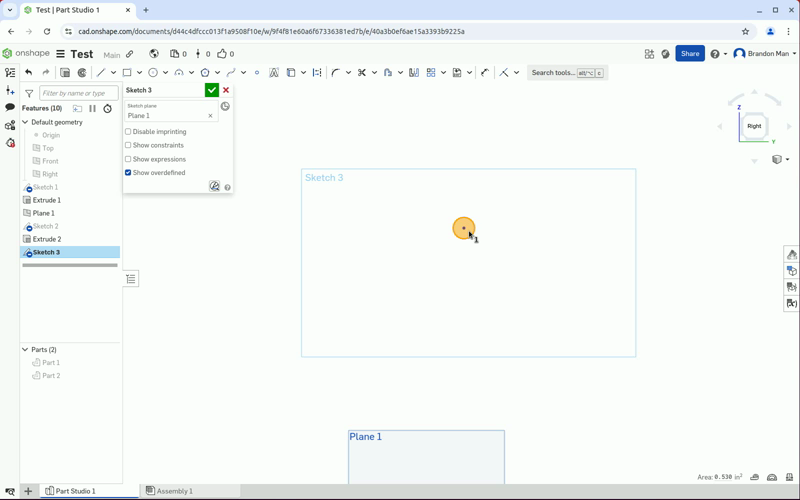
scroll(-6)
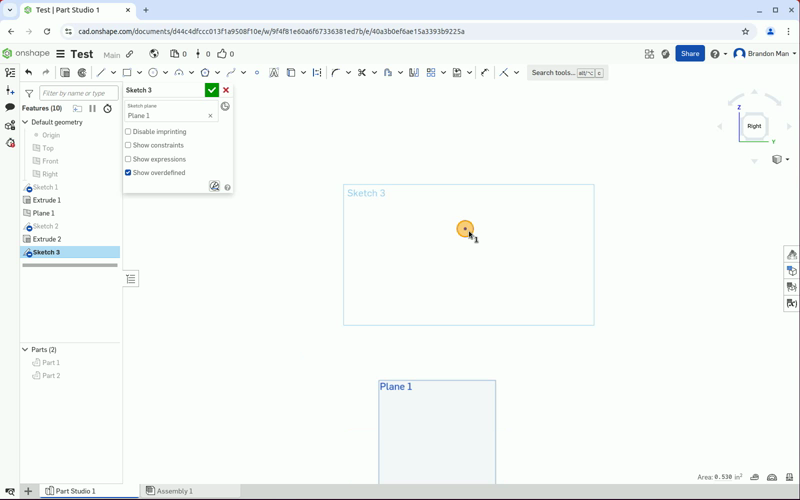
scroll(-6)
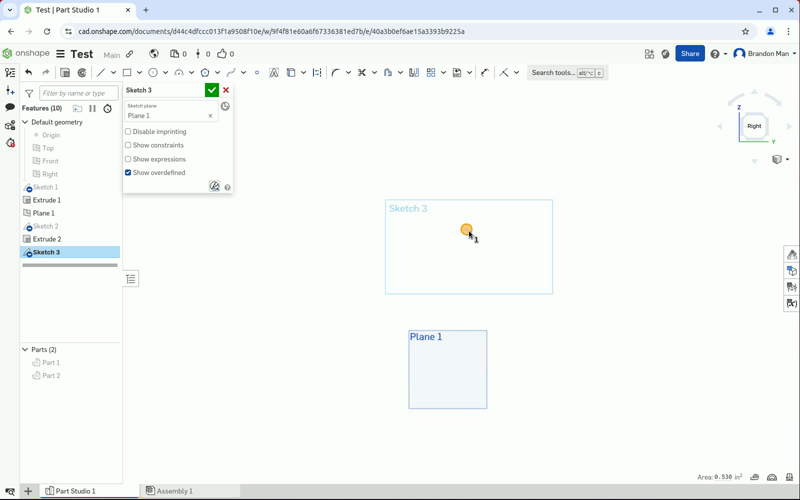
scroll(-6)
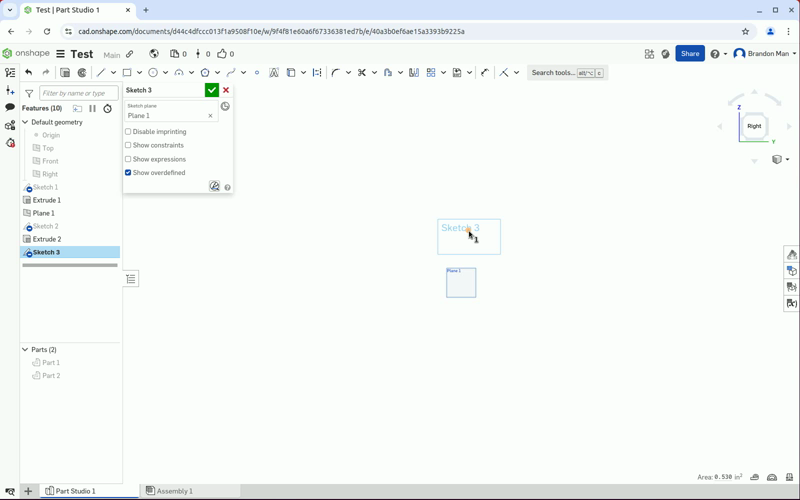
mouse_move(73, 352)
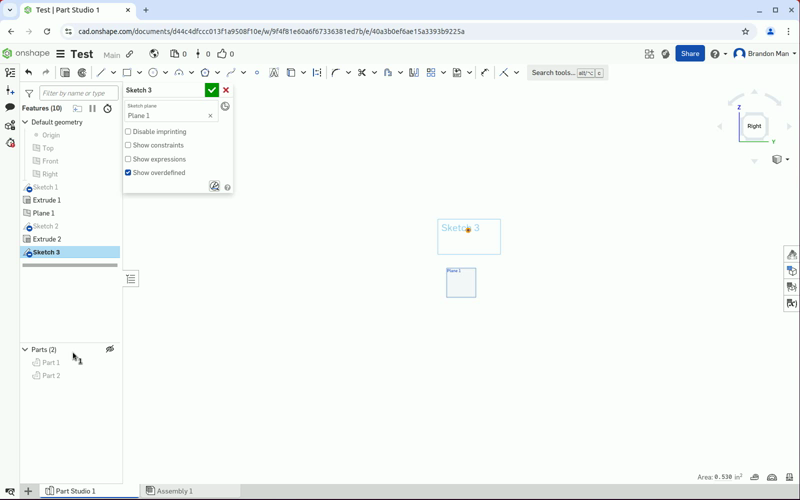
key(shift+y)
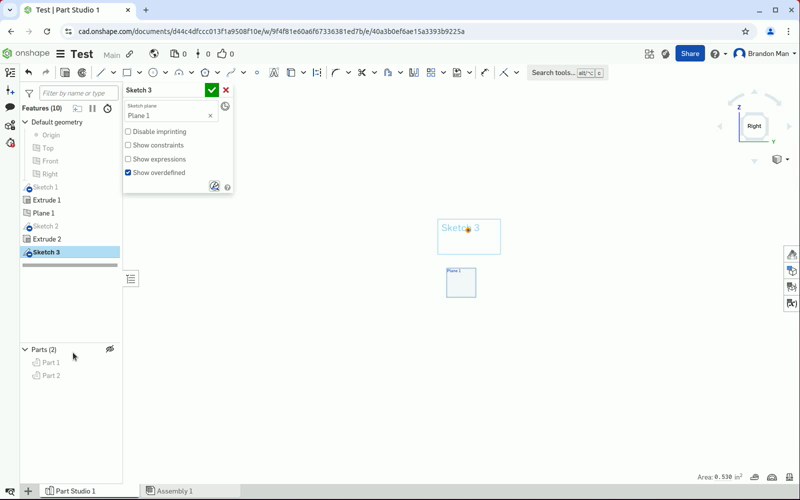
key(shift+e)
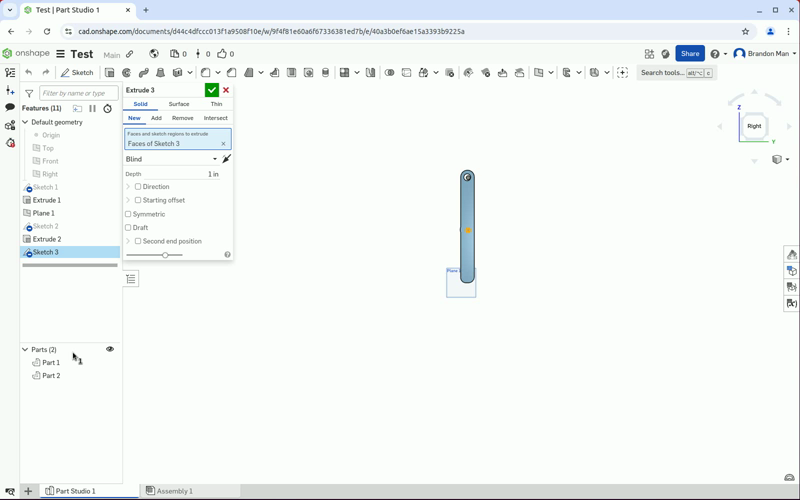
mouse_move(143, 106)
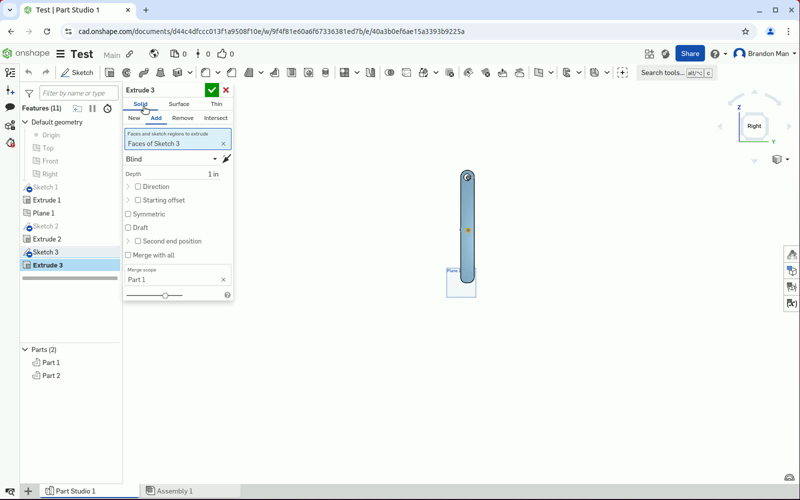
click(143, 106)
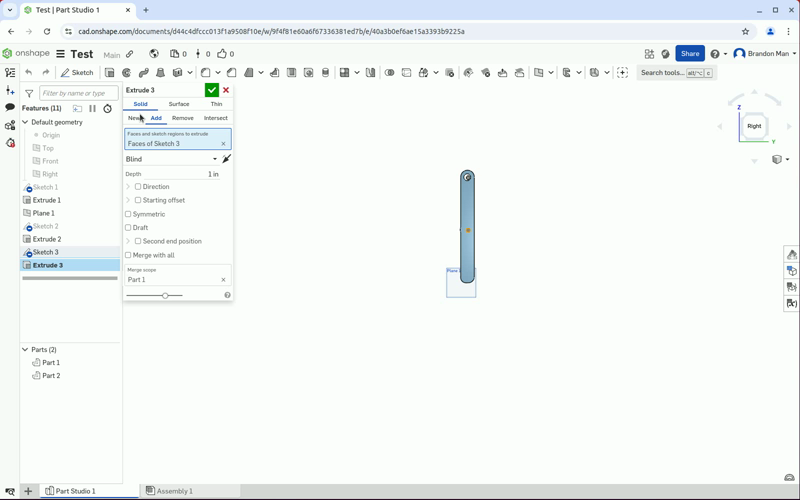
mouse_move(137, 120)
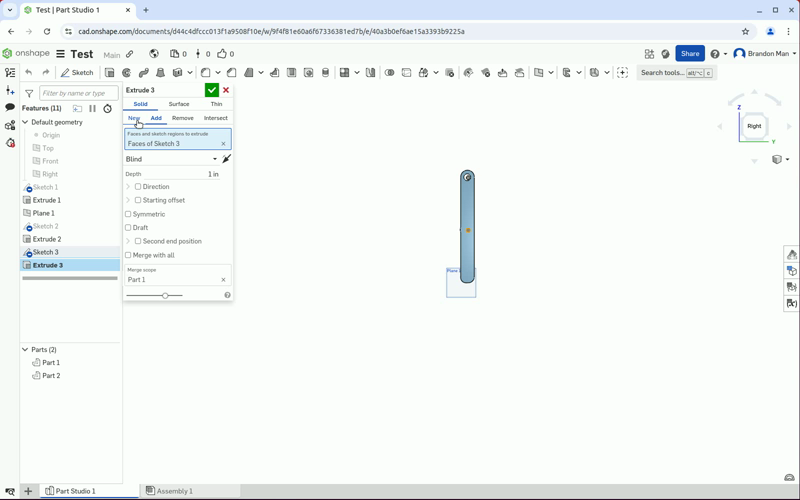
click(137, 120)
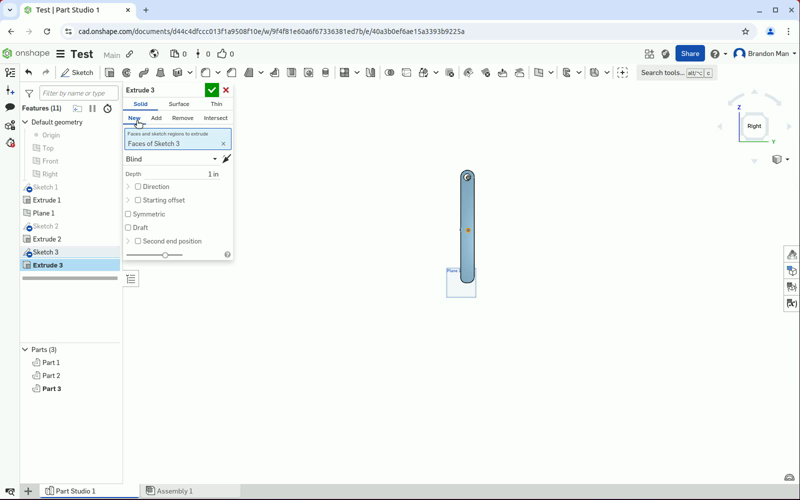
key(tab, 4)
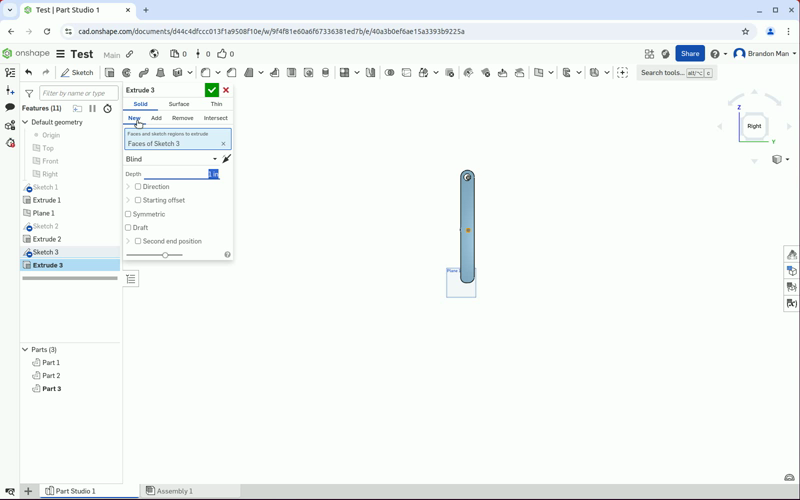
text(-1.204)
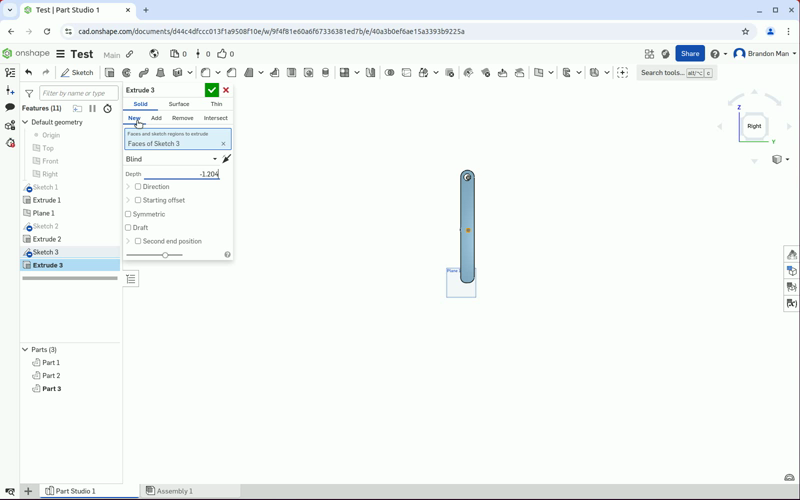
key(enter)
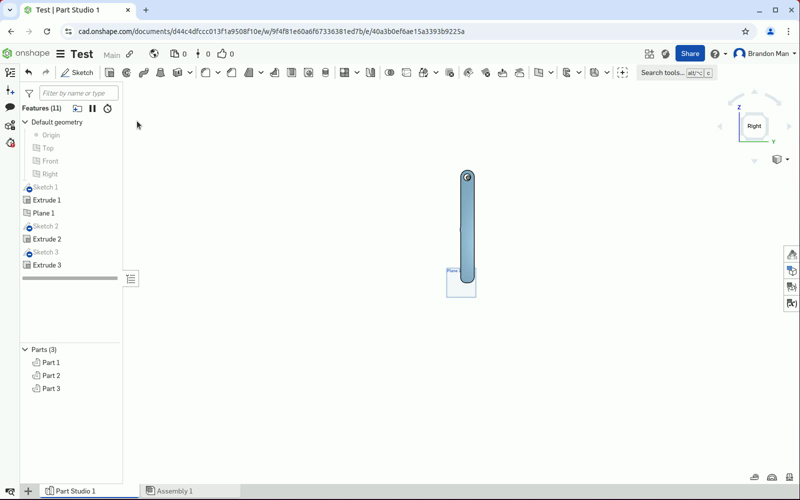
key(shift+h)
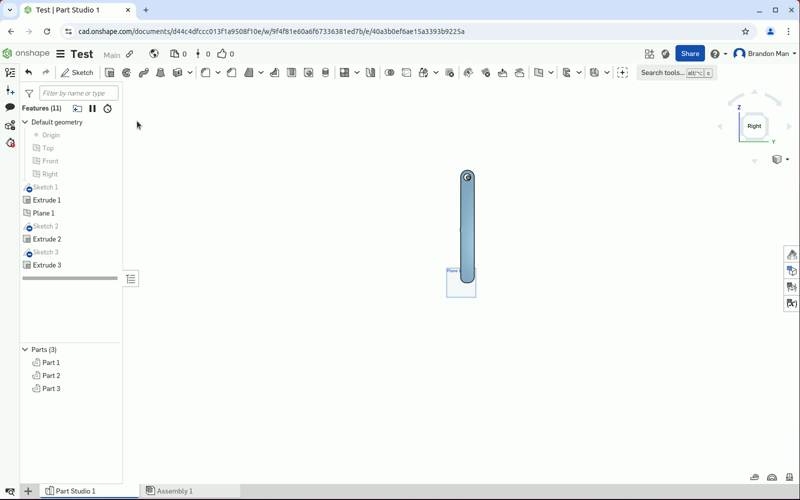
key(shift+h)
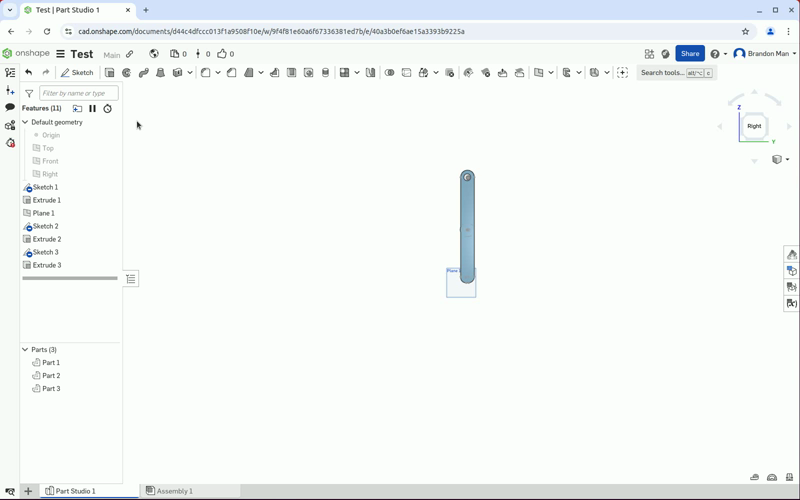
key(shift+7)
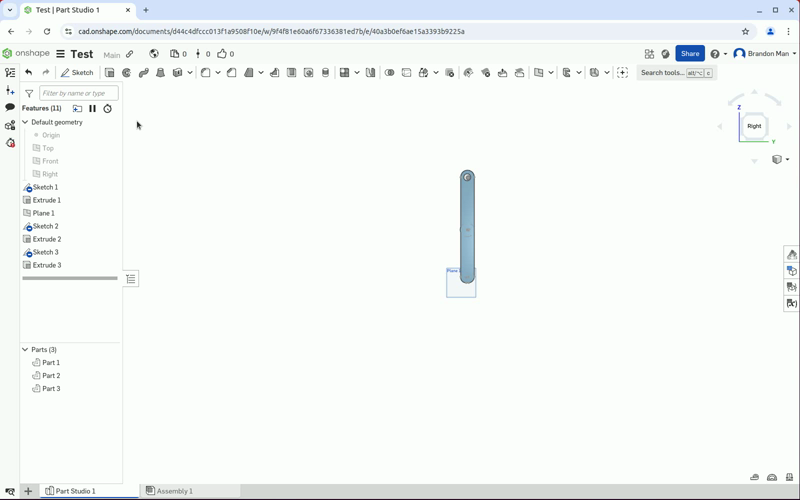
key(right, 2)
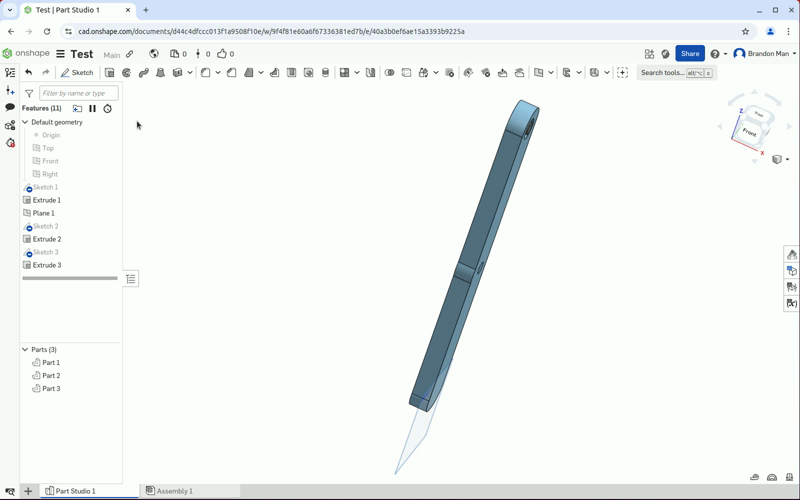
key(down, 2)
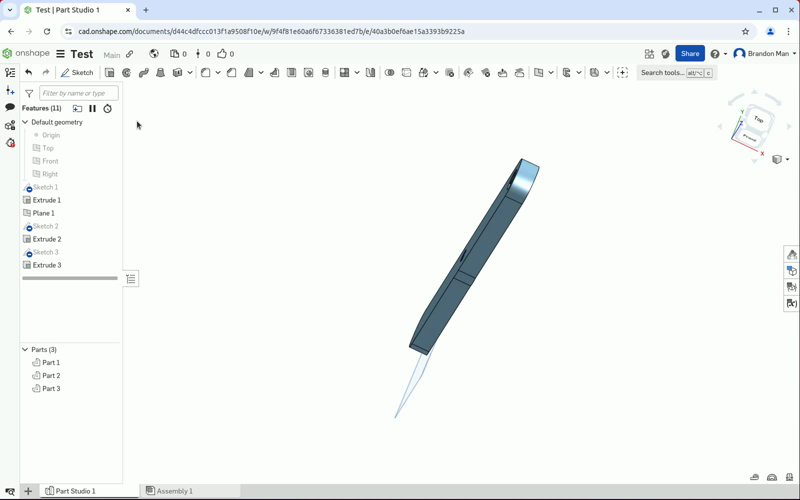
key(up, 2)
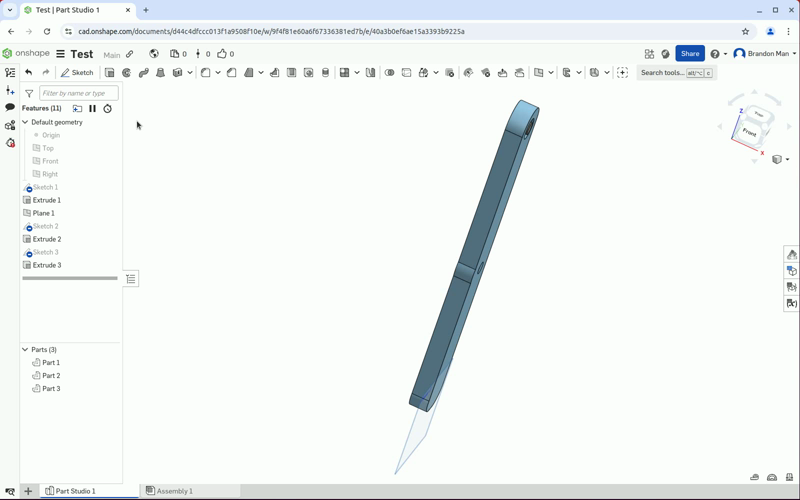
key(left, 2)
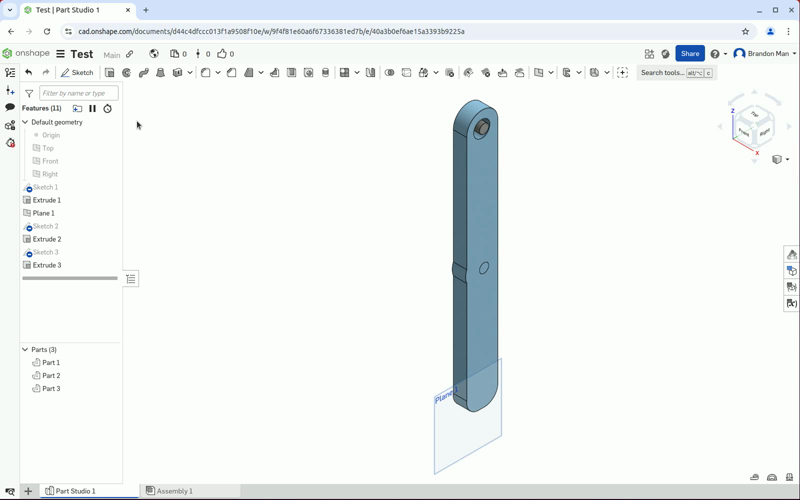
mouse_move(73, 189)
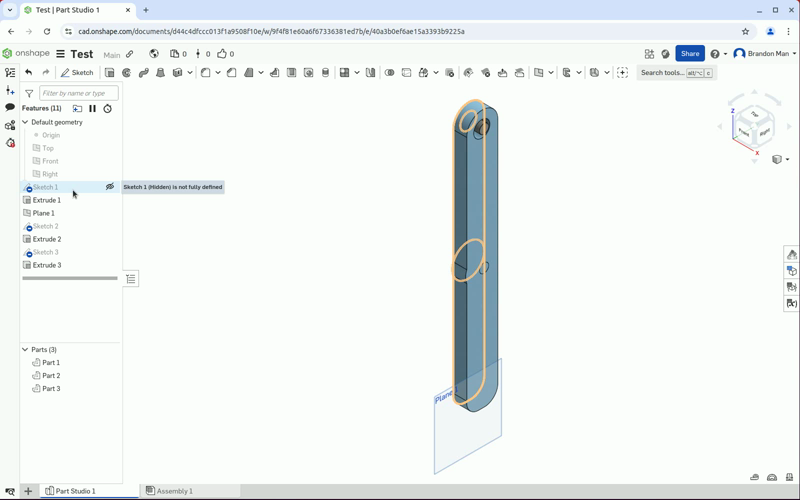
click(73, 189)